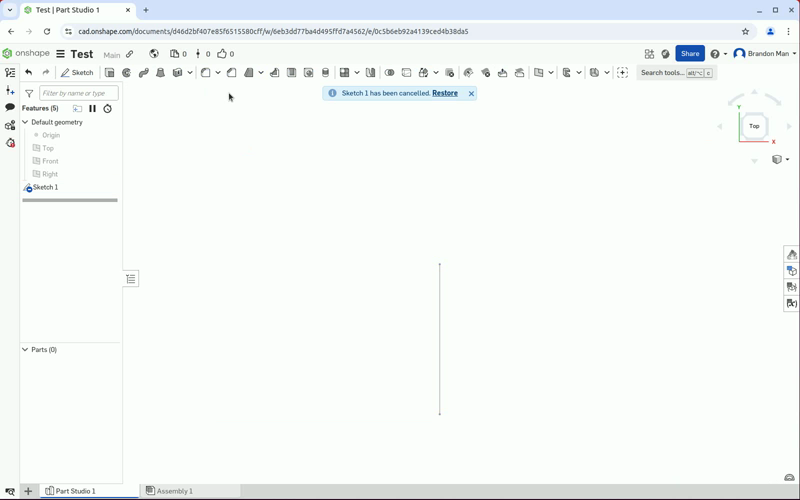
key(shift+h)
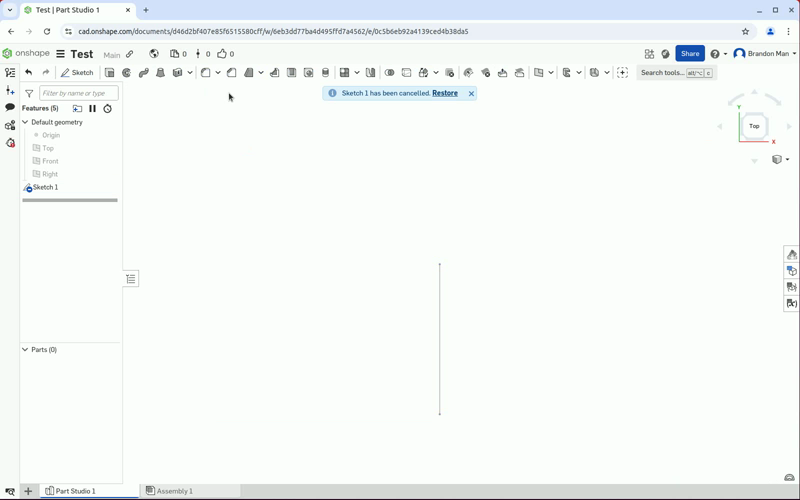
key(shift+s)
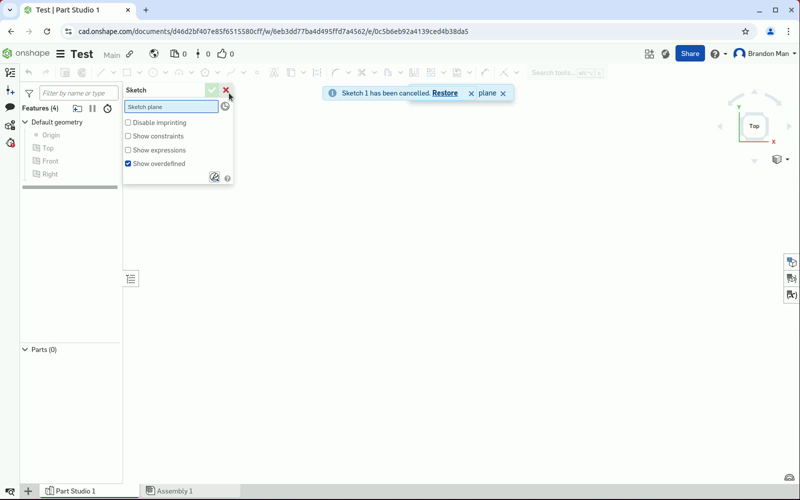
mouse_move(73, 150)
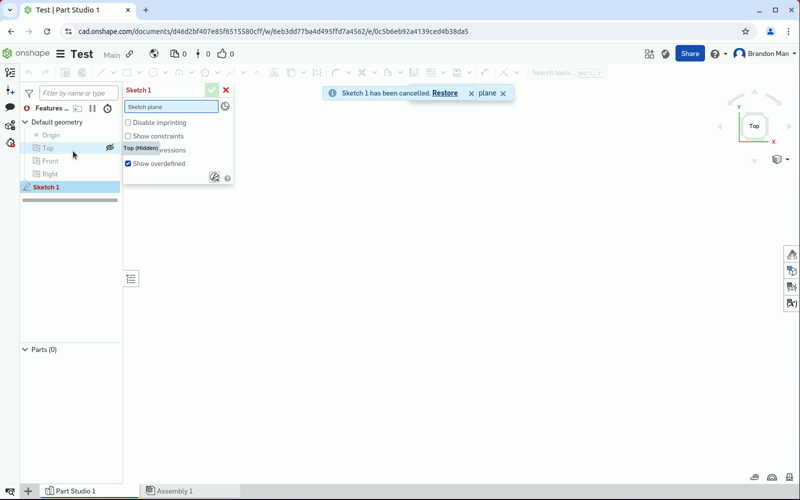
click(73, 150)
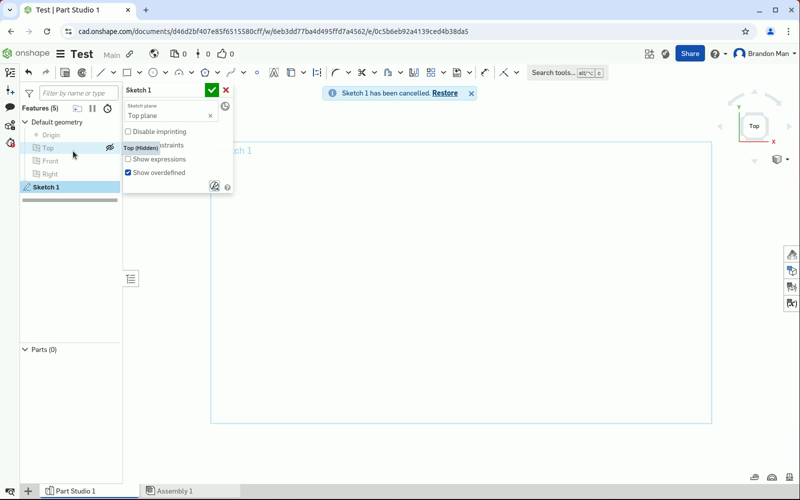
mouse_move(73, 352)
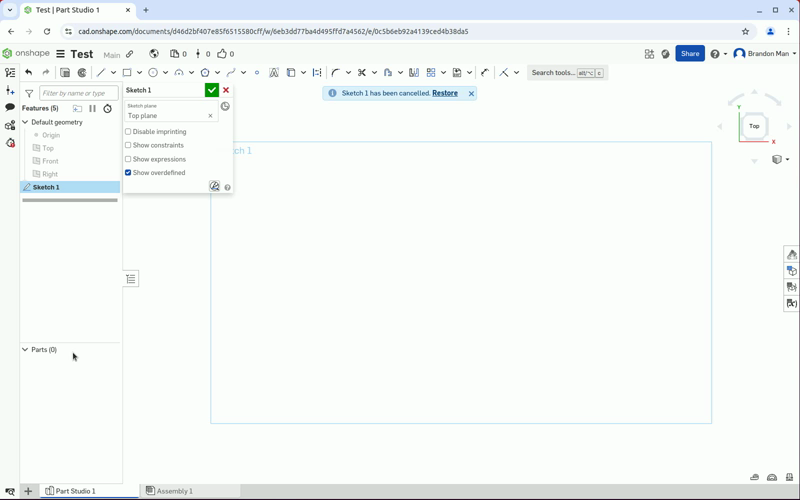
key(y)
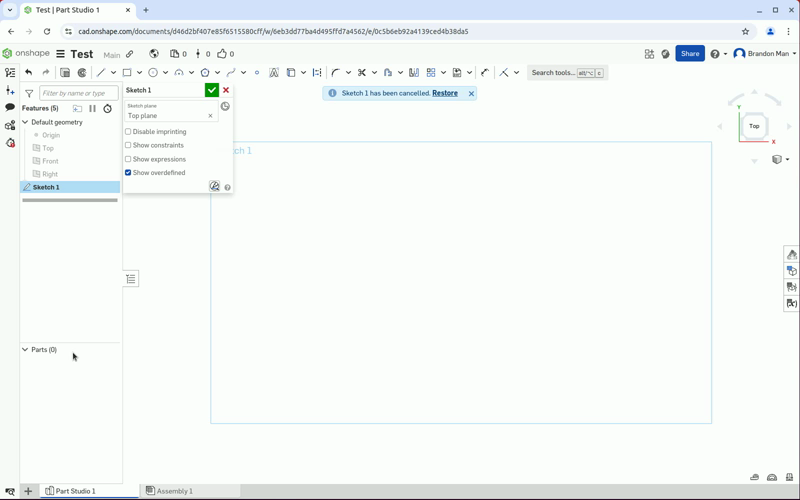
key(c)
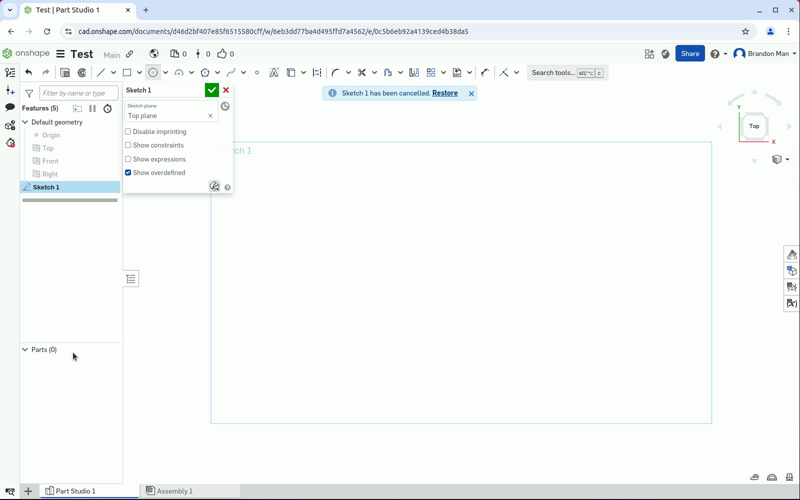
key_down(shift)
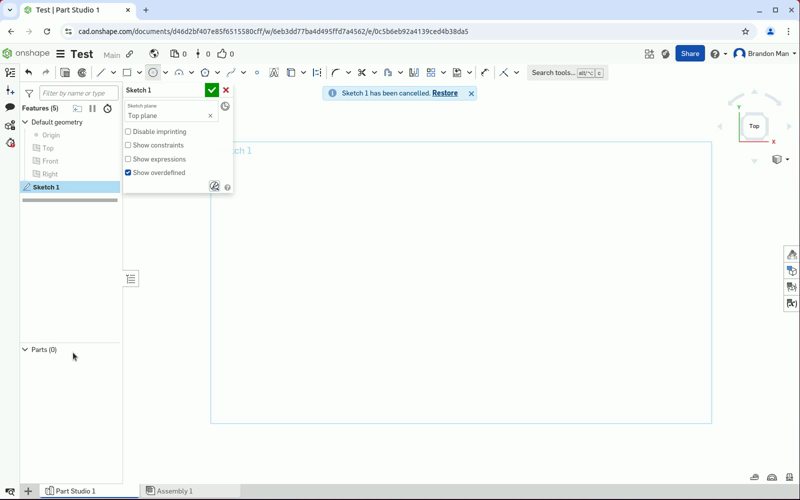
mouse_move(460, 282)
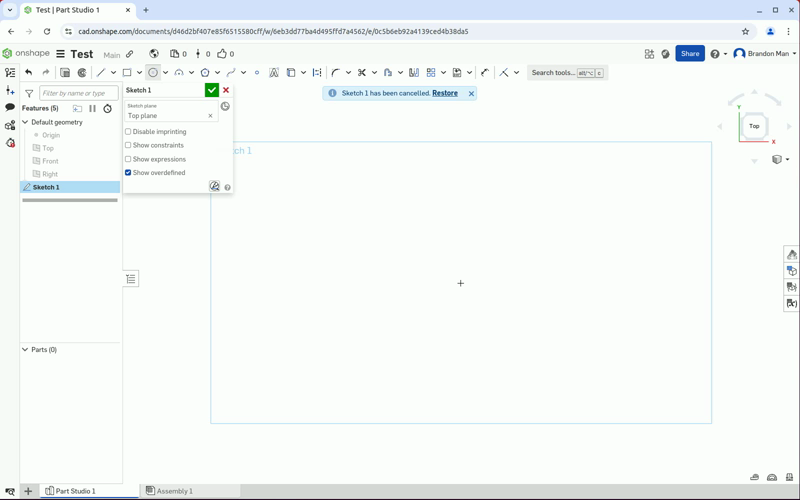
click(460, 282)
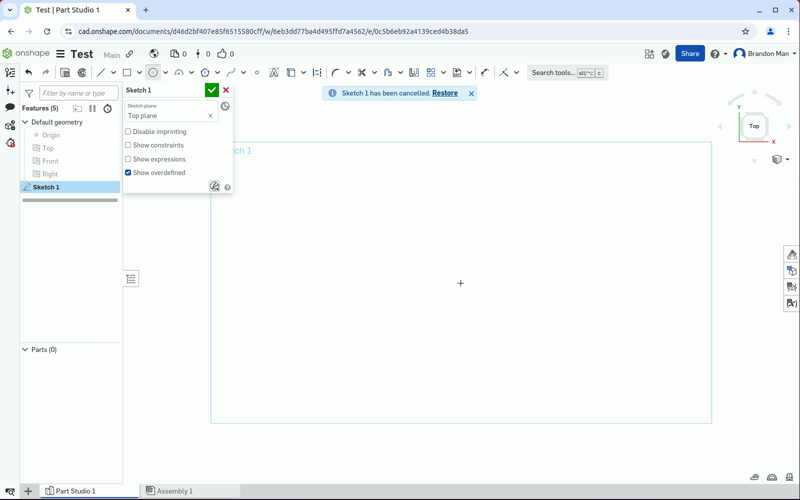
key_up(shift)
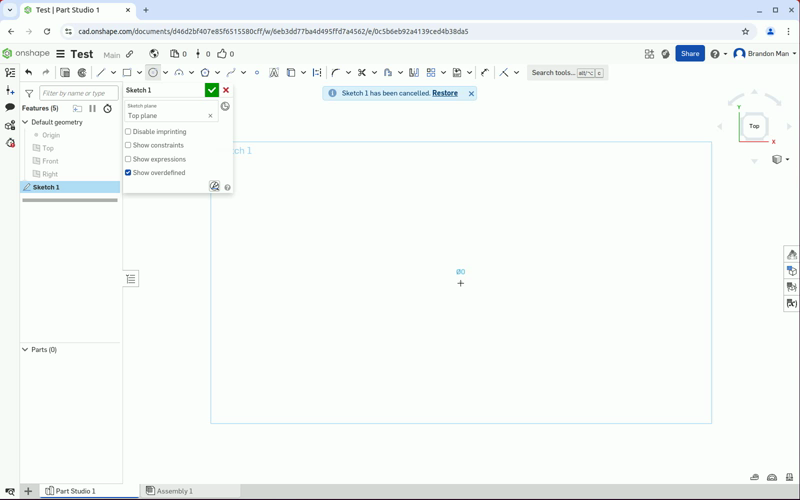
mouse_move(489, 282)
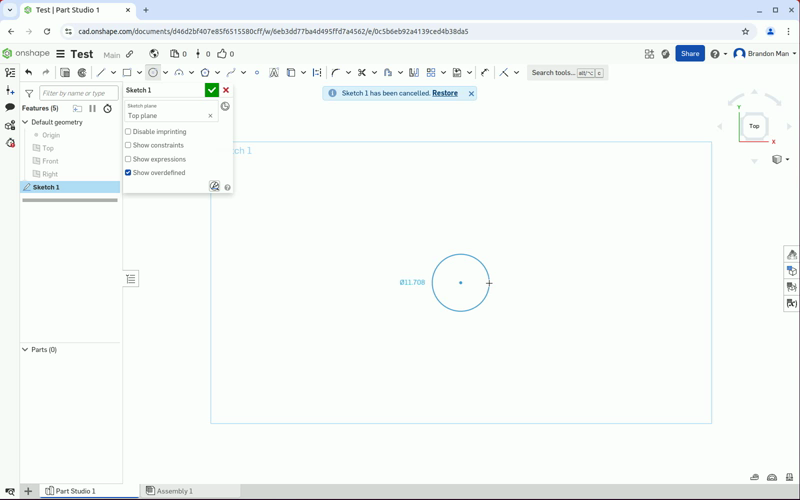
click(489, 282)
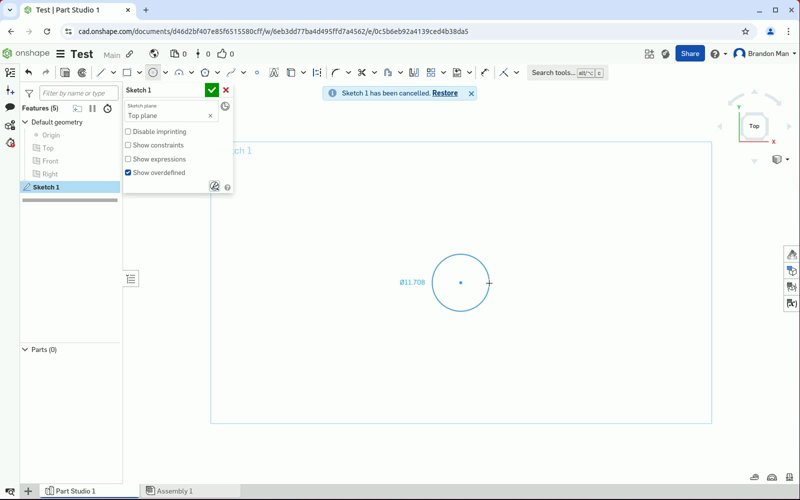
key(esc)
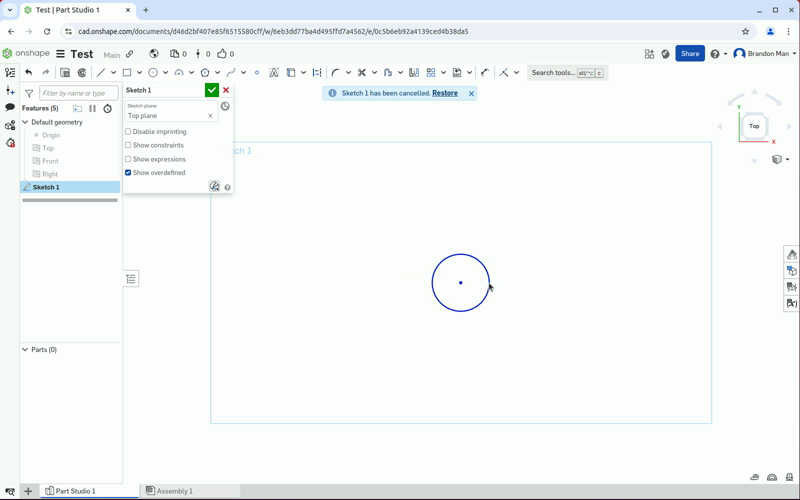
key(c)
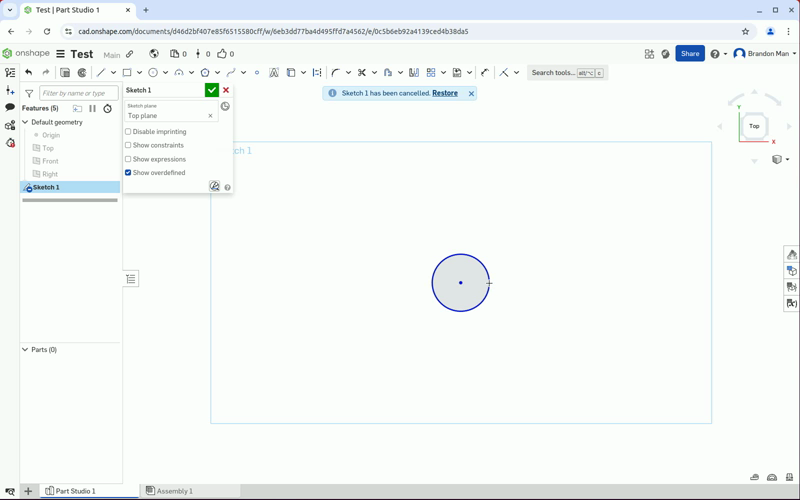
key_down(shift)
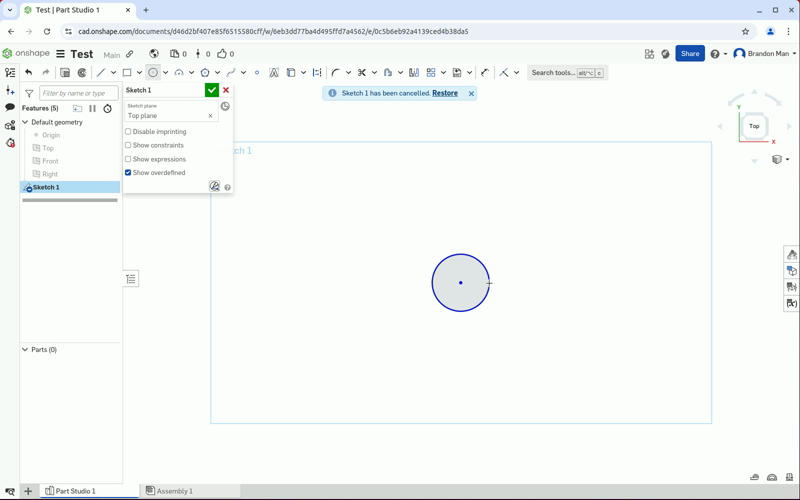
mouse_move(460, 282)
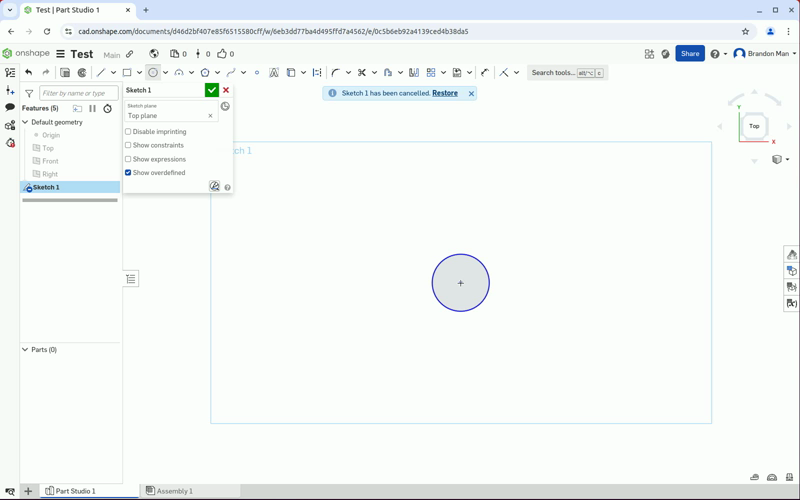
click(460, 282)
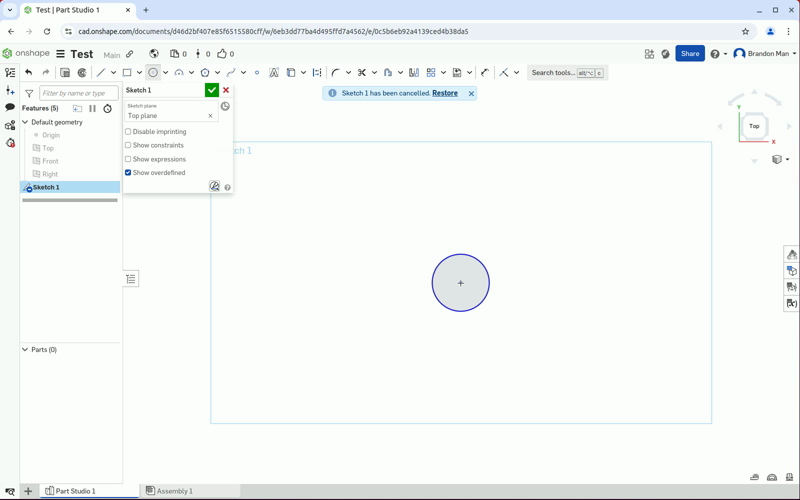
key_up(shift)
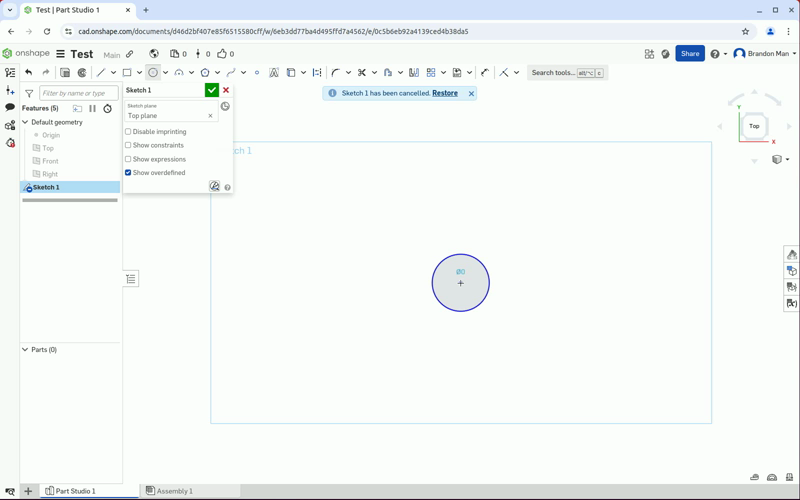
mouse_move(486, 282)
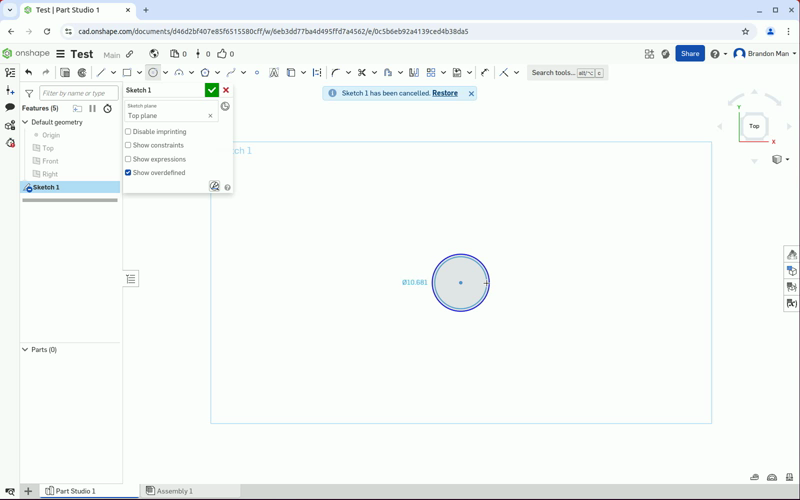
scroll(6)
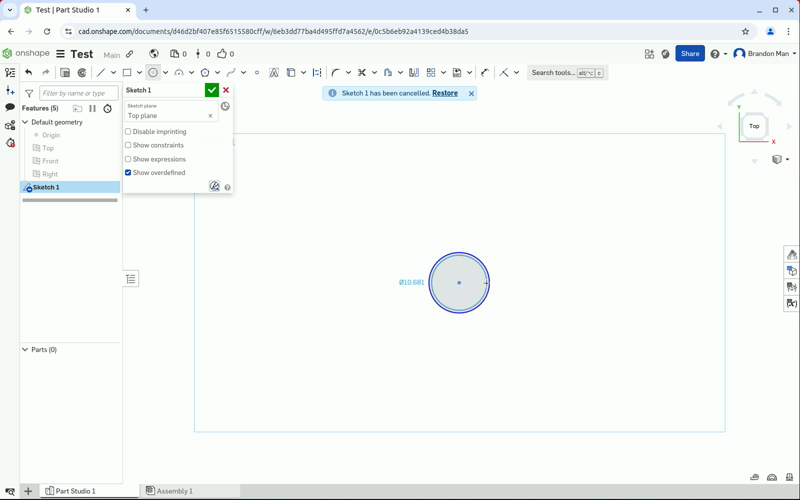
scroll(6)
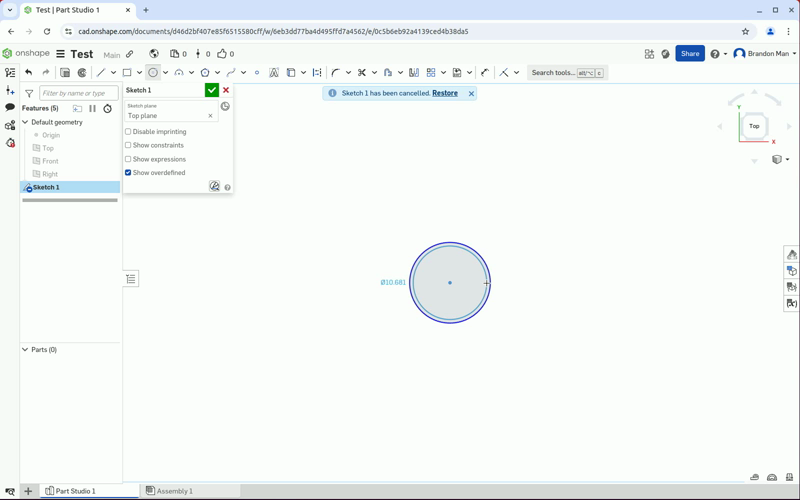
scroll(6)
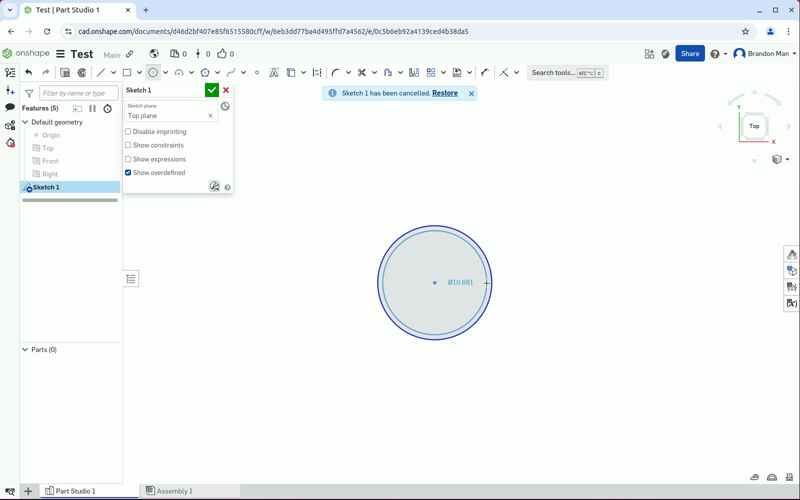
scroll(6)
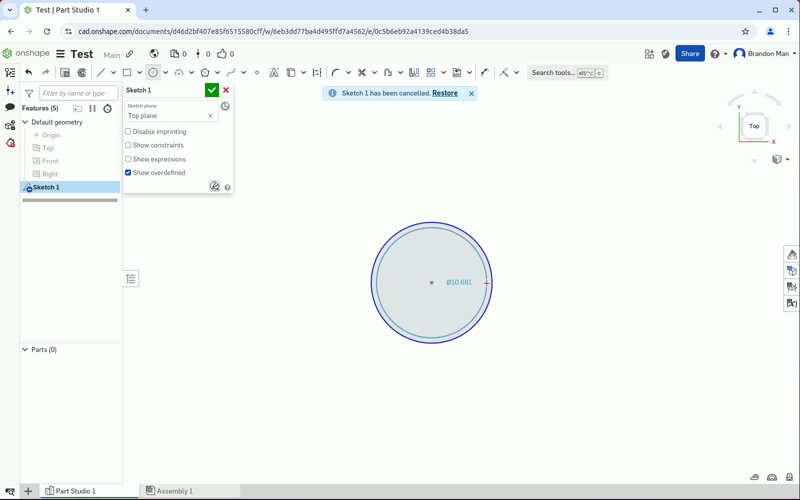
scroll(6)
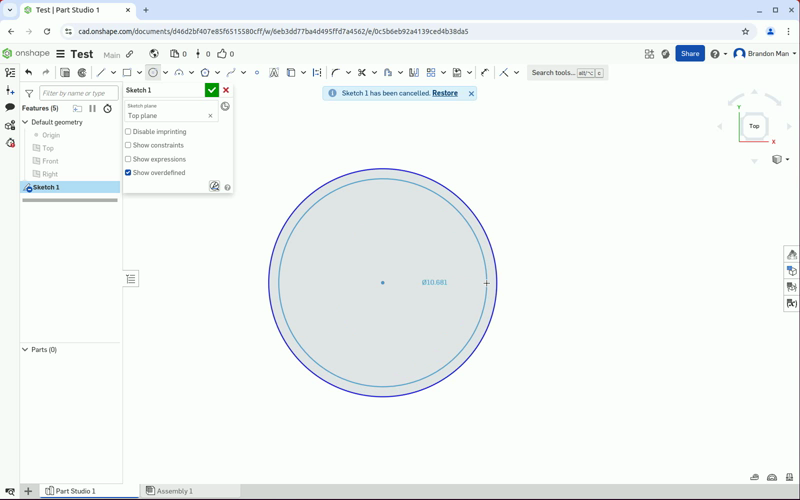
scroll(6)
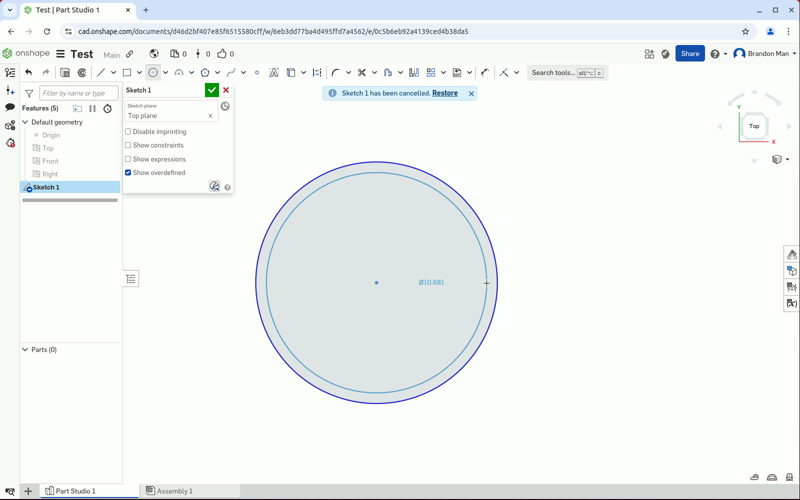
scroll(6)
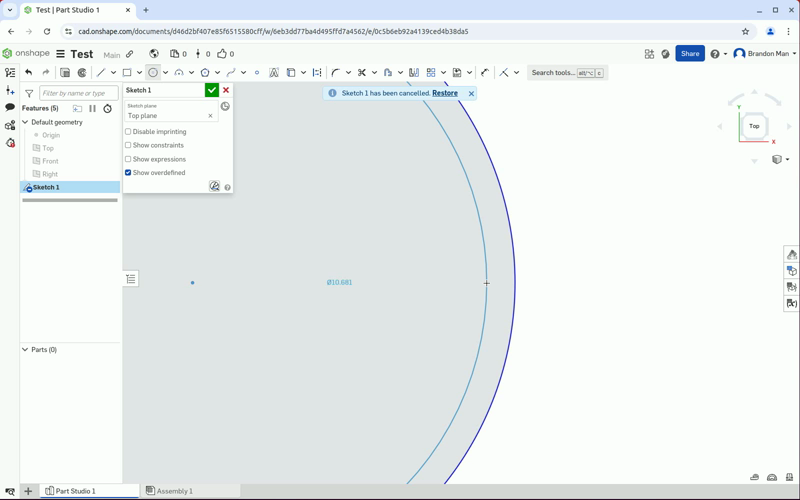
click(486, 282)
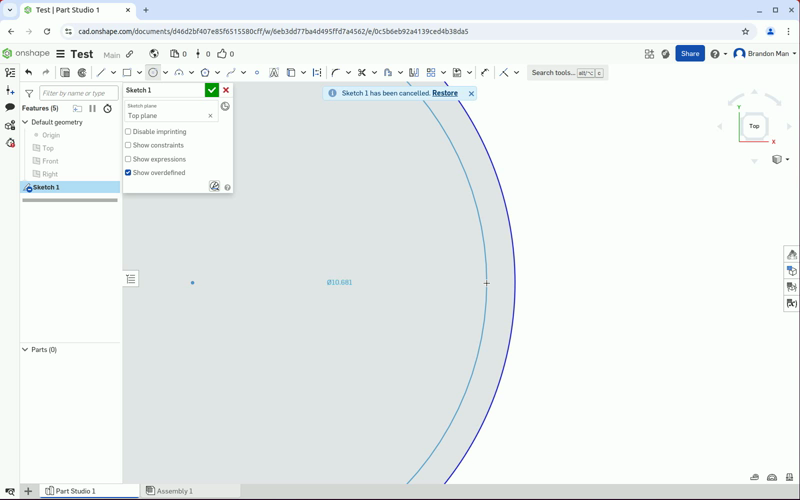
scroll(-6)
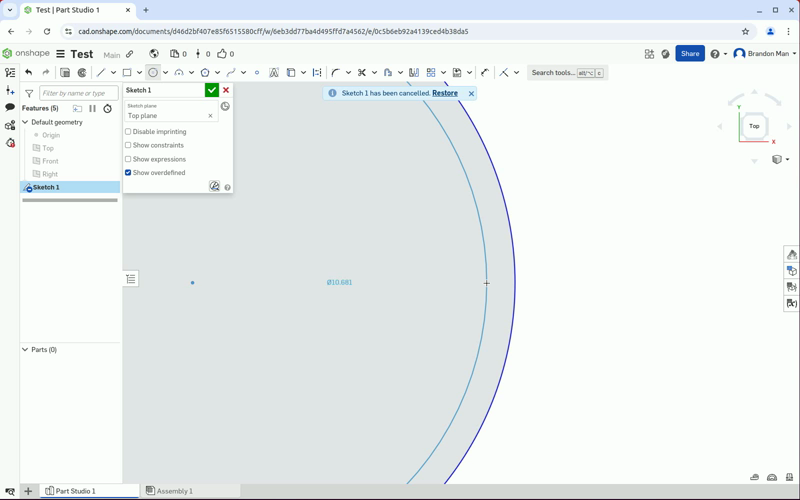
scroll(-6)
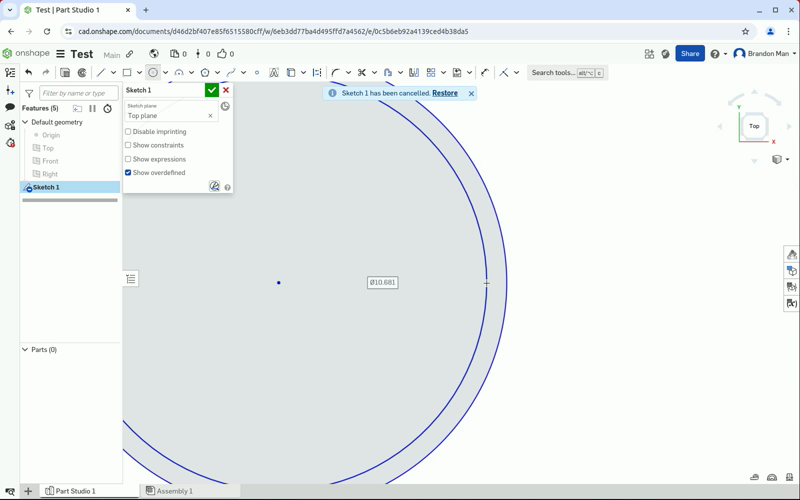
scroll(-6)
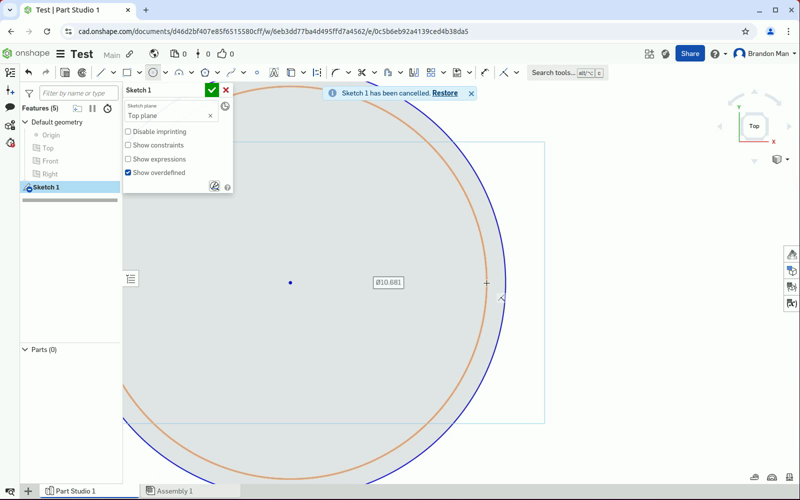
scroll(-6)
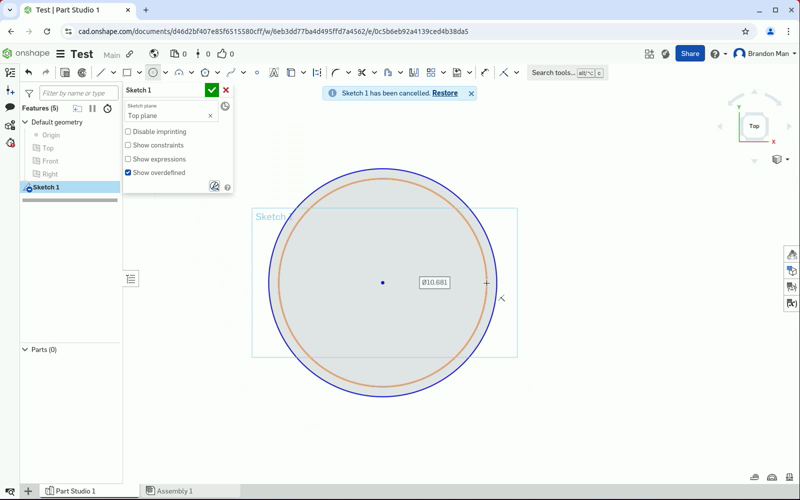
scroll(-6)
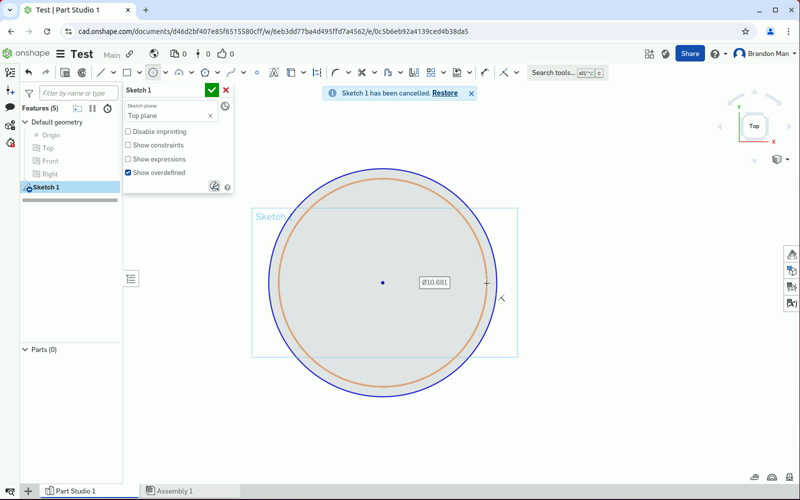
scroll(-6)
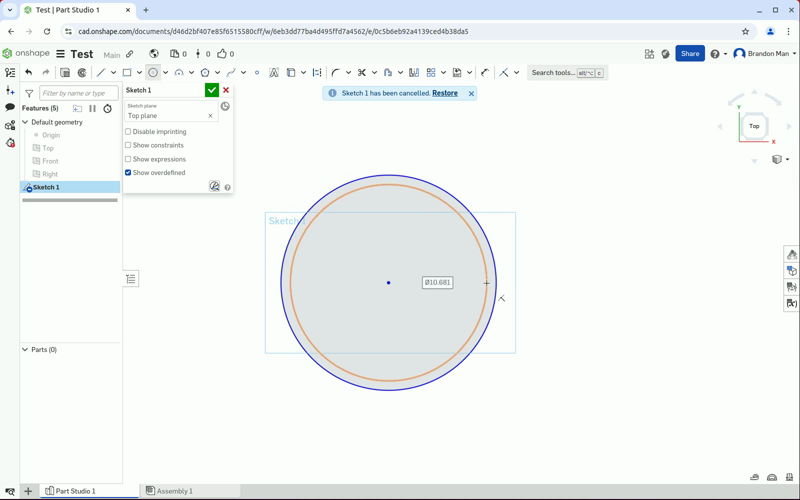
scroll(-6)
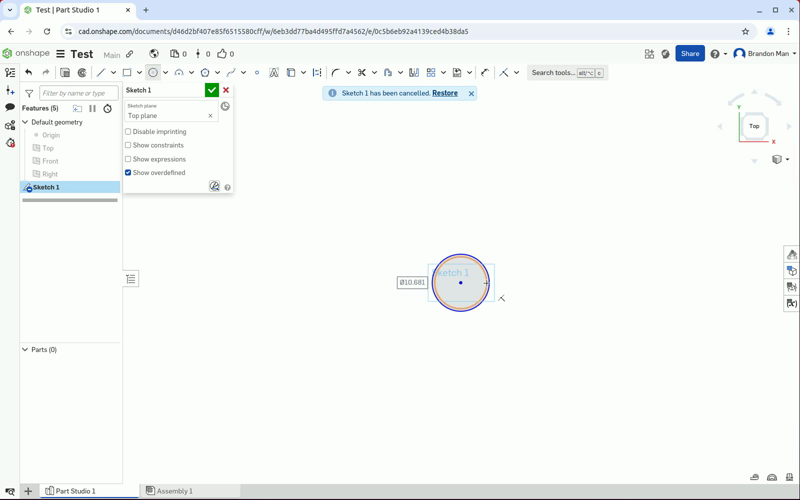
key(esc)
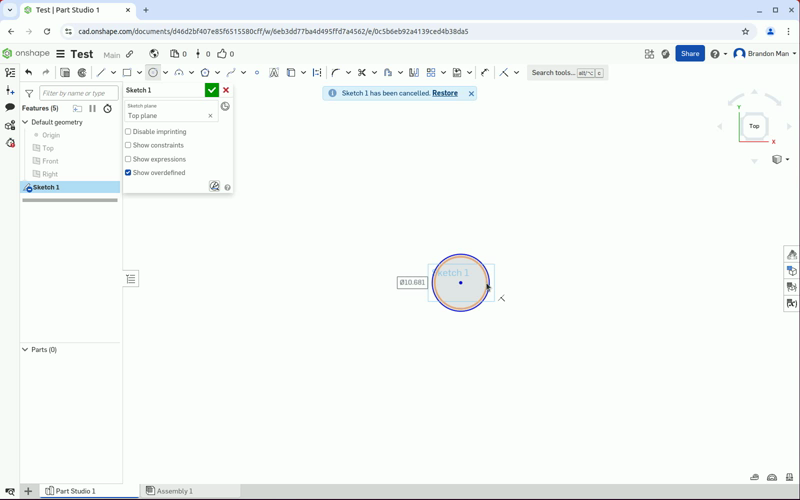
mouse_move(464, 257)
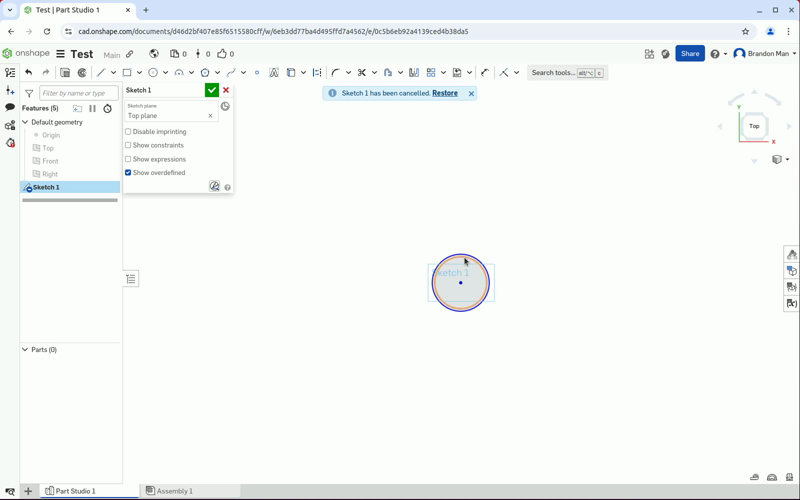
scroll(6)
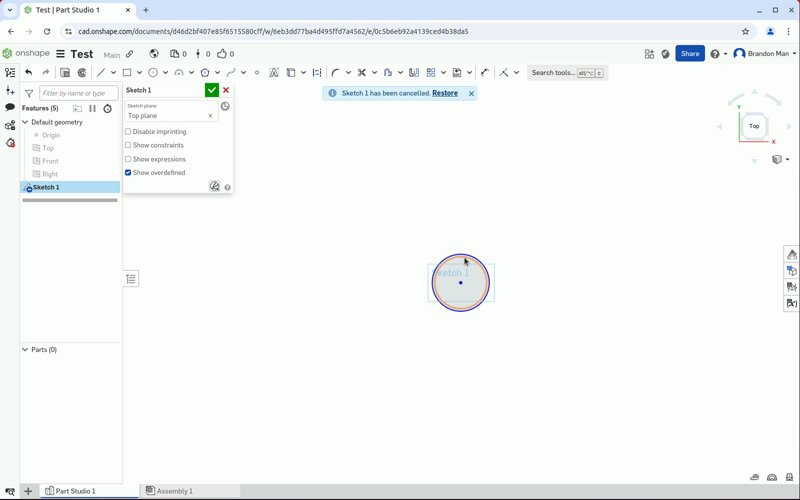
scroll(6)
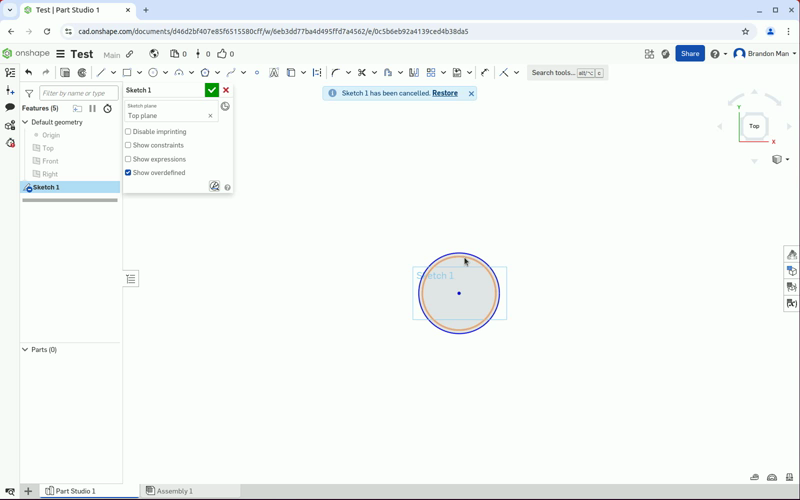
scroll(6)
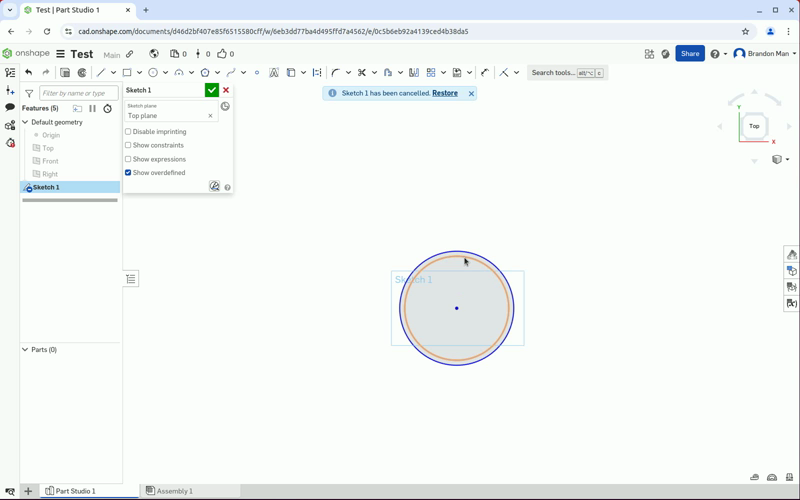
scroll(6)
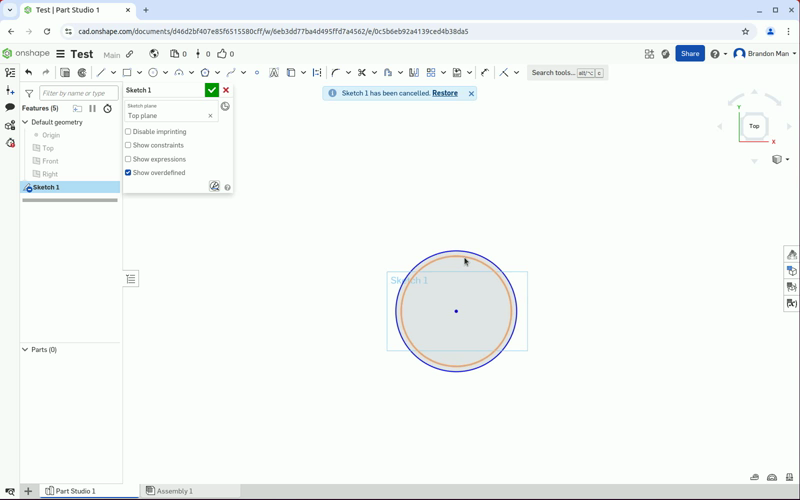
scroll(6)
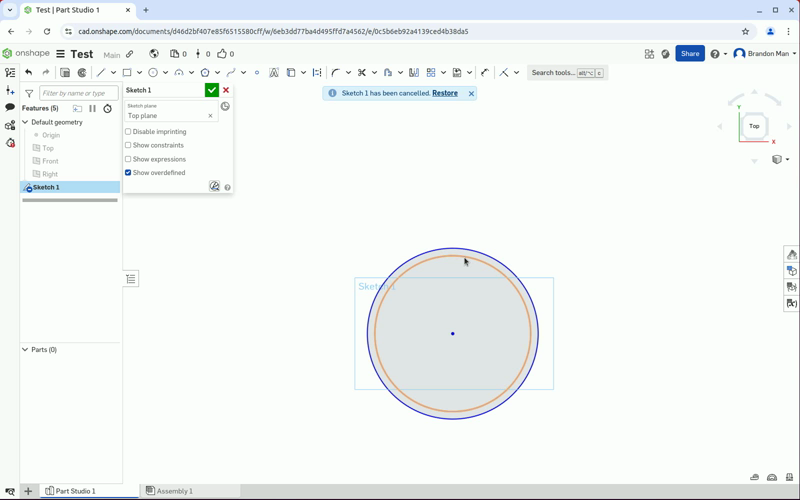
scroll(6)
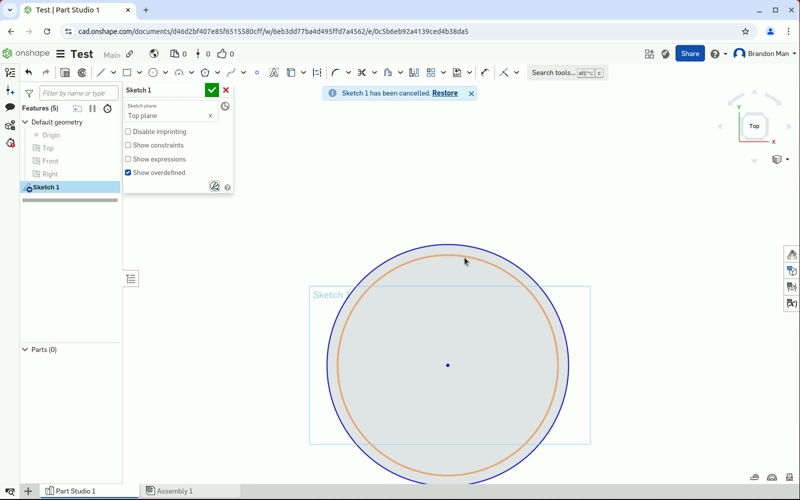
scroll(6)
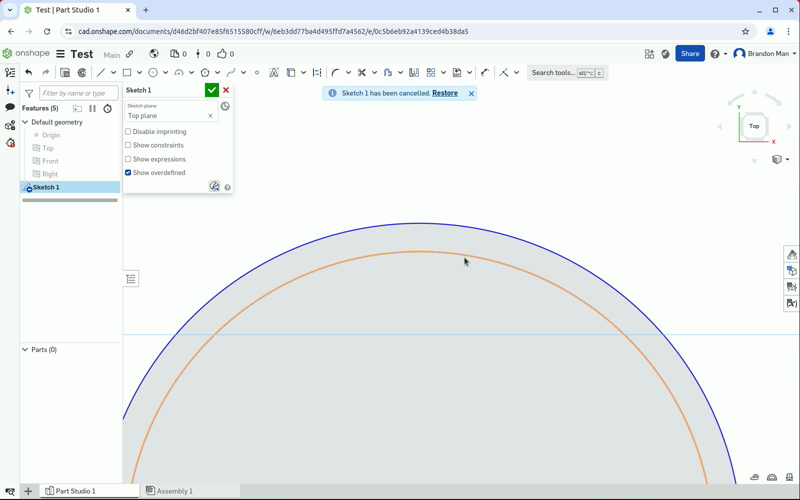
click(464, 257)
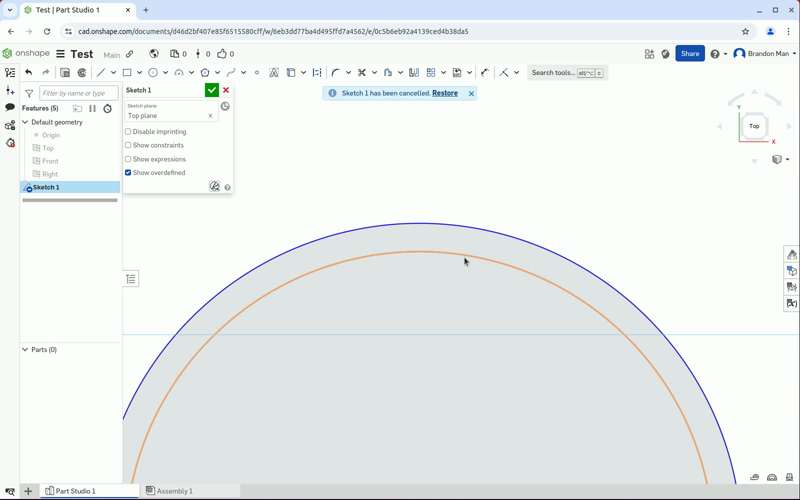
scroll(-6)
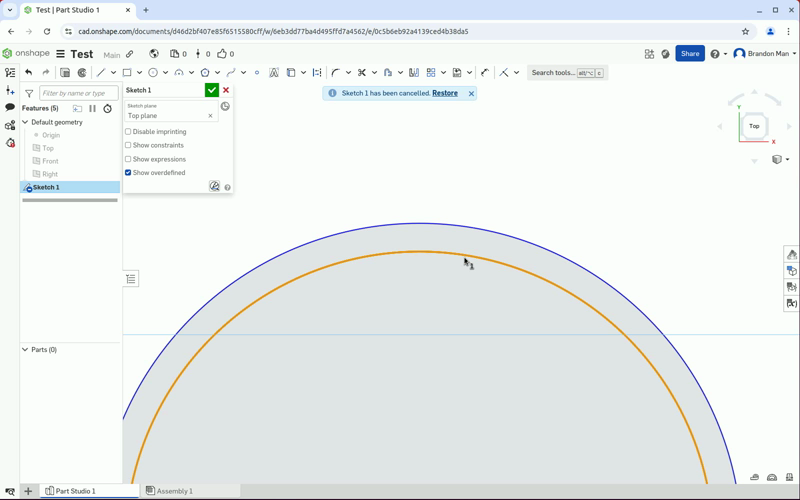
scroll(-6)
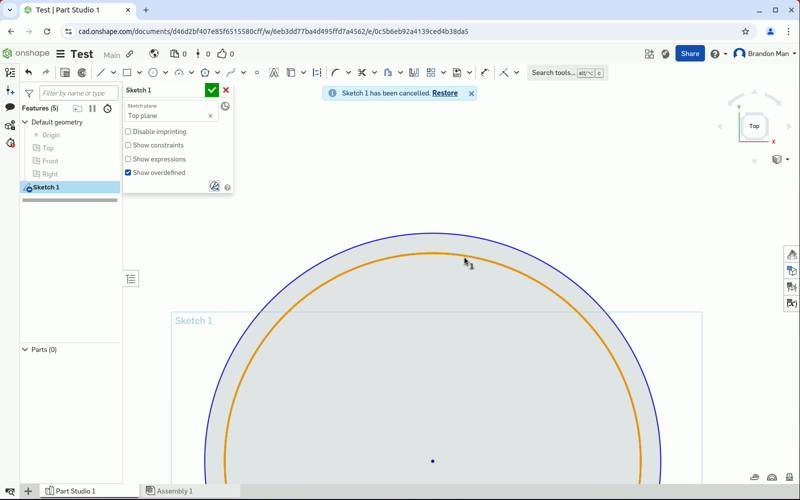
scroll(-6)
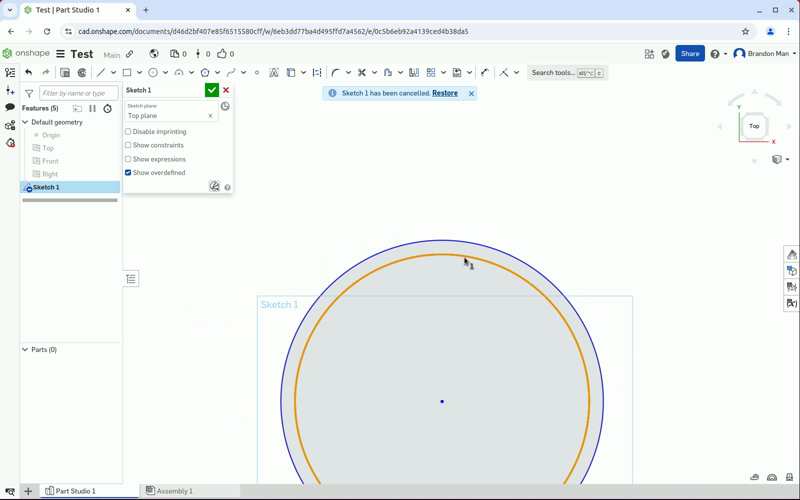
scroll(-6)
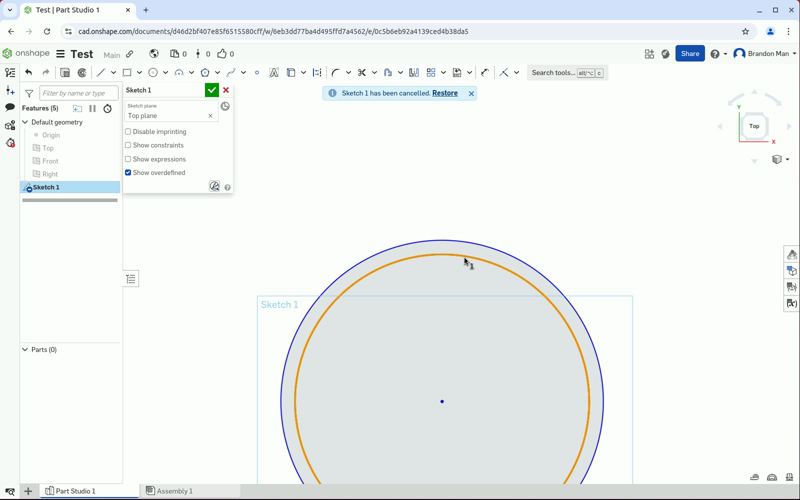
scroll(-6)
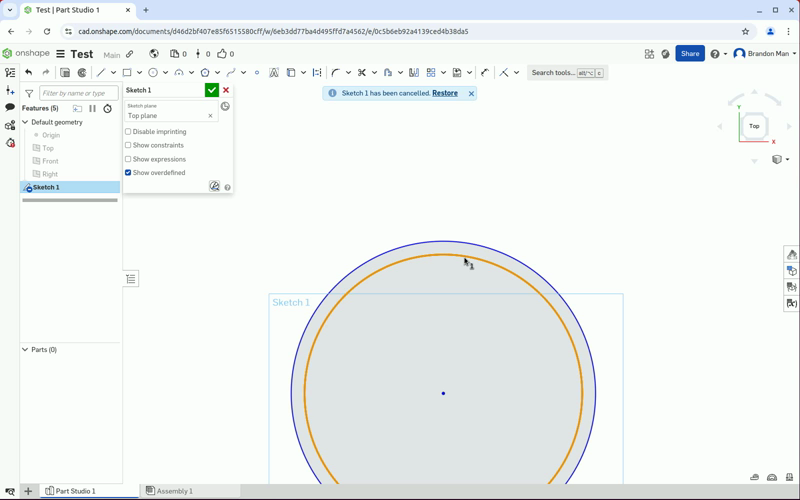
scroll(-6)
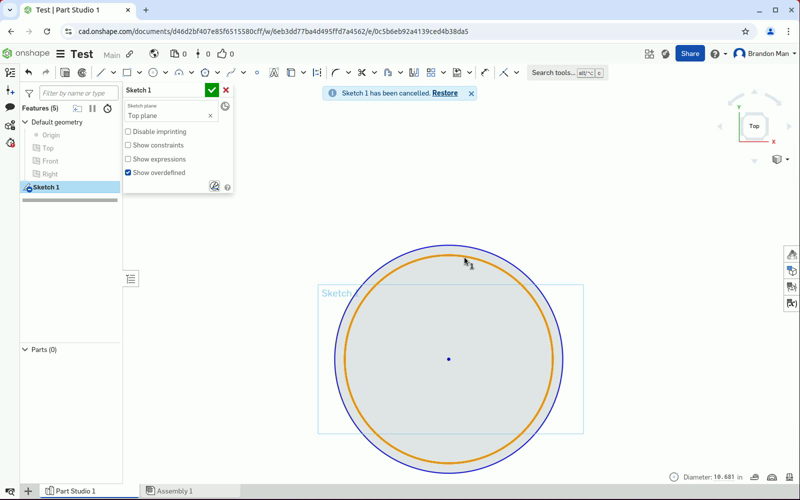
scroll(-6)
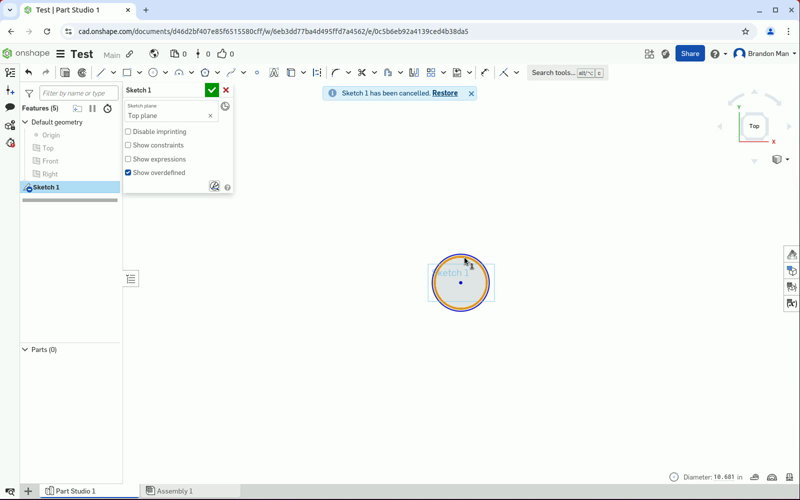
mouse_move(73, 352)
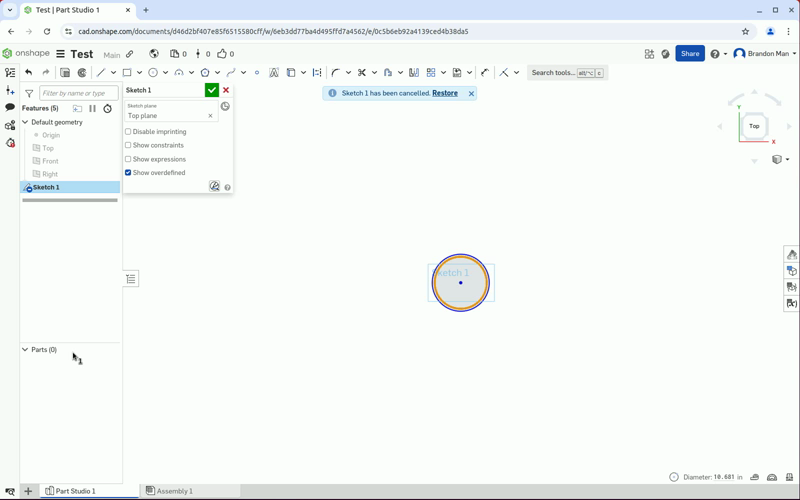
key(shift+y)
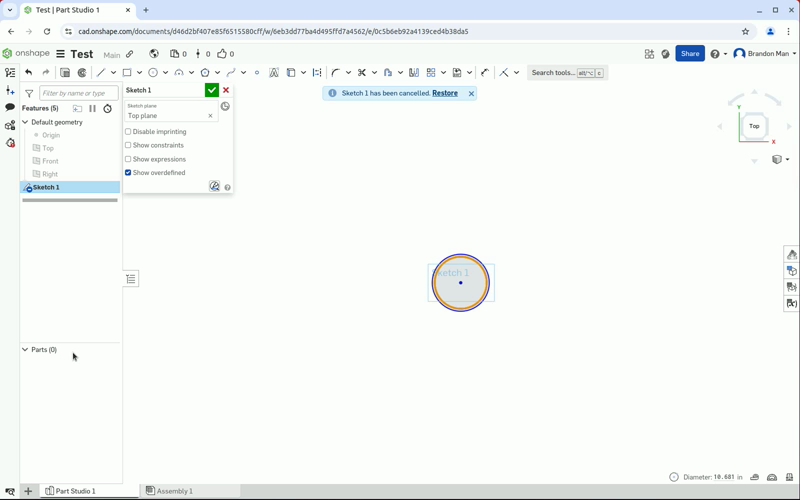
key(shift+e)
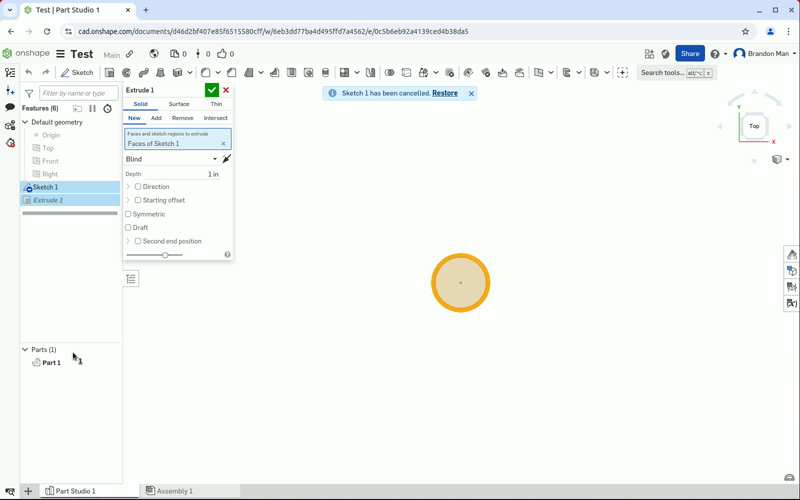
mouse_move(143, 106)
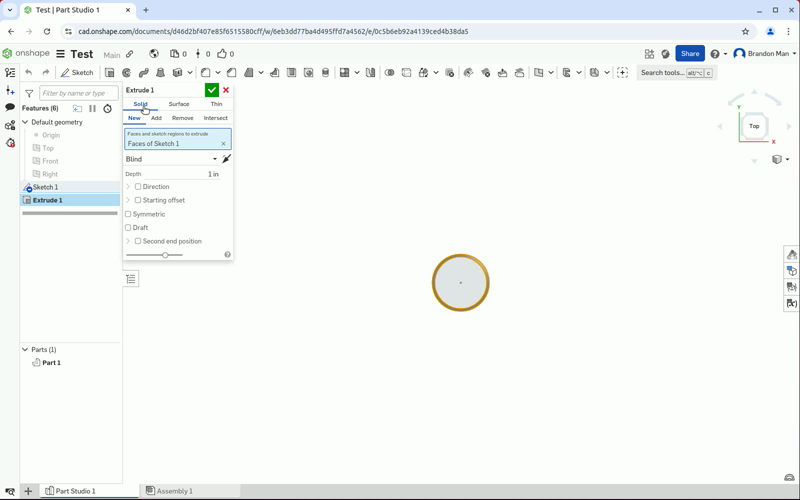
click(143, 106)
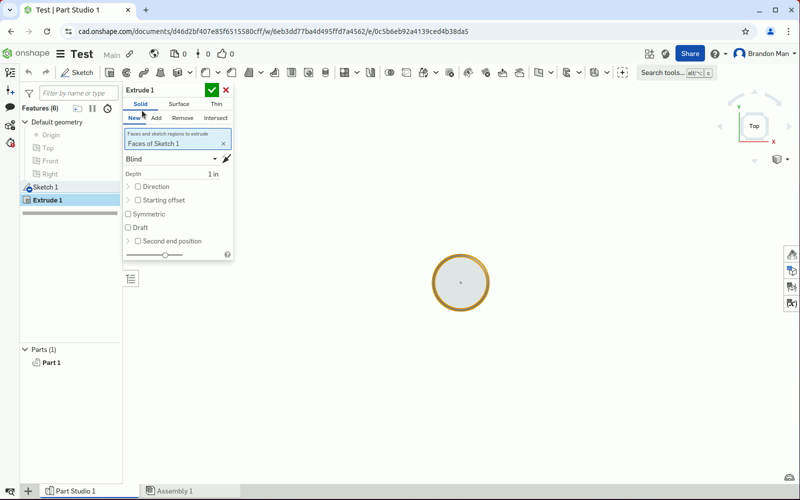
mouse_move(137, 120)
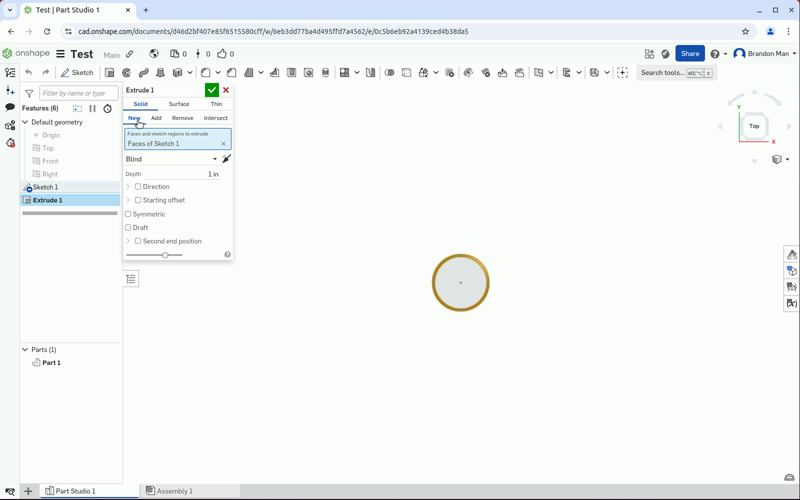
click(137, 120)
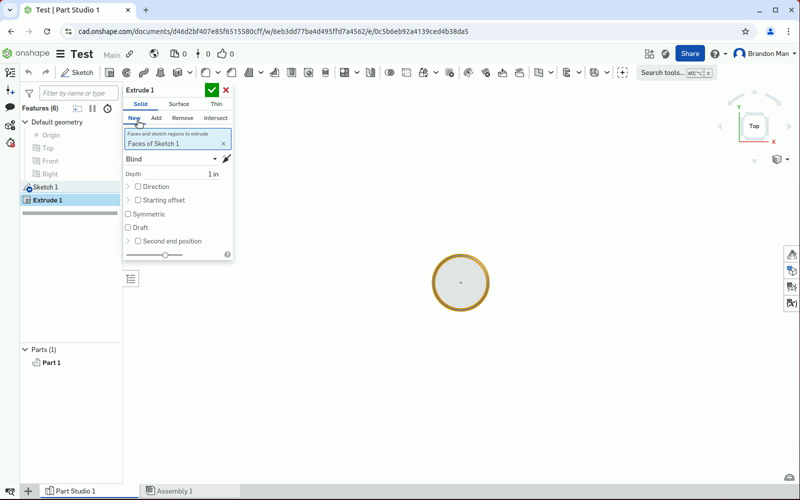
key(tab, 4)
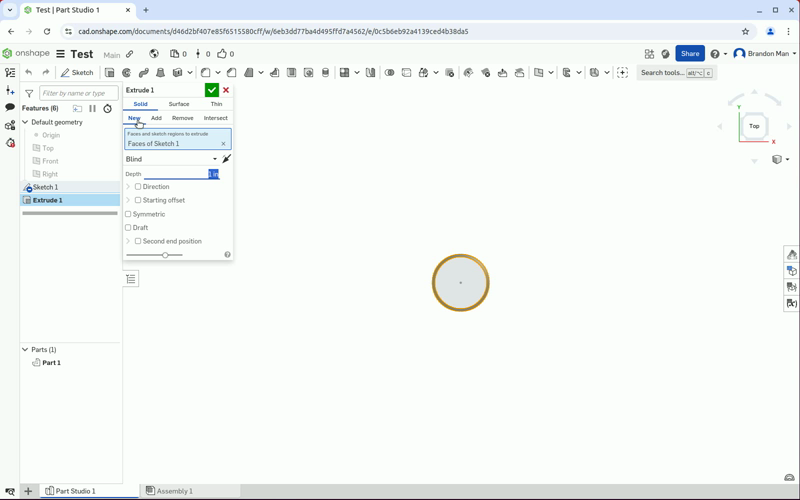
text(10.351)
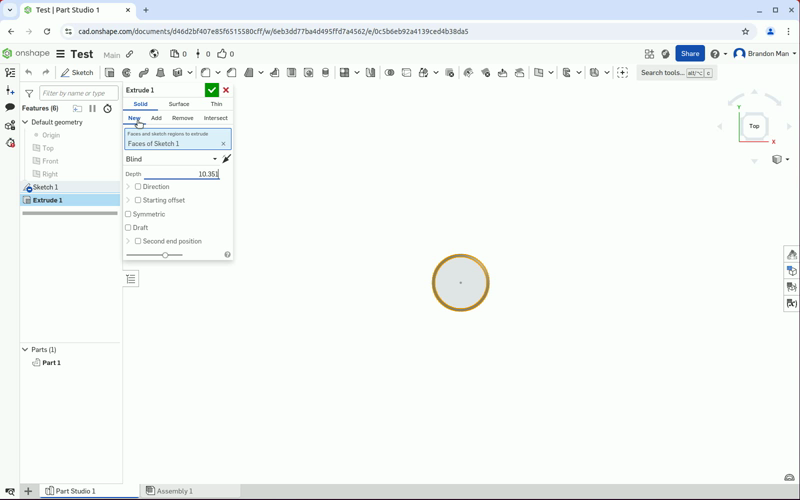
key(enter)
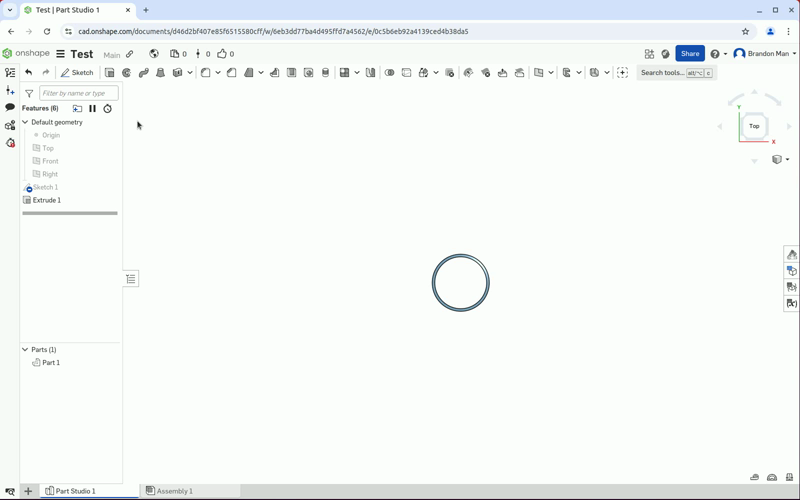
key(shift+h)
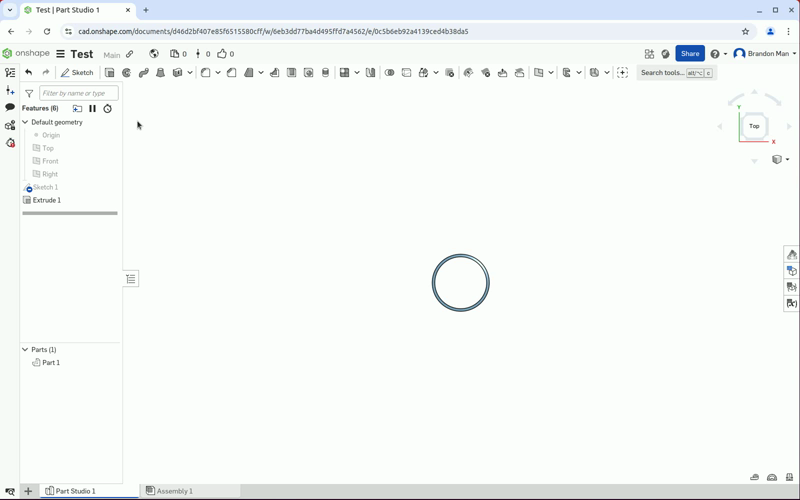
key(shift+h)
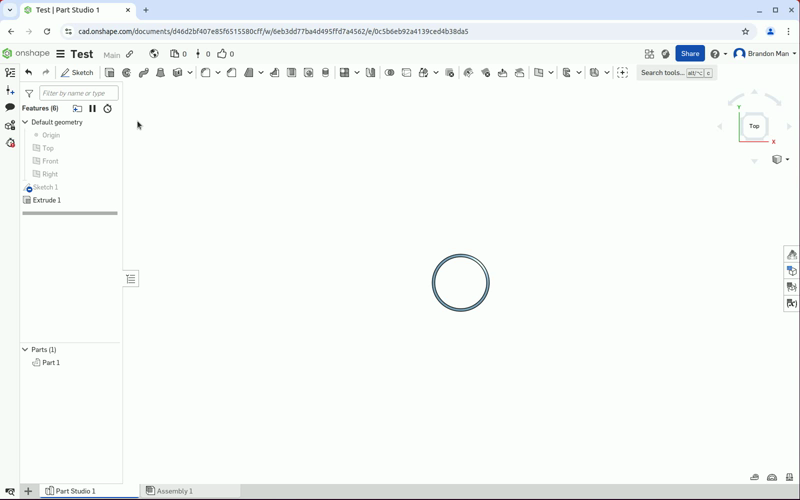
mouse_move(73, 189)
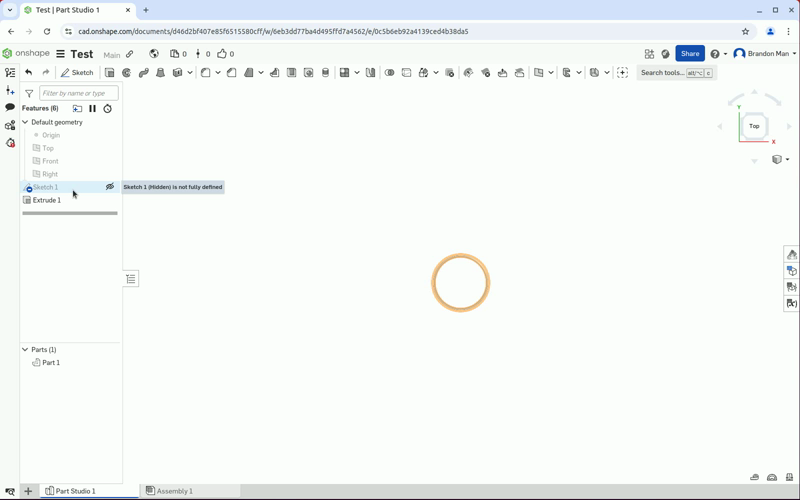
click(73, 189)
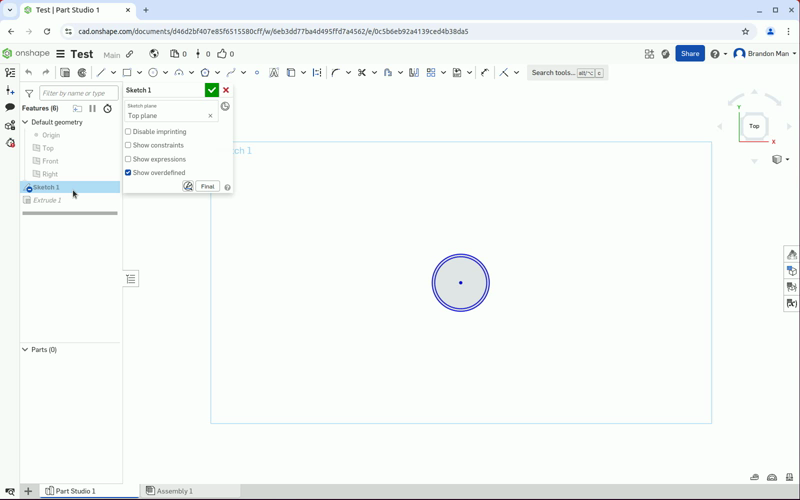
mouse_move(229, 92)
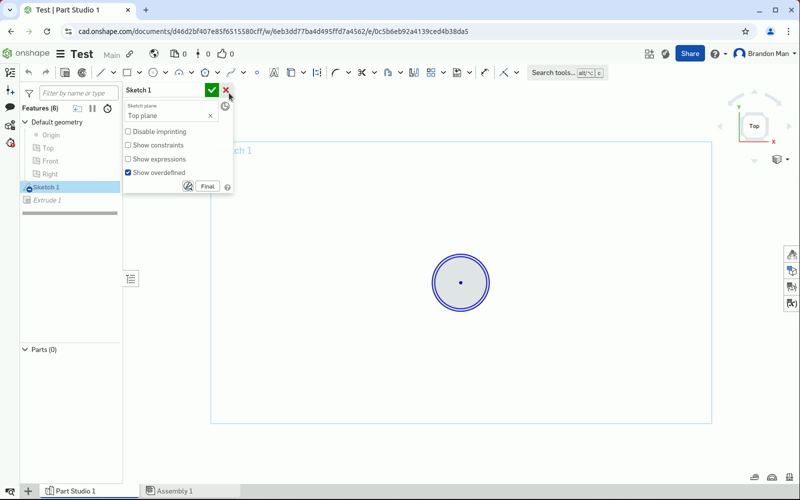
click(229, 92)
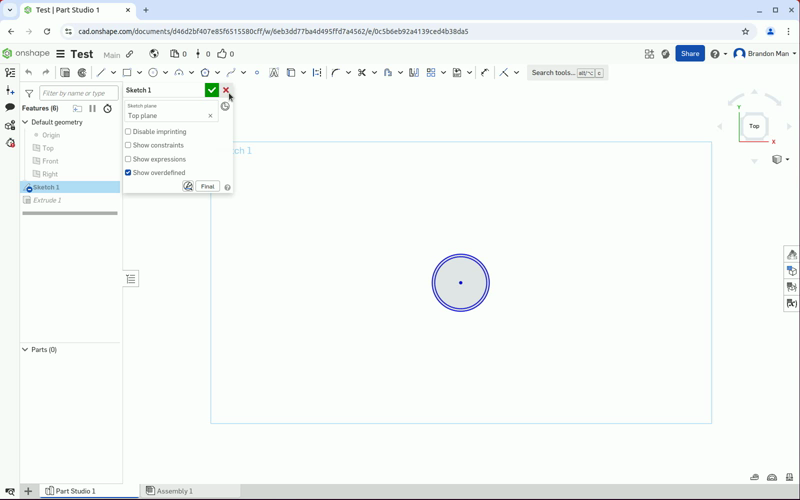
key(shift+s)
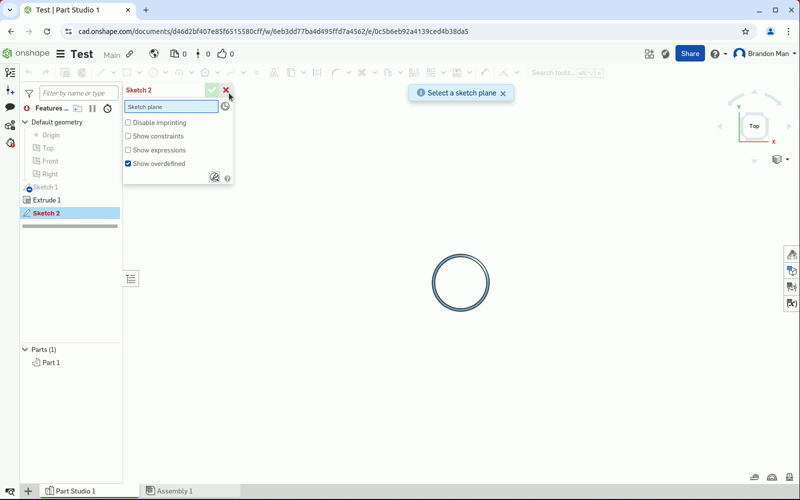
mouse_move(73, 150)
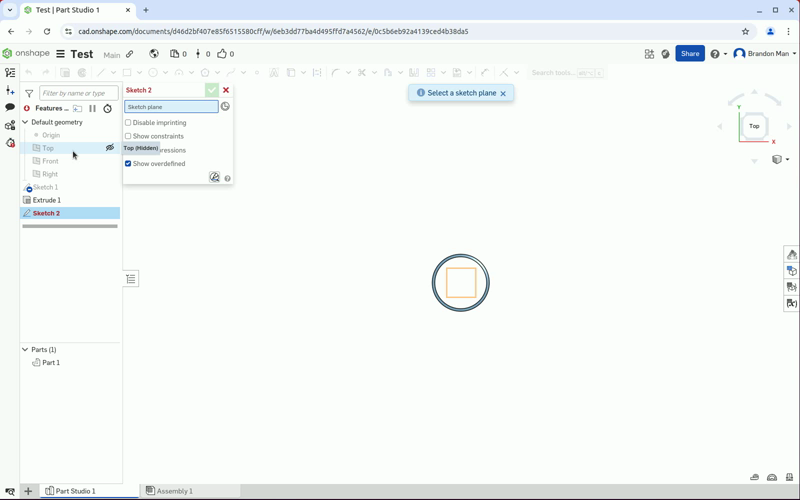
click(73, 150)
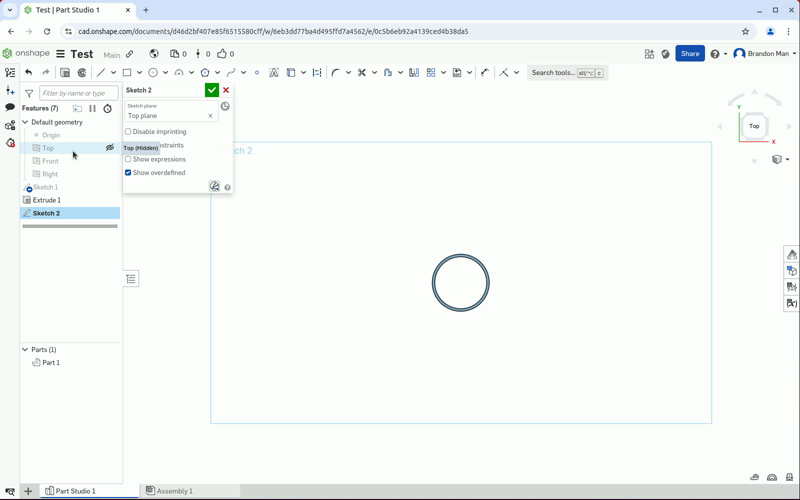
mouse_move(73, 352)
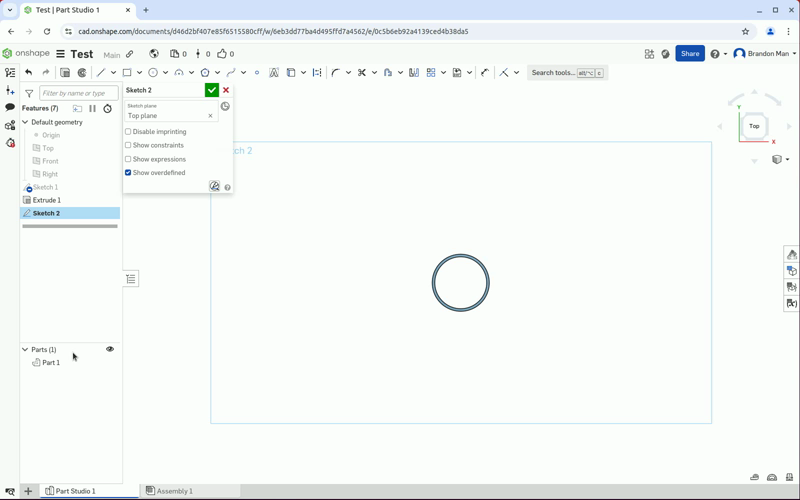
key(y)
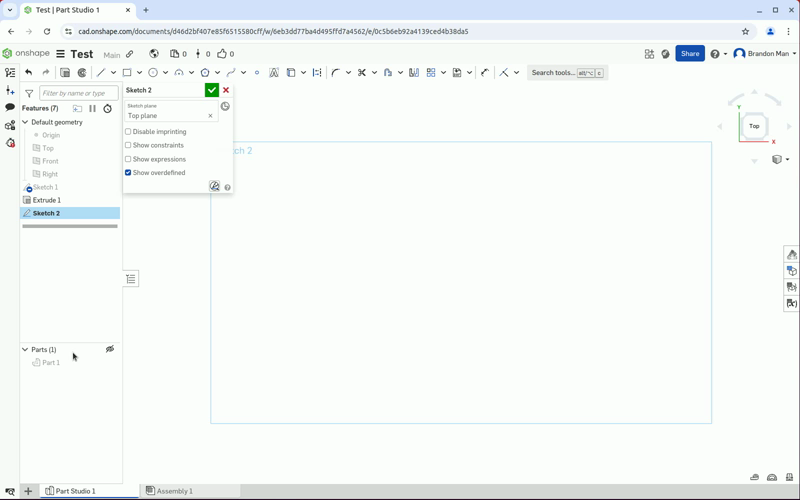
key(c)
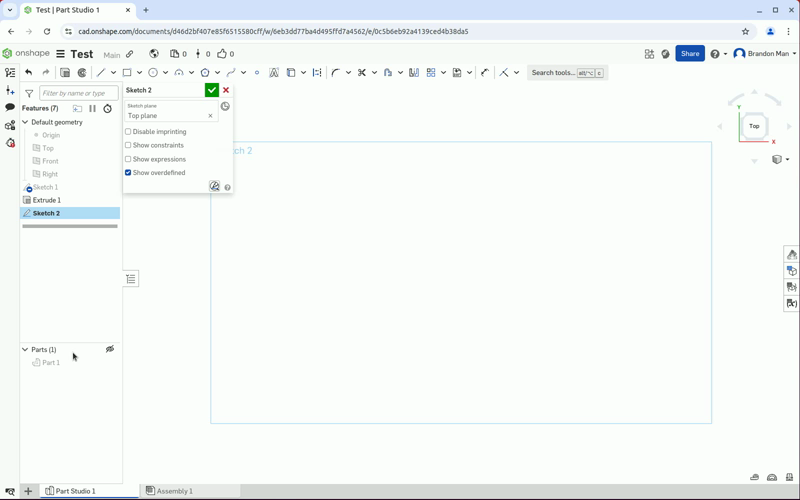
key_down(shift)
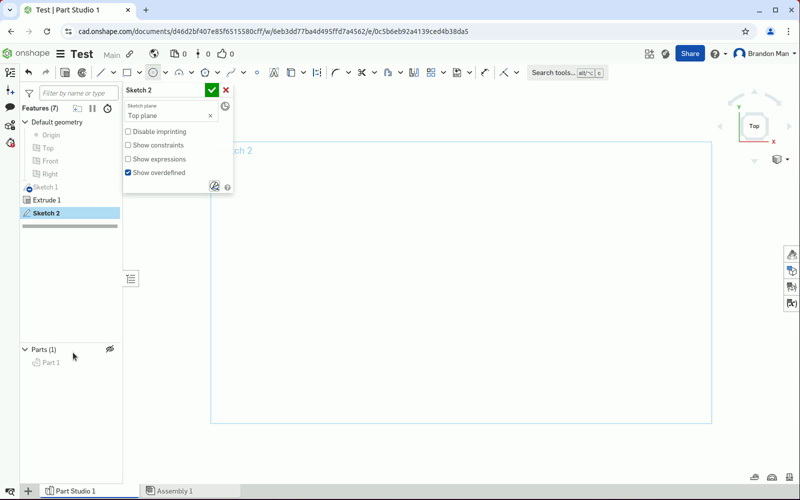
mouse_move(382, 282)
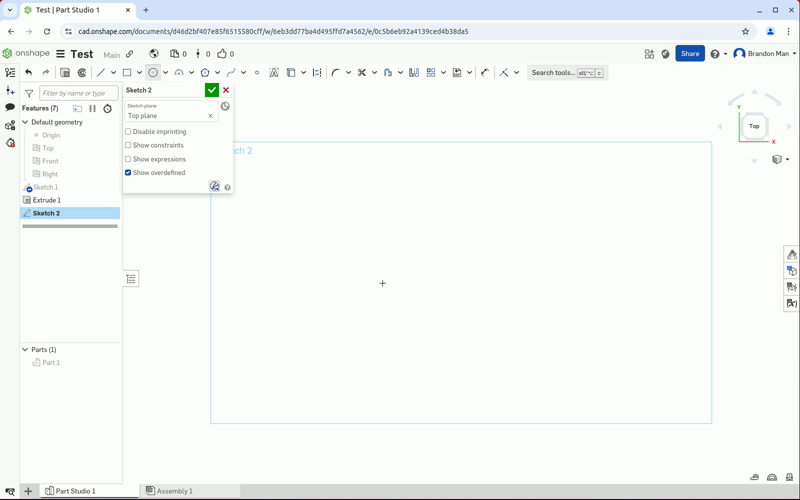
click(382, 282)
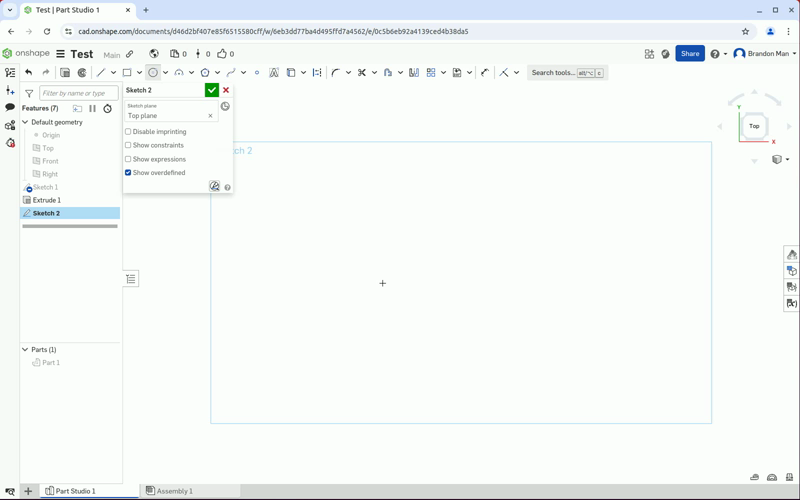
key_up(shift)
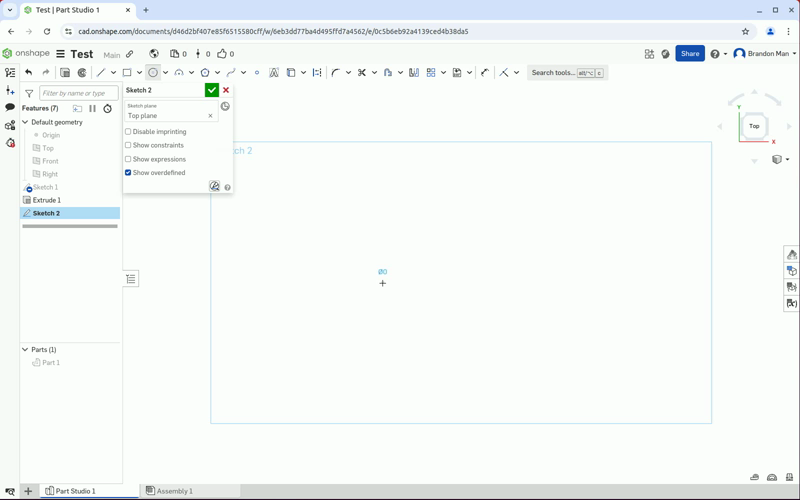
mouse_move(412, 282)
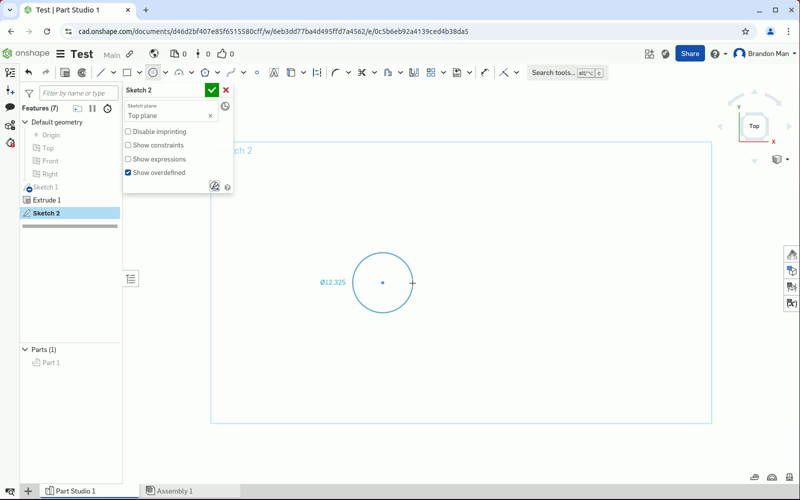
click(412, 282)
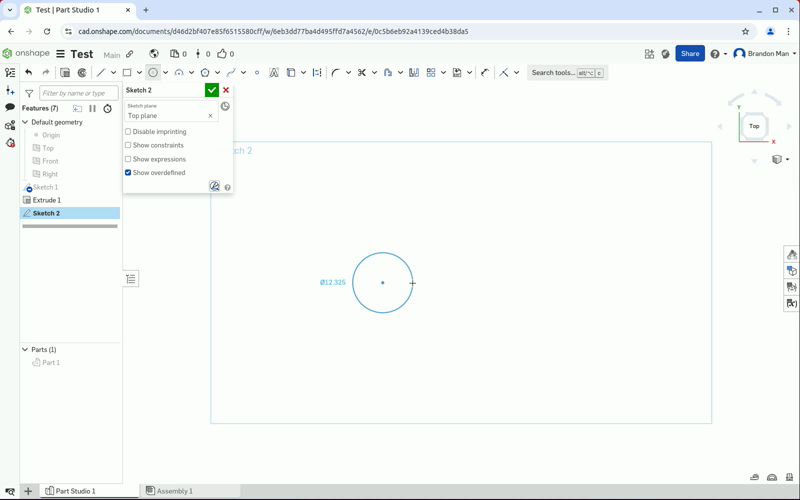
key(esc)
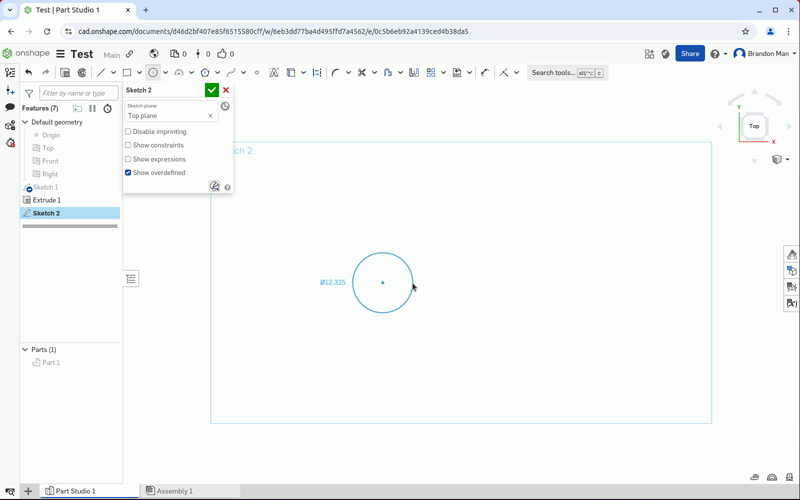
key(c)
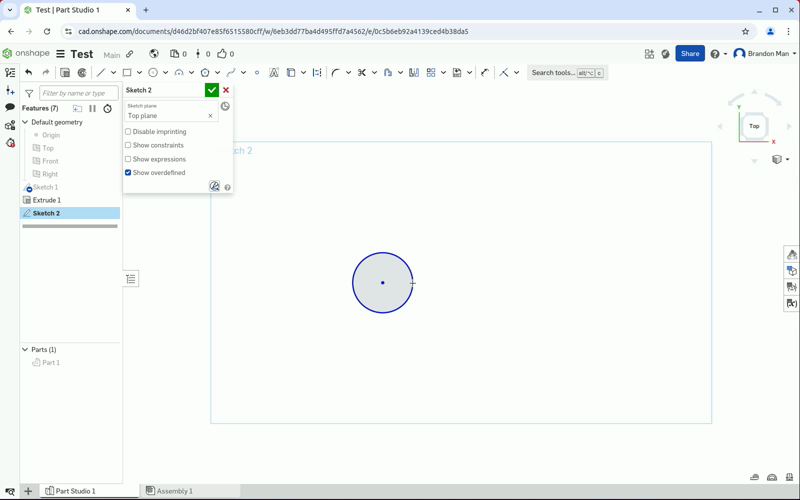
key_down(shift)
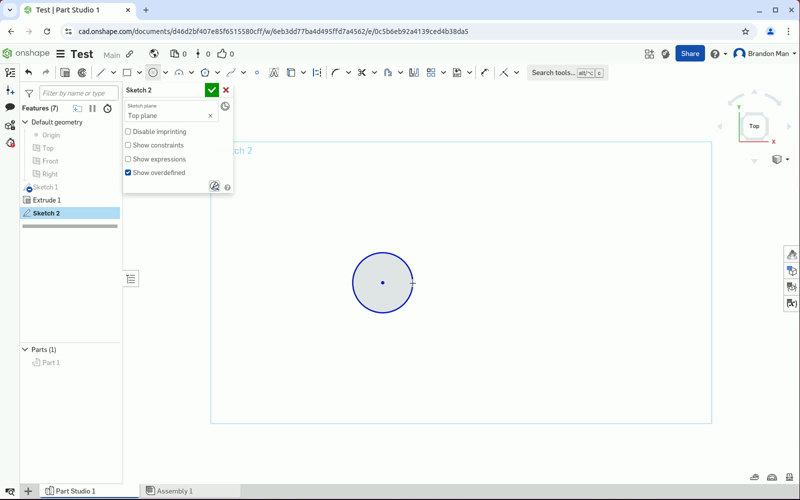
mouse_move(382, 282)
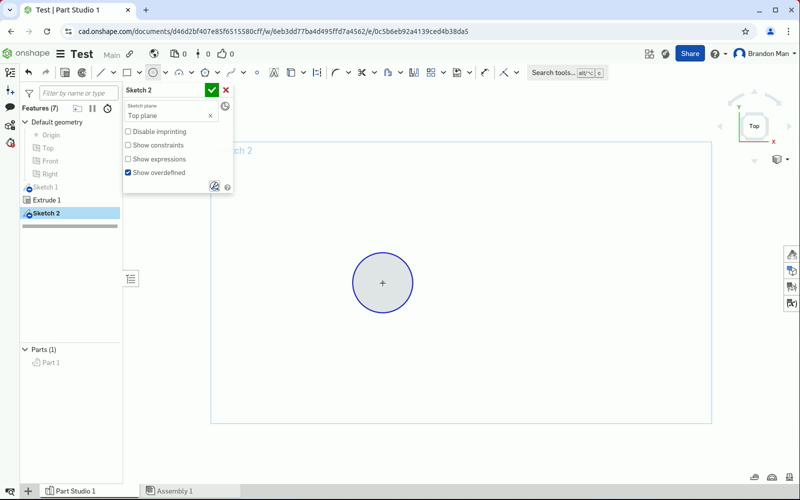
click(382, 282)
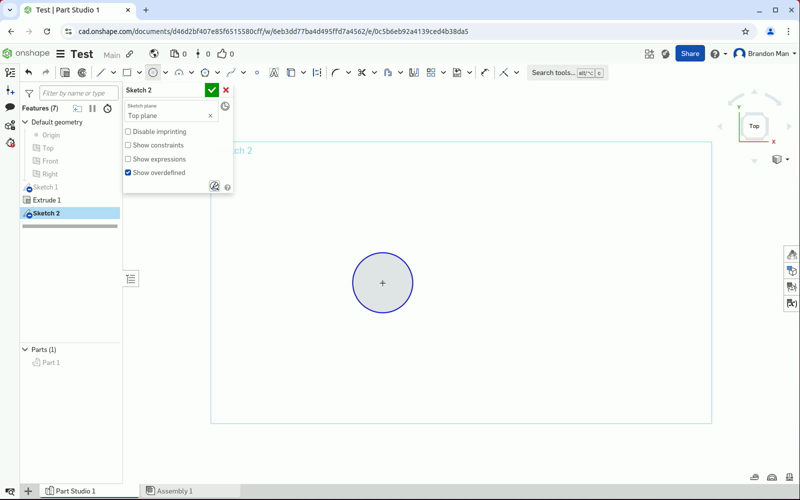
key_up(shift)
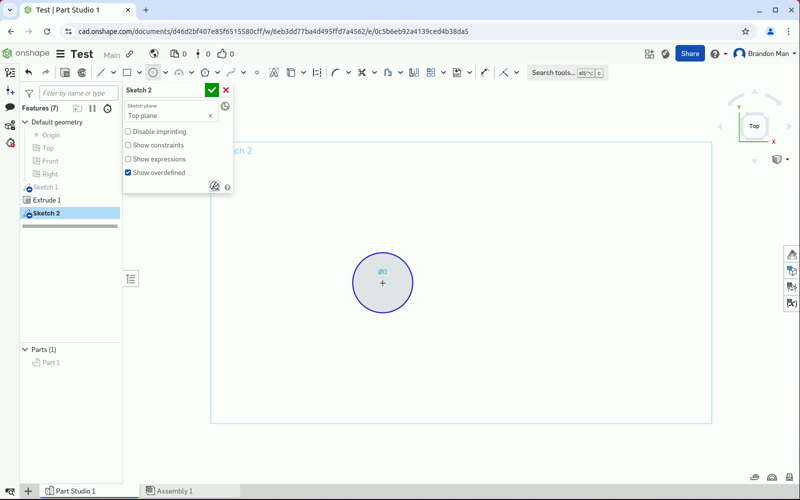
mouse_move(410, 282)
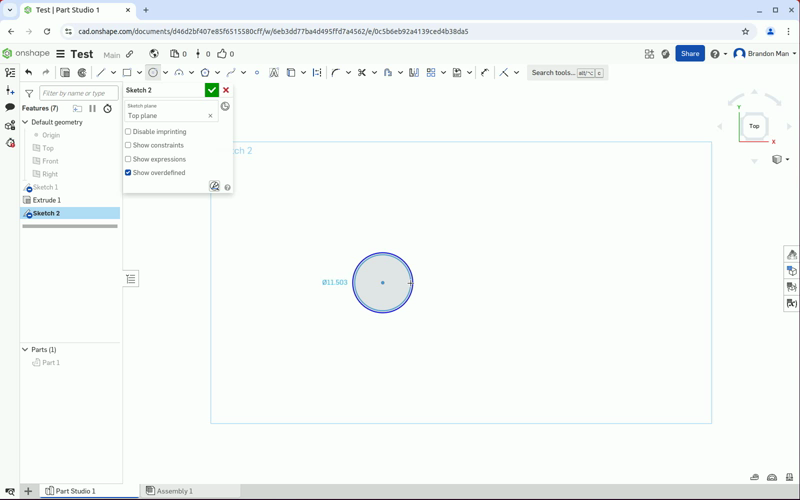
scroll(6)
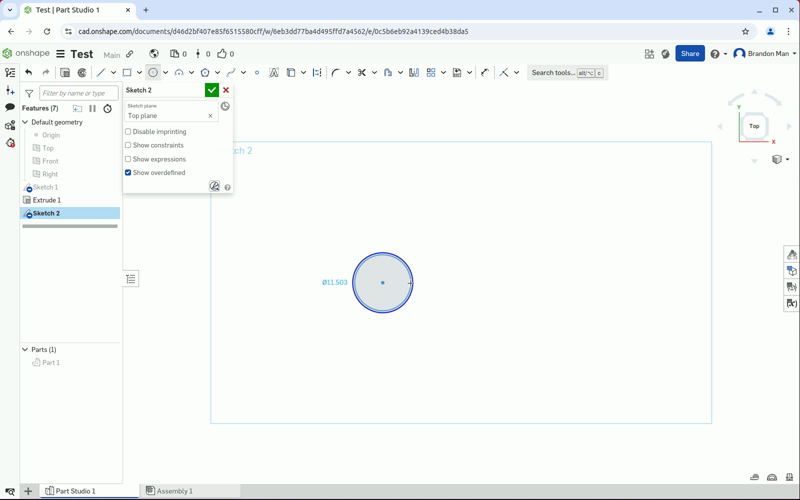
scroll(6)
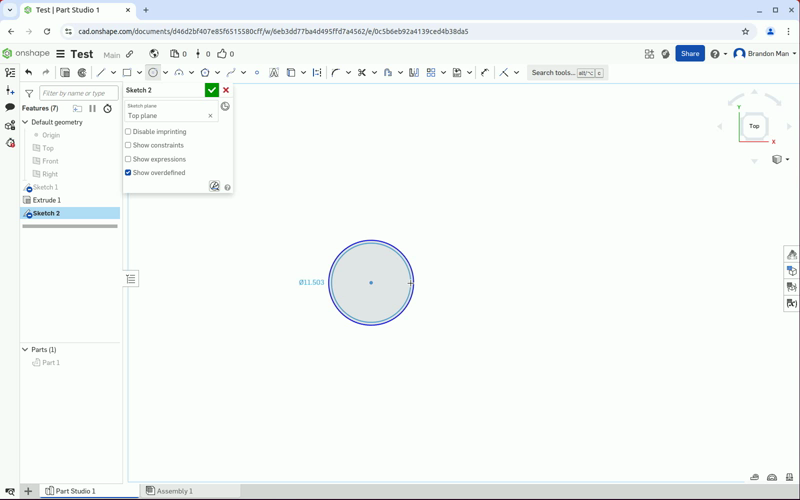
scroll(6)
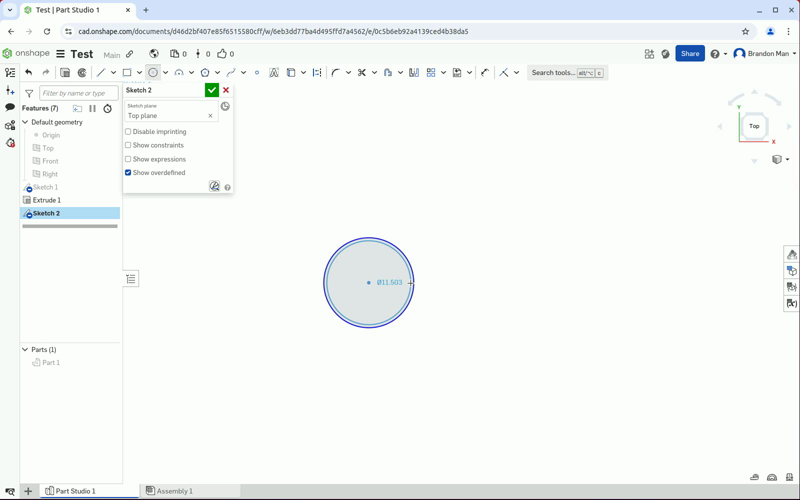
scroll(6)
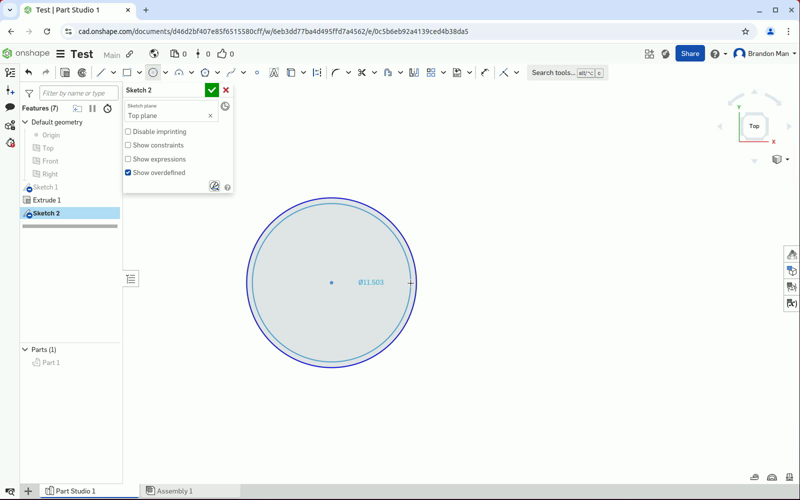
scroll(6)
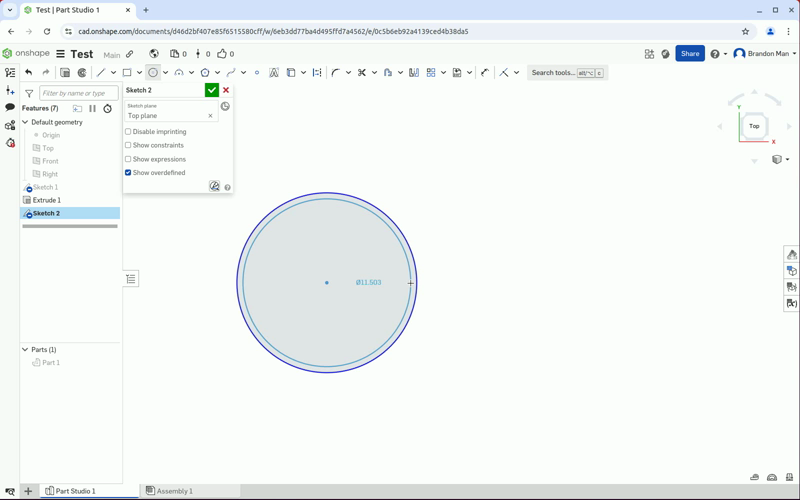
scroll(6)
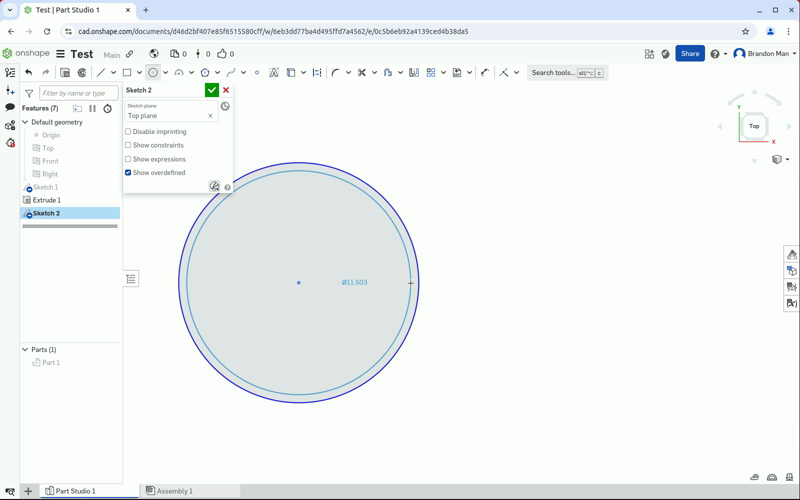
scroll(6)
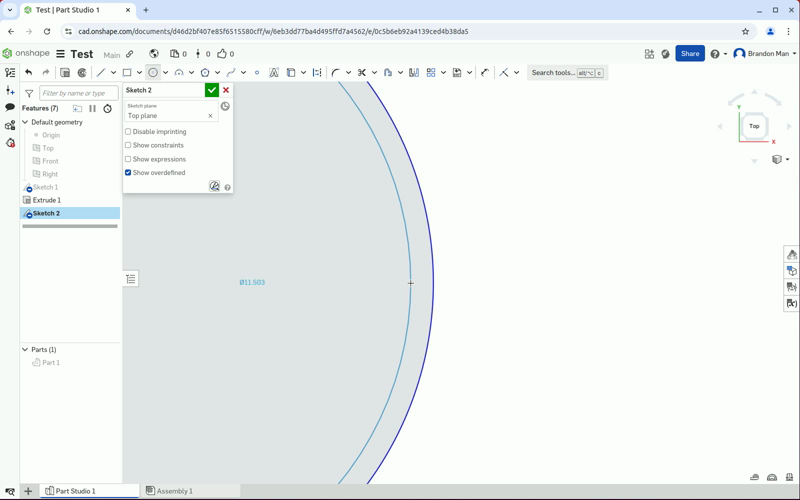
click(410, 282)
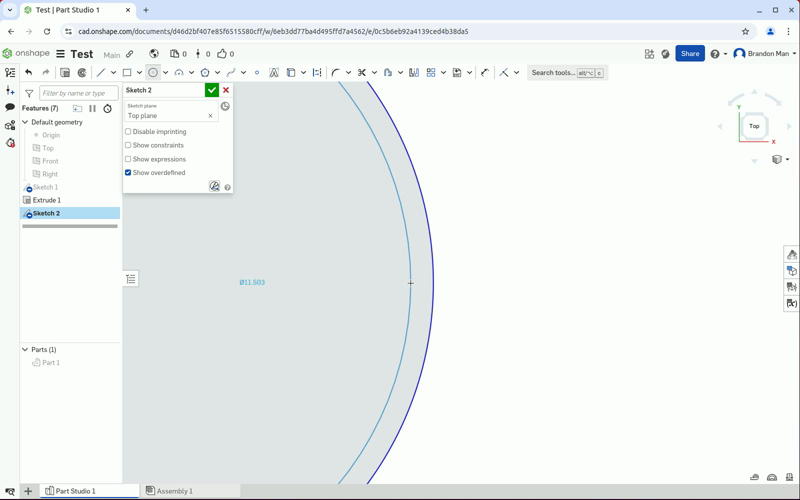
scroll(-6)
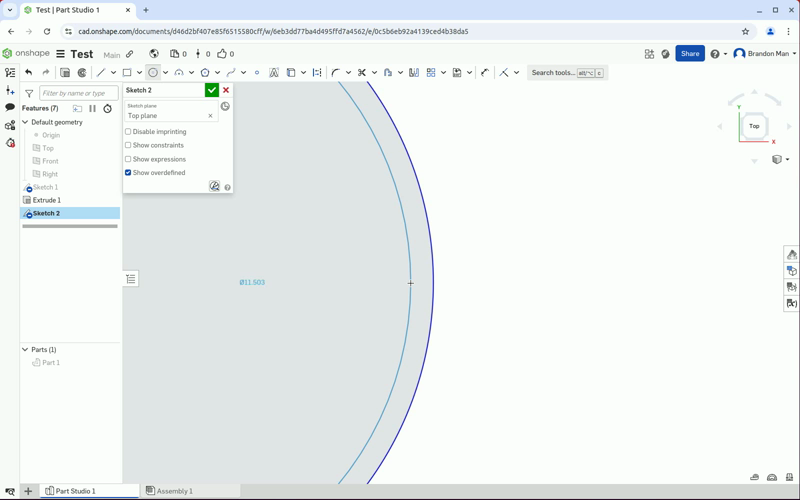
scroll(-6)
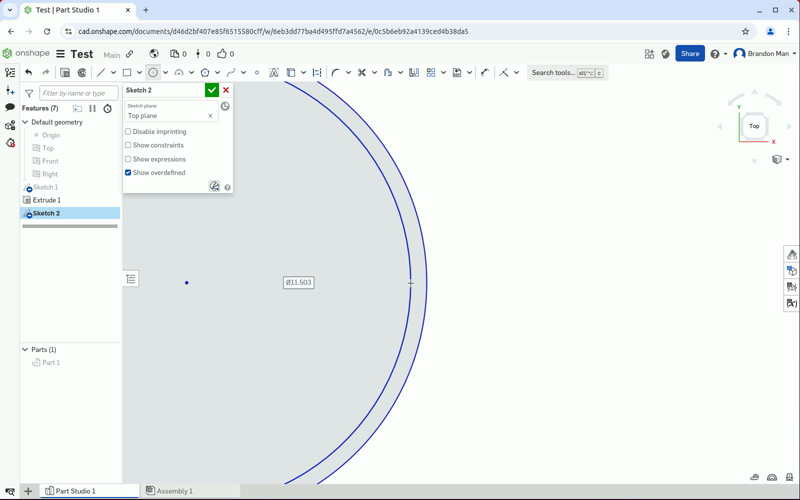
scroll(-6)
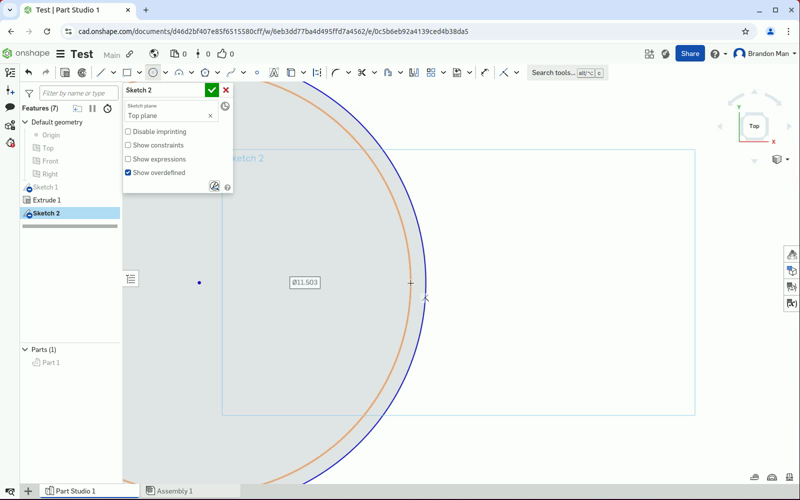
scroll(-6)
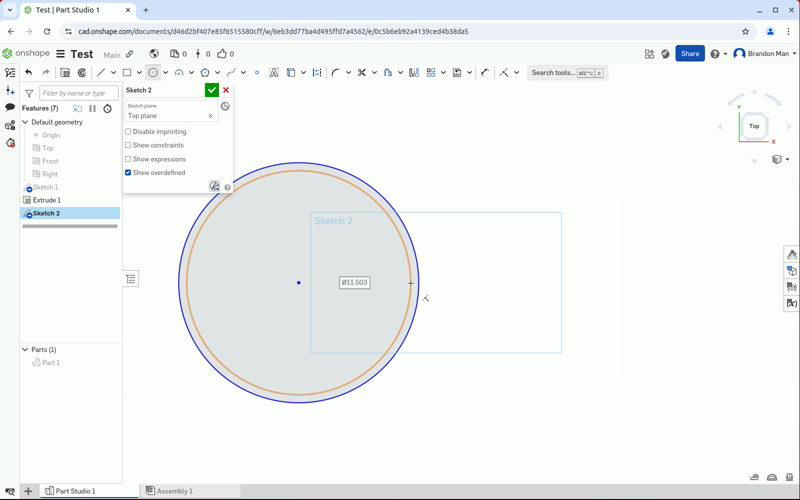
scroll(-6)
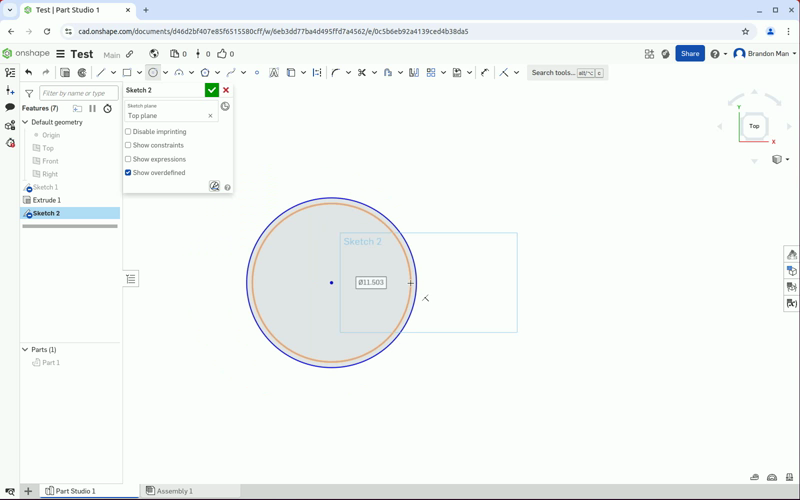
scroll(-6)
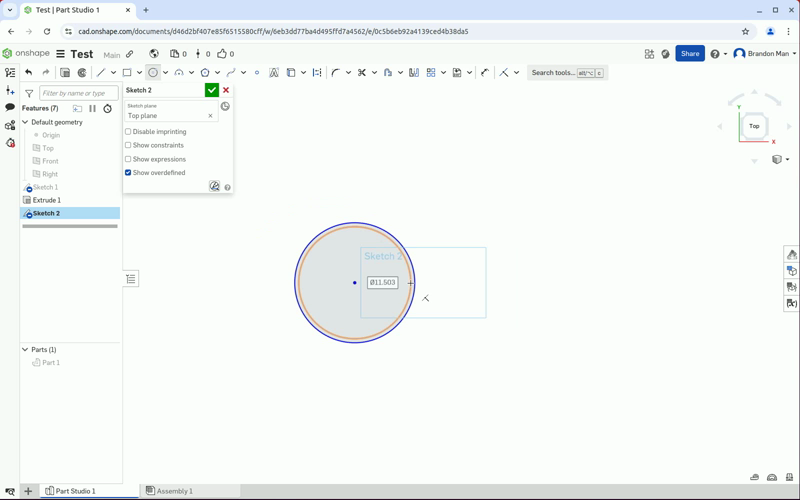
scroll(-6)
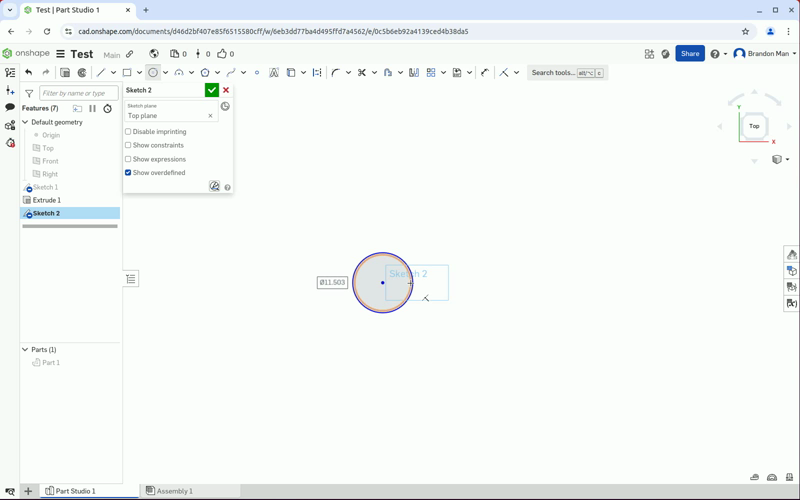
key(esc)
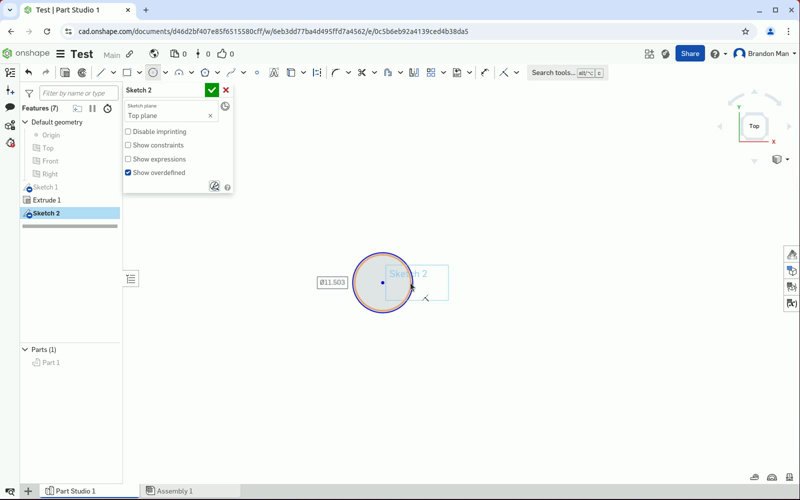
mouse_move(396, 308)
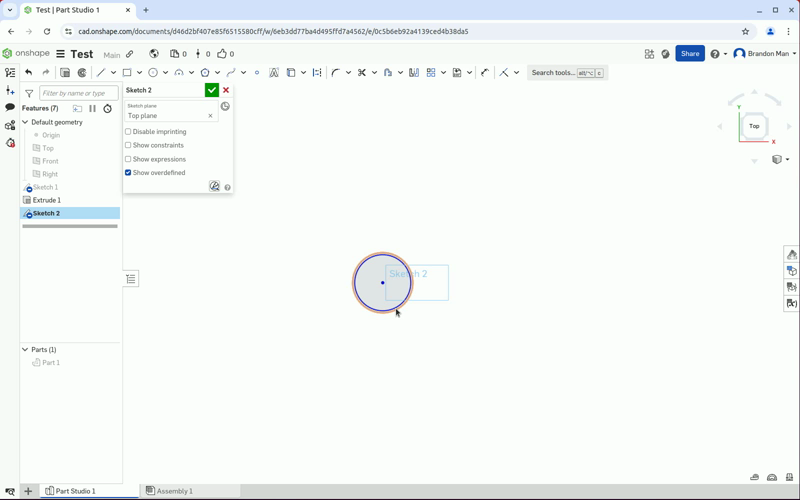
scroll(6)
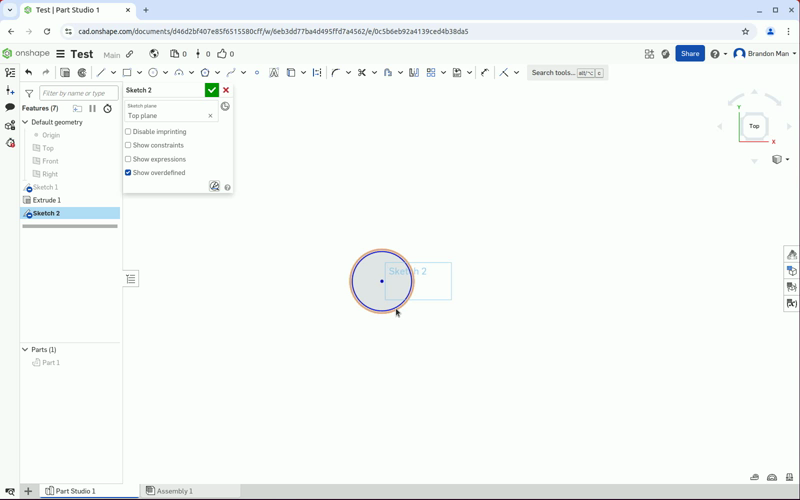
scroll(6)
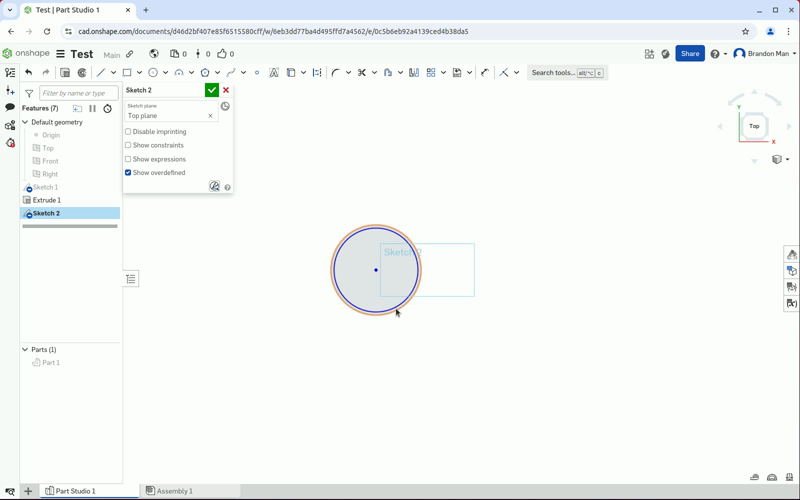
scroll(6)
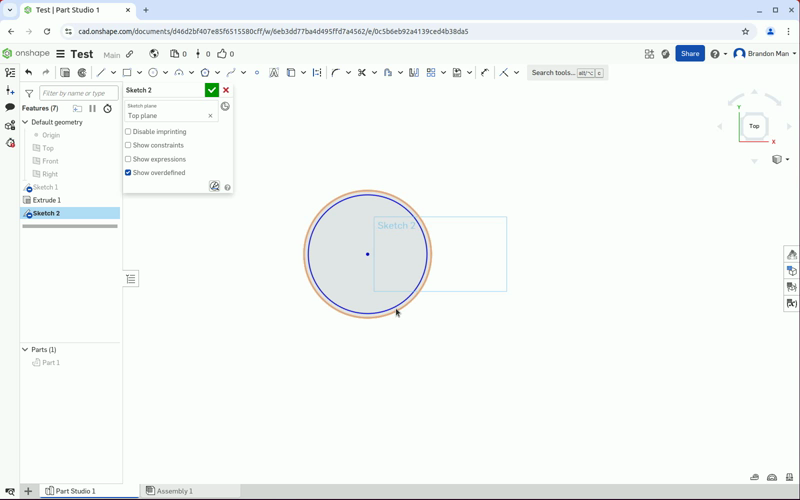
scroll(6)
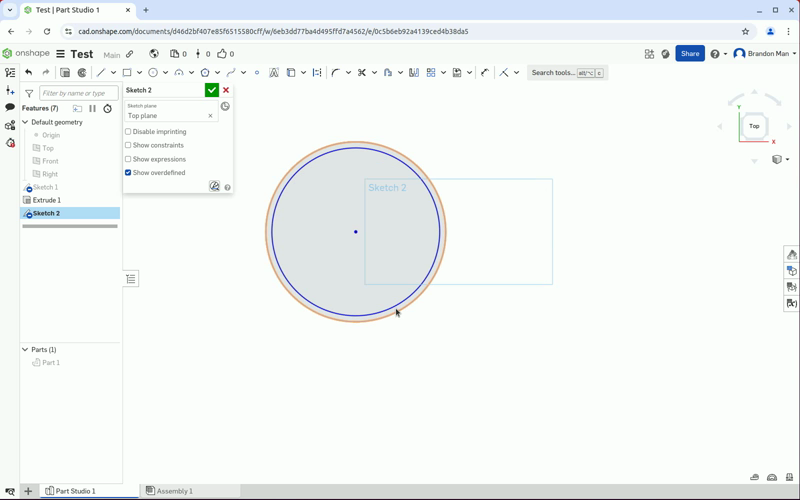
scroll(6)
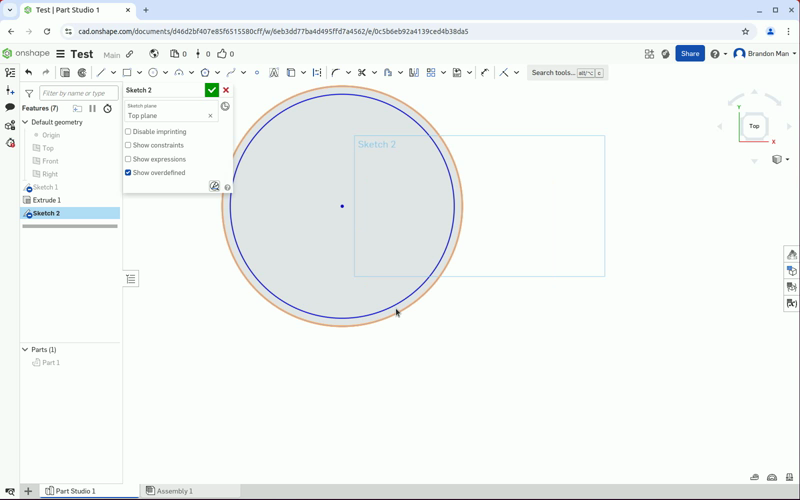
scroll(6)
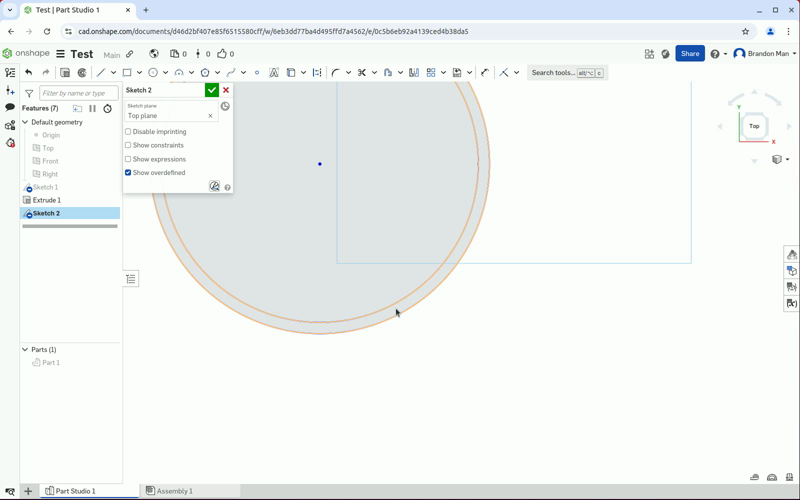
scroll(6)
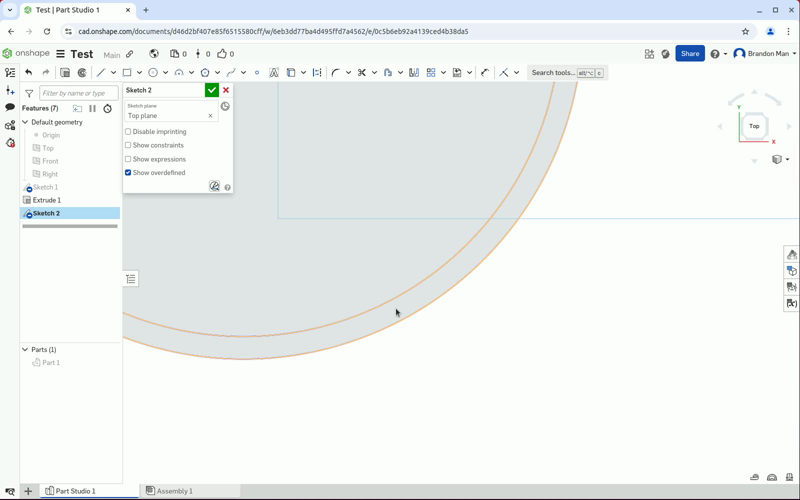
click(396, 308)
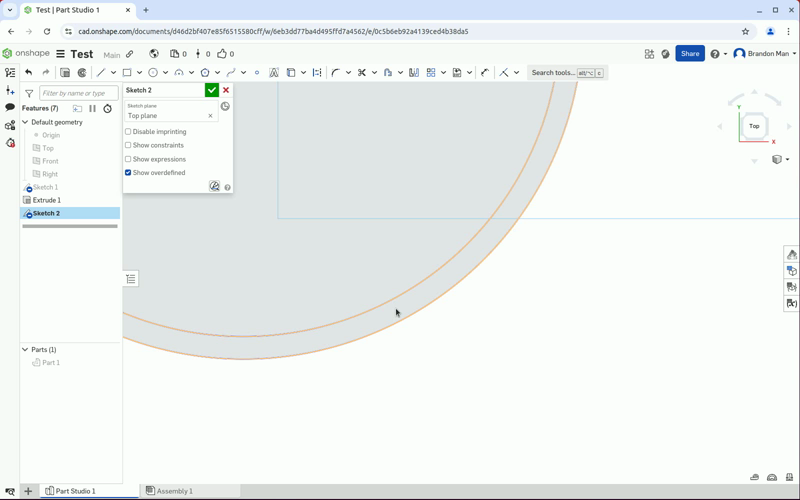
scroll(-6)
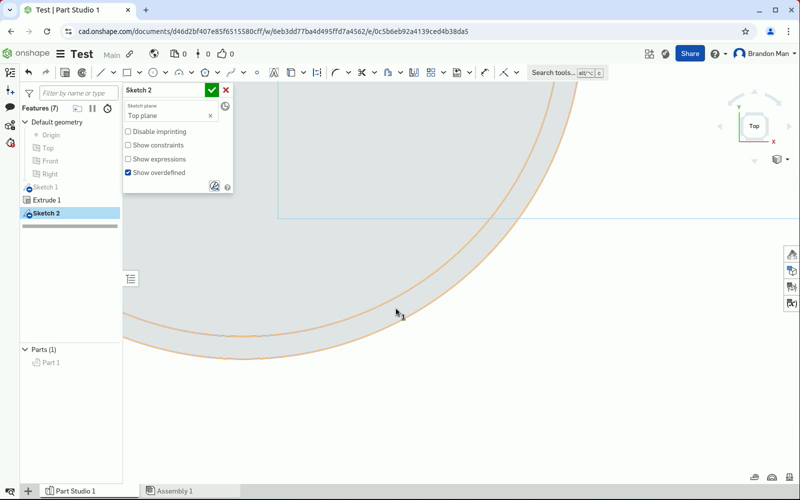
scroll(-6)
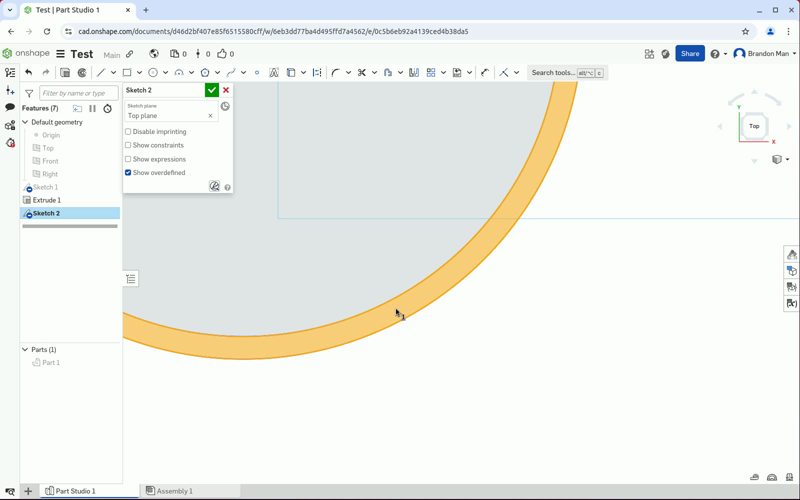
scroll(-6)
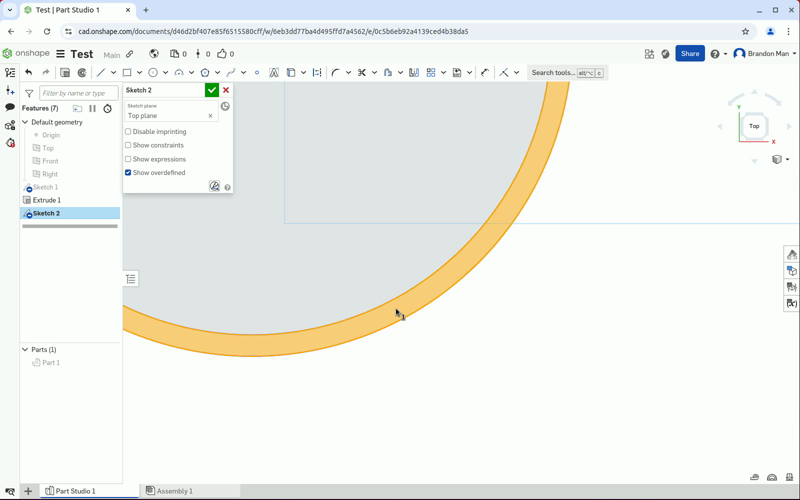
scroll(-6)
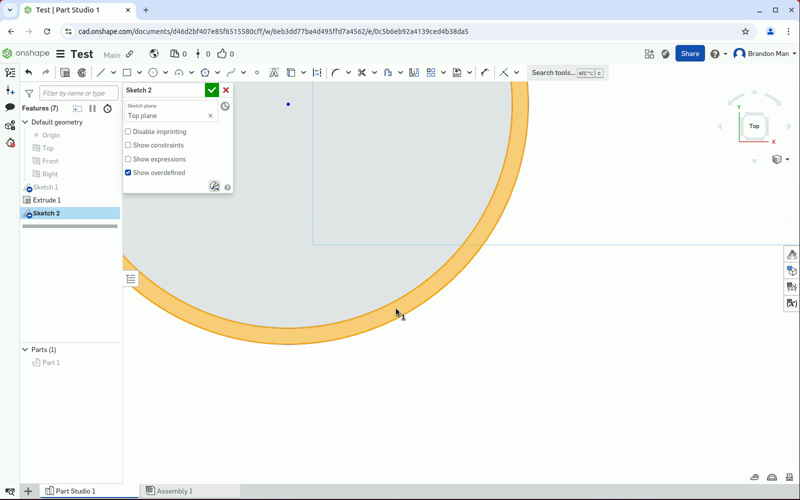
scroll(-6)
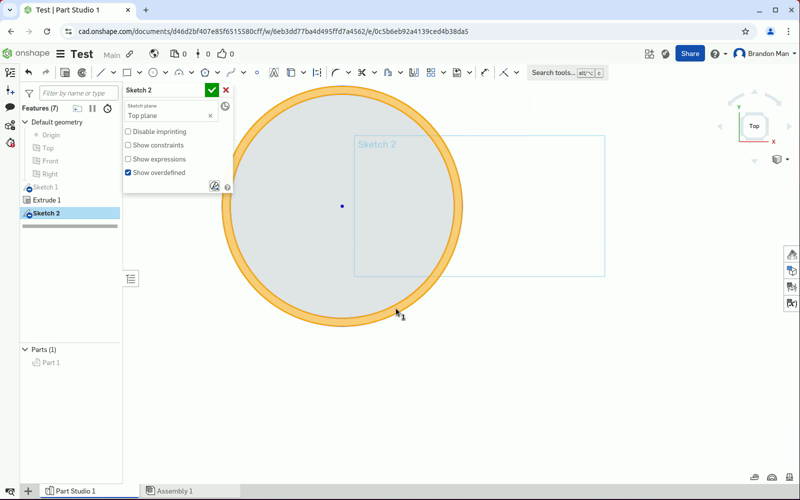
scroll(-6)
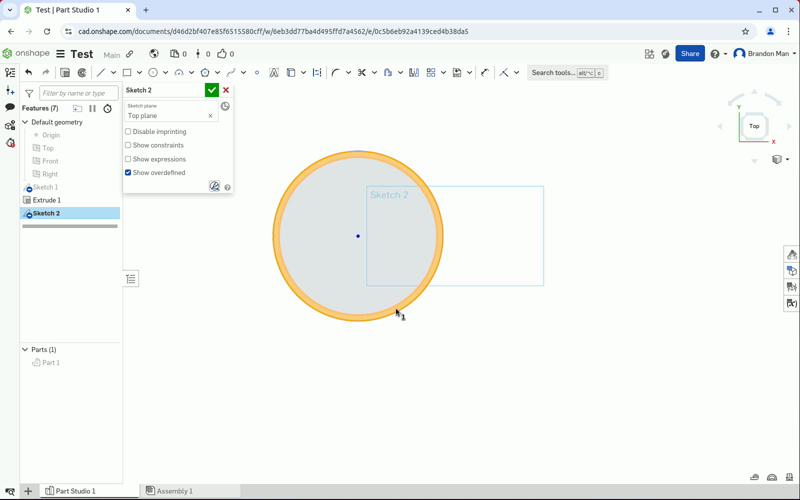
scroll(-6)
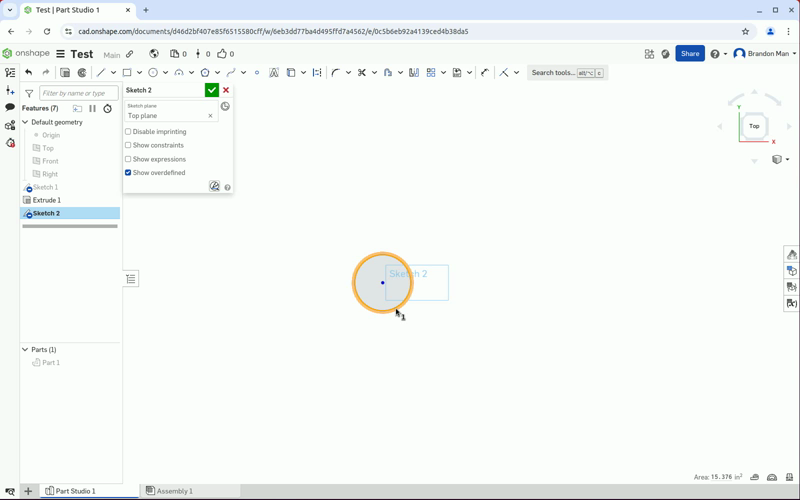
mouse_move(73, 352)
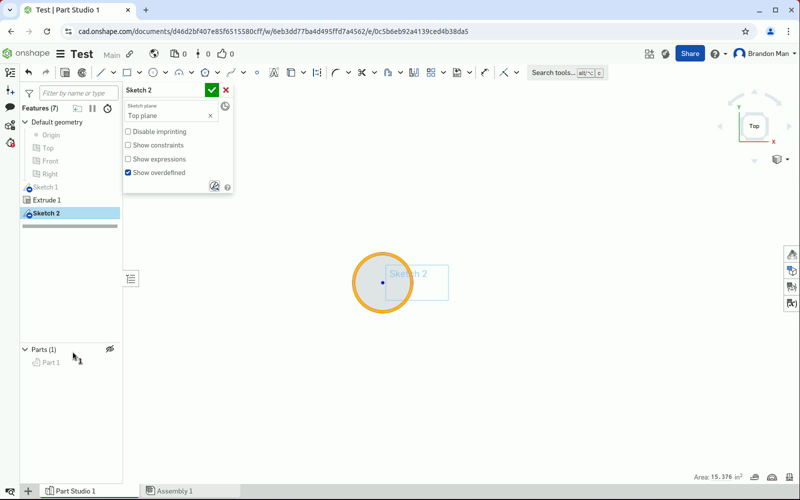
key(shift+y)
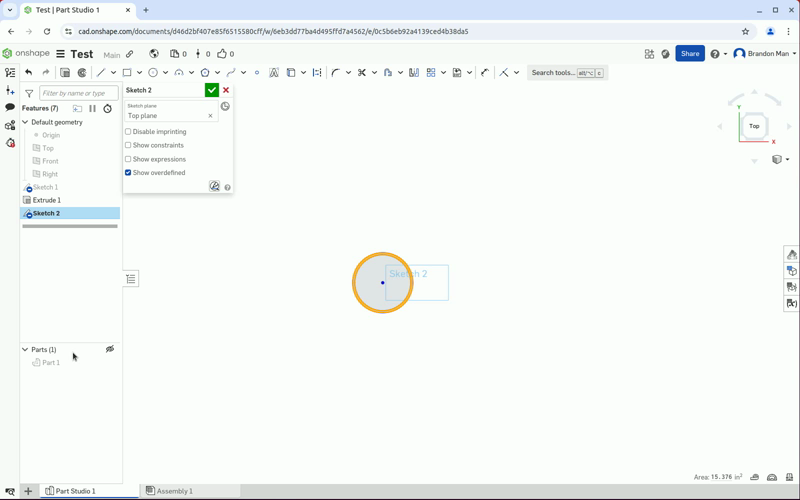
key(shift+e)
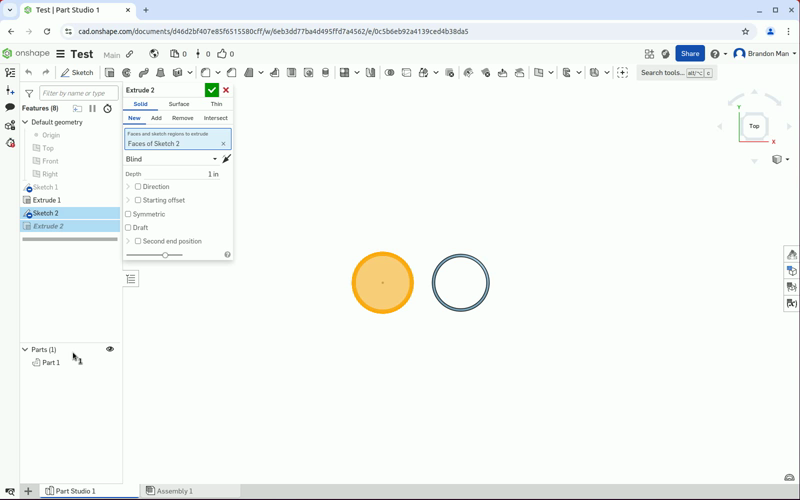
mouse_move(143, 106)
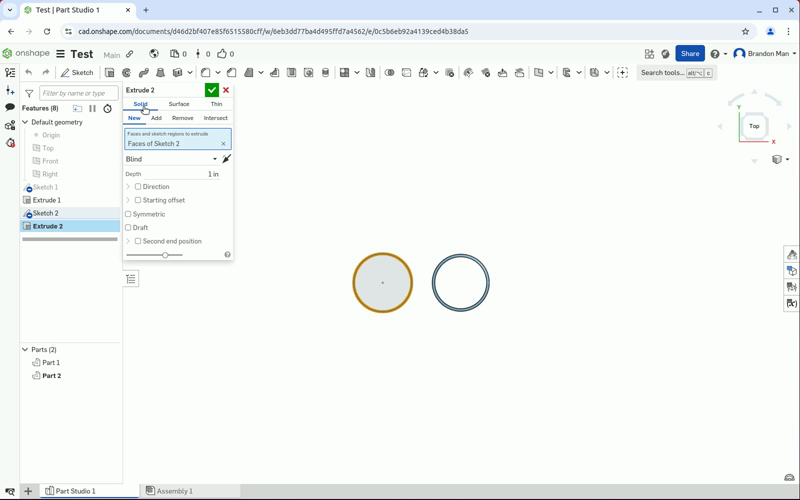
click(143, 106)
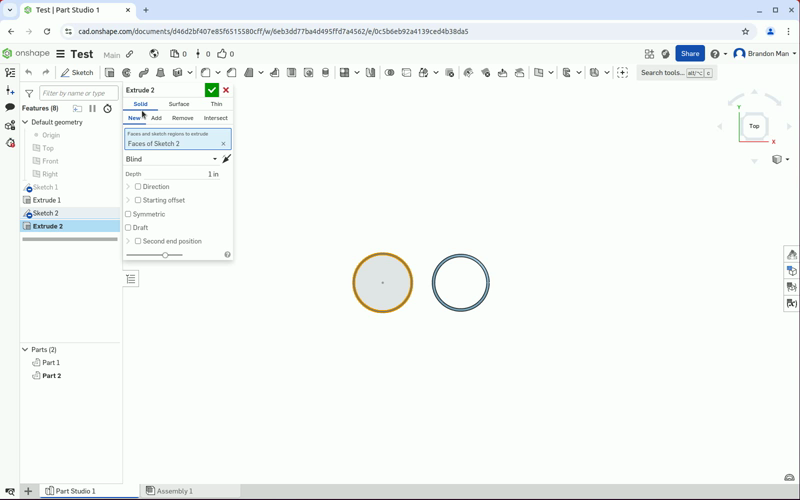
mouse_move(137, 120)
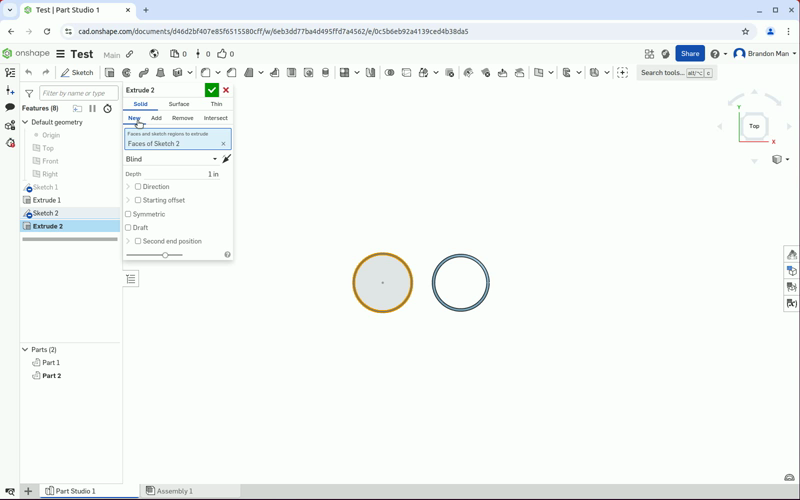
click(137, 120)
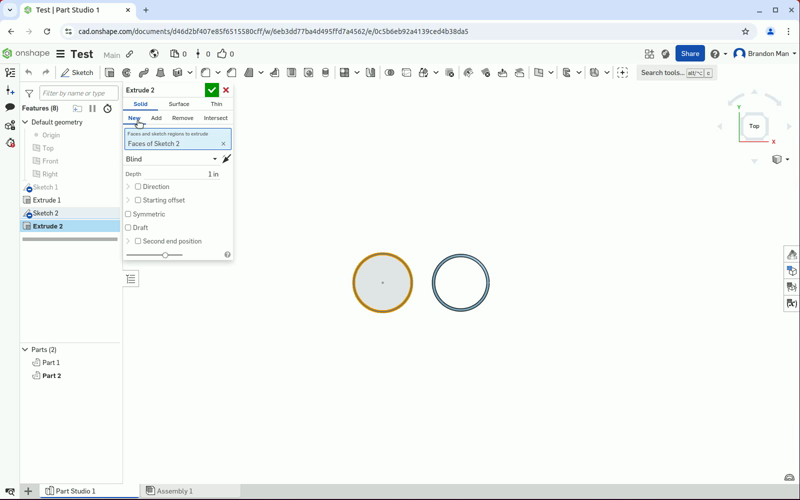
key(tab, 4)
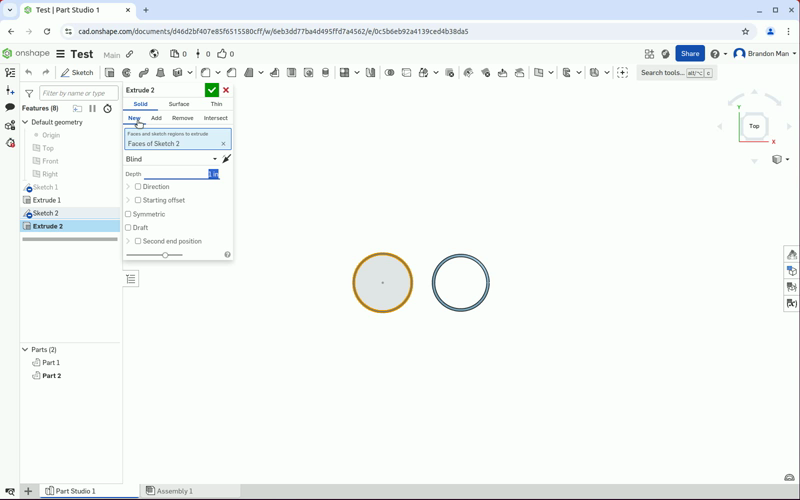
text(12.758)
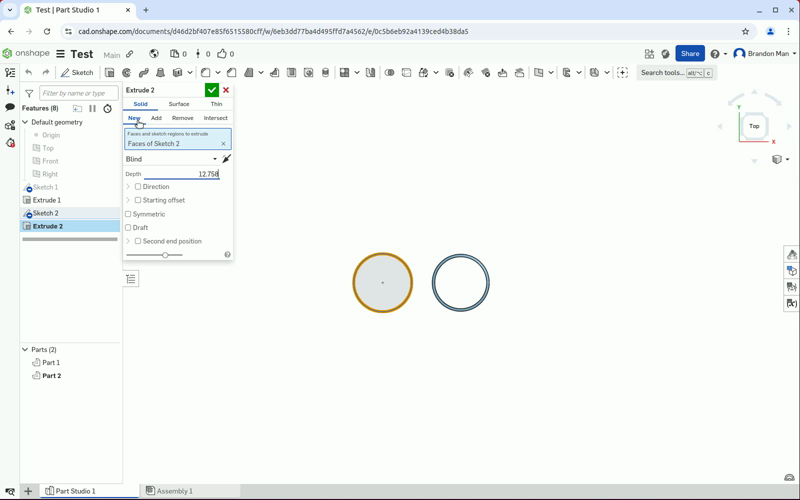
key(enter)
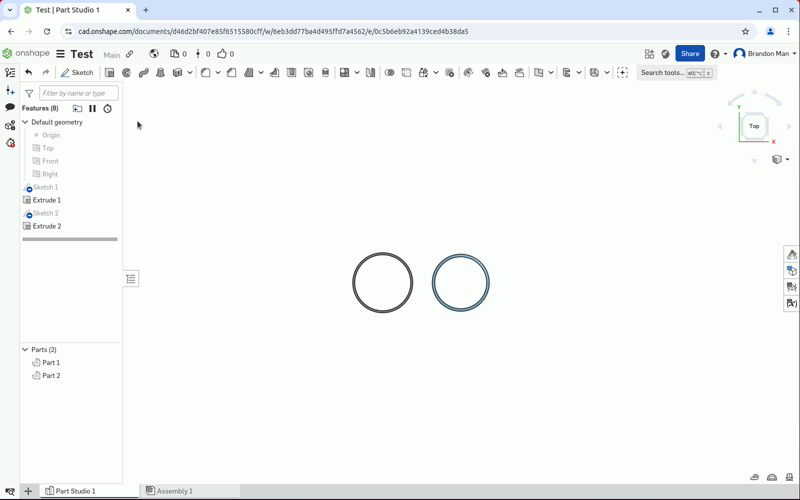
key(shift+h)
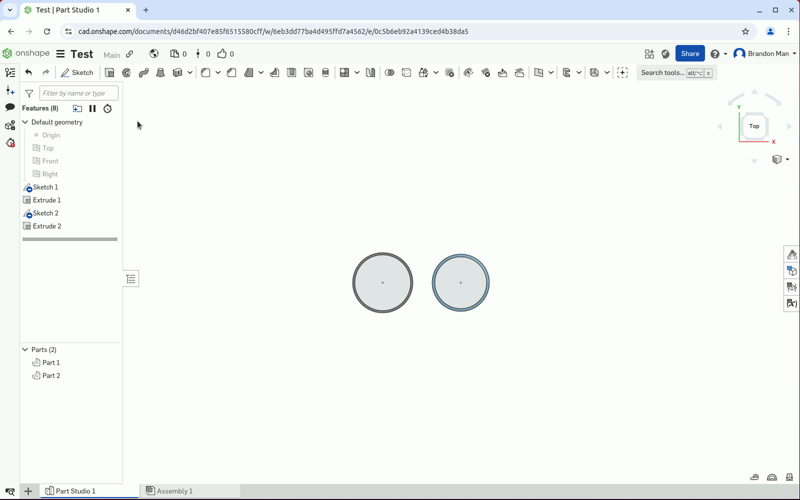
key(shift+h)
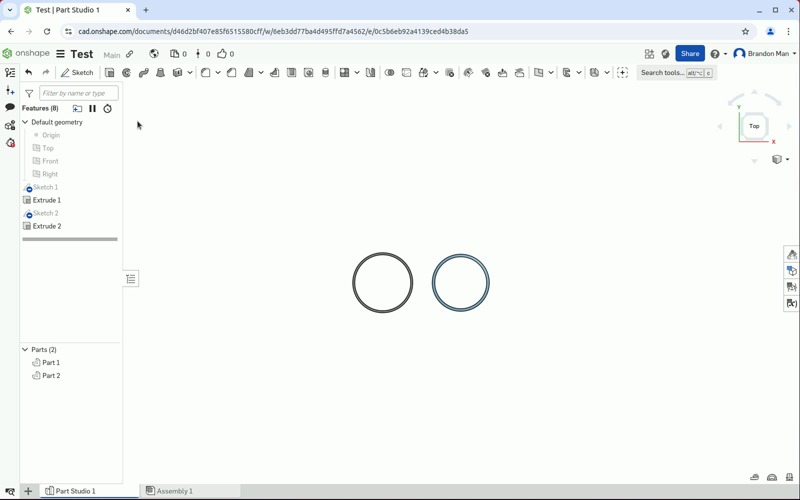
mouse_move(73, 189)
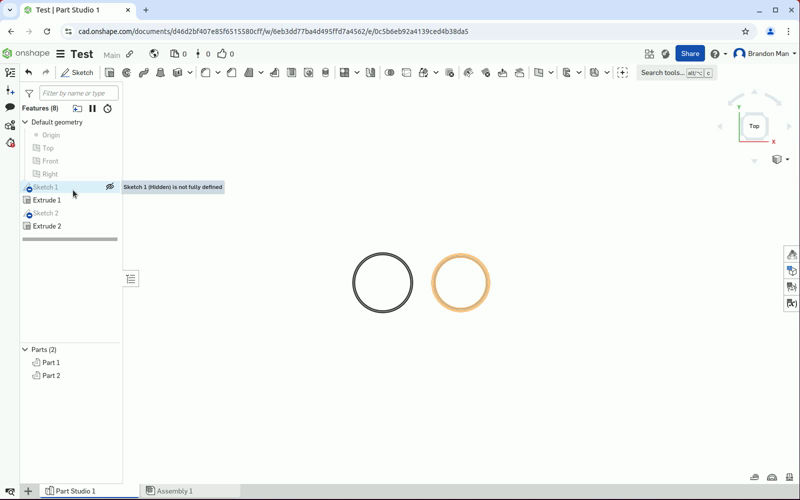
click(73, 189)
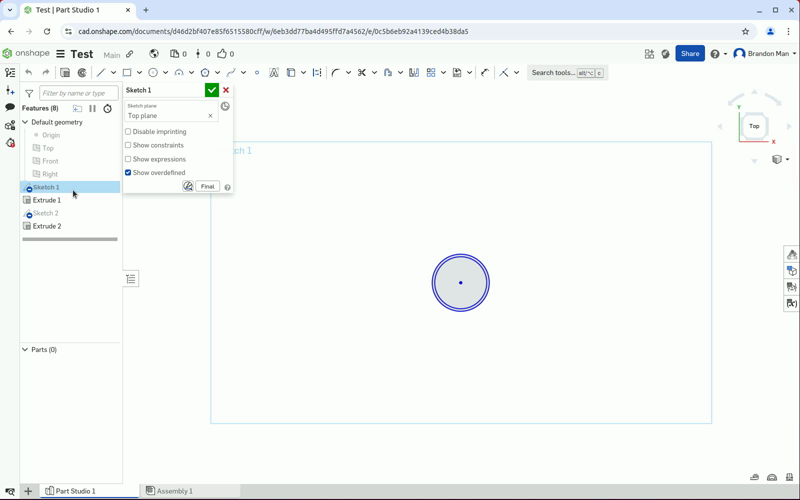
mouse_move(229, 92)
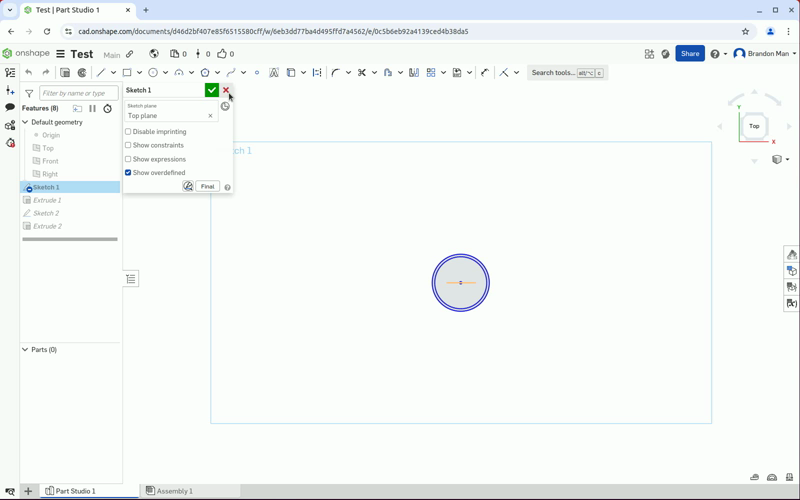
click(229, 92)
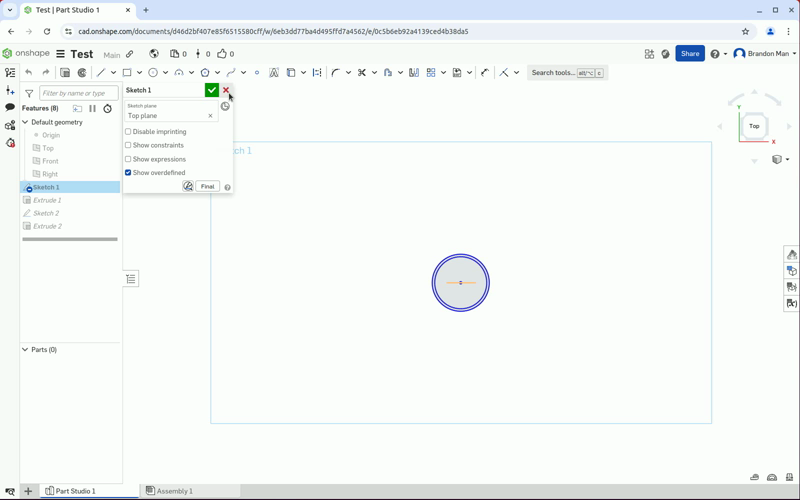
key(shift+s)
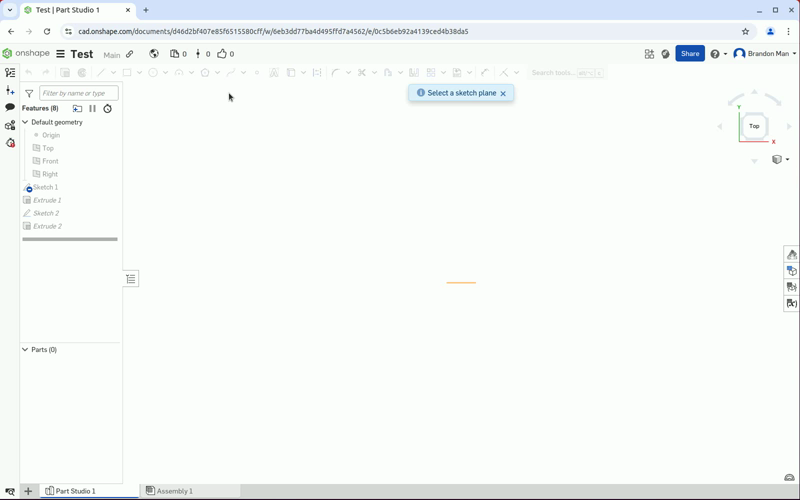
mouse_move(73, 150)
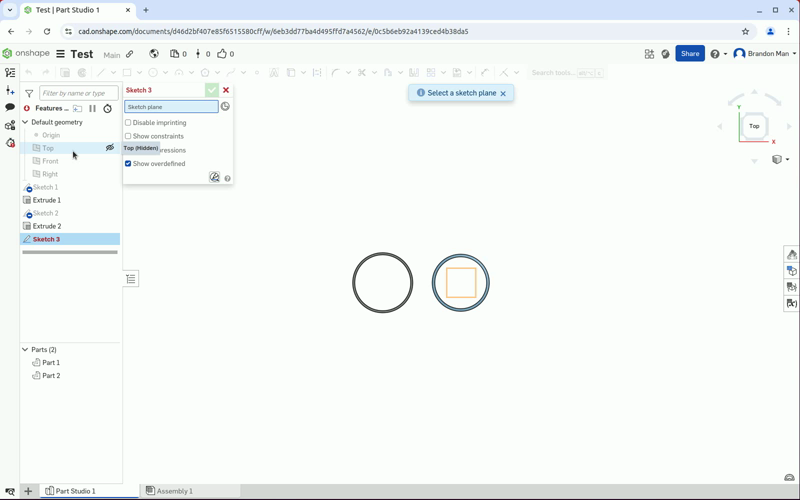
click(73, 150)
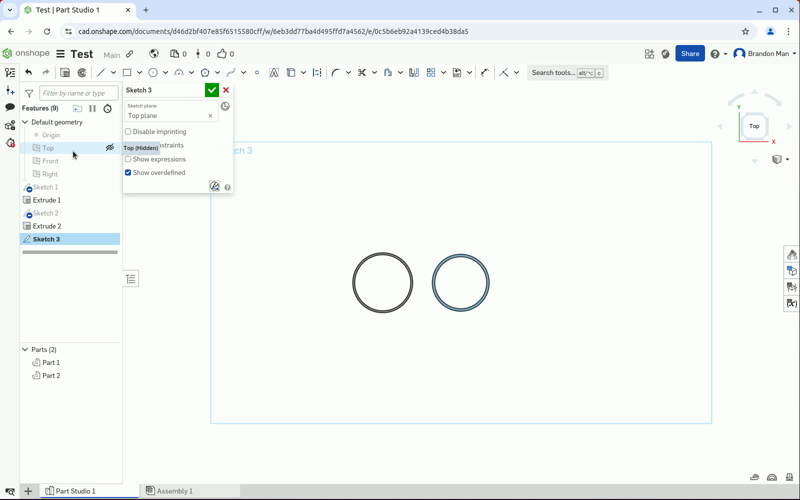
mouse_move(73, 352)
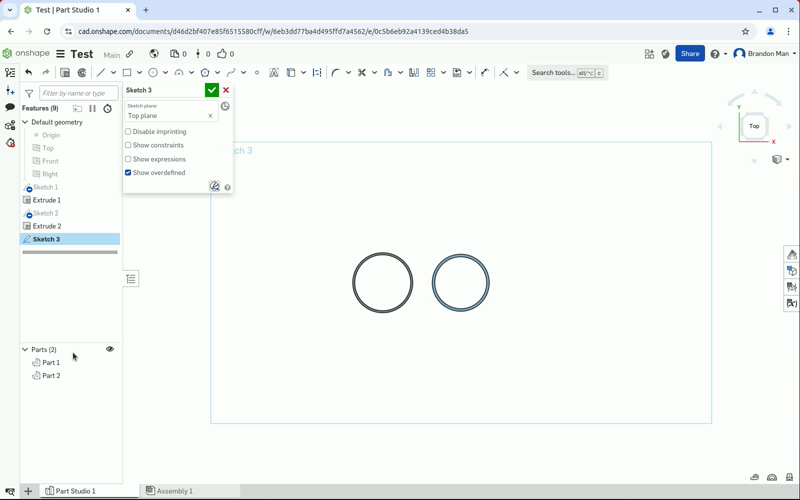
key(y)
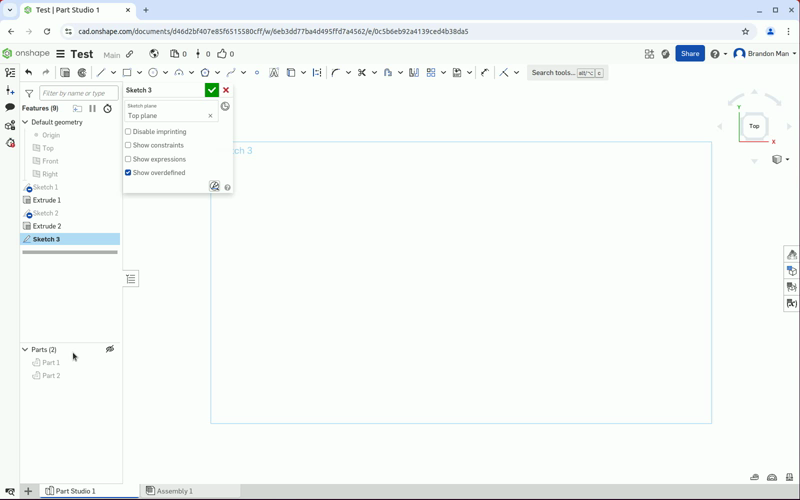
key(c)
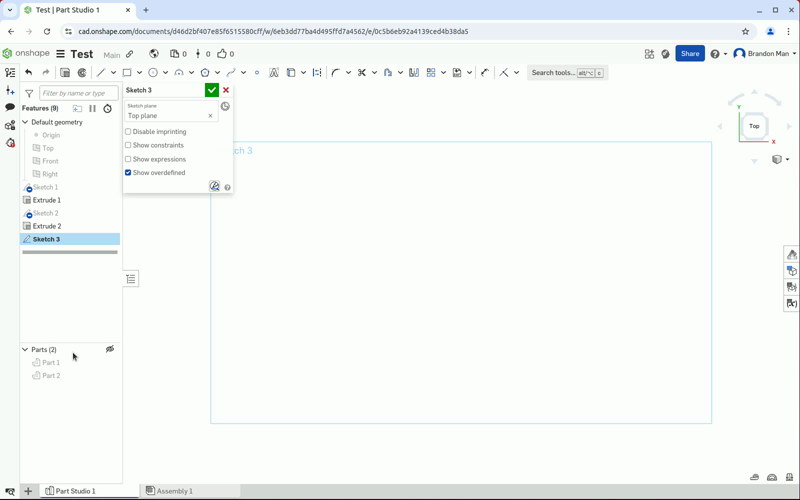
key_down(shift)
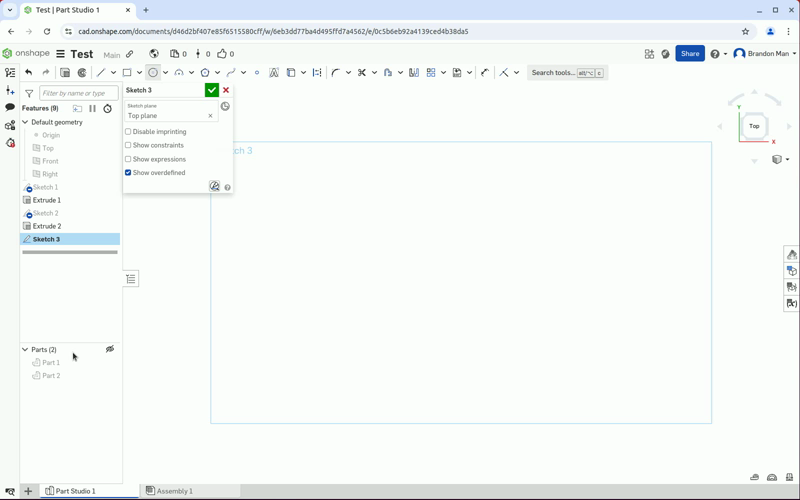
mouse_move(546, 282)
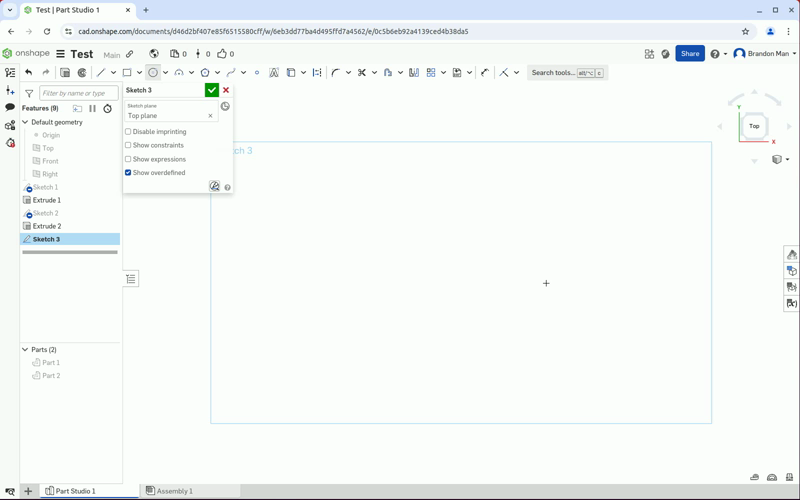
click(546, 282)
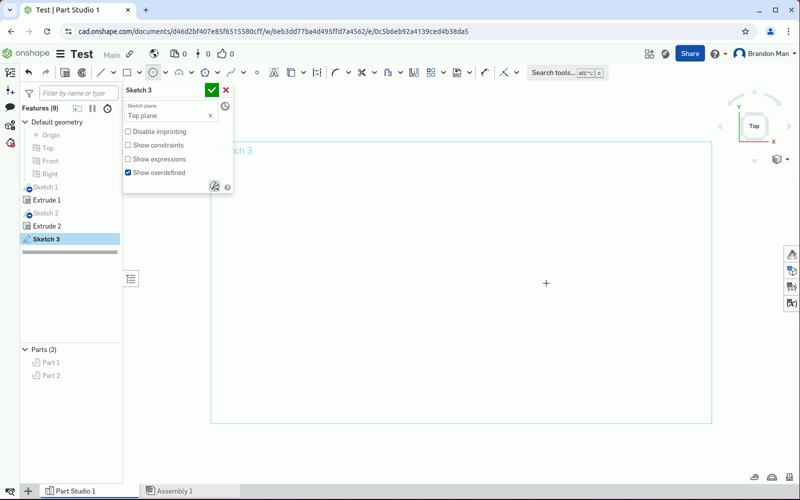
key_up(shift)
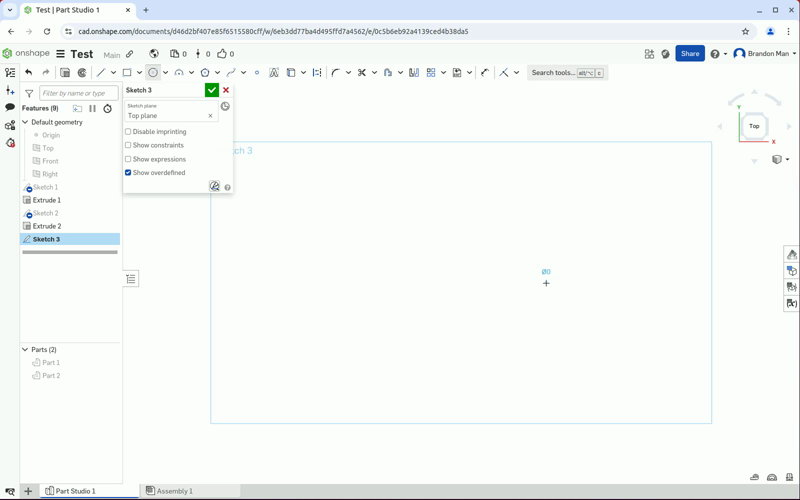
mouse_move(573, 282)
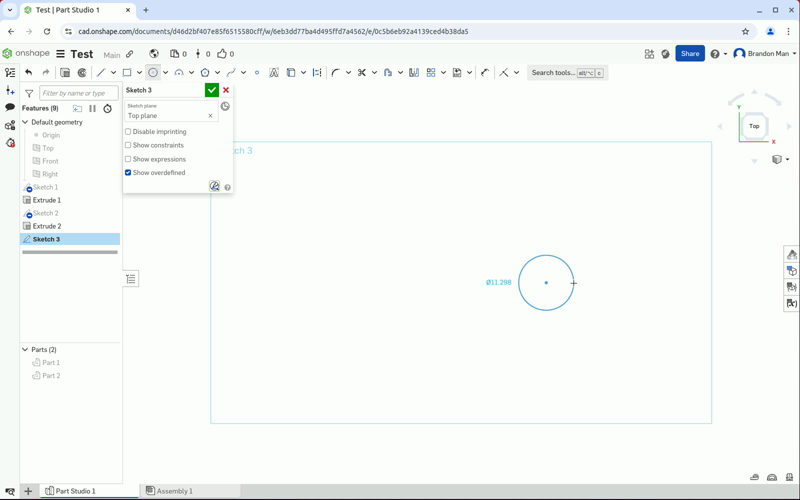
click(573, 282)
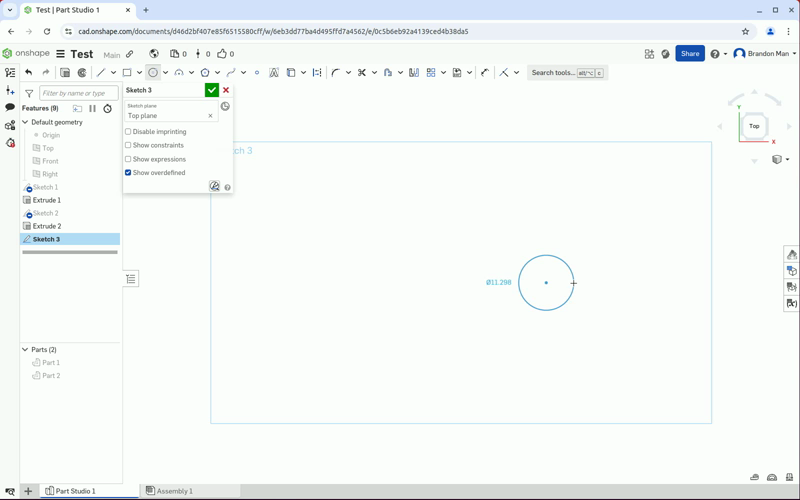
key(esc)
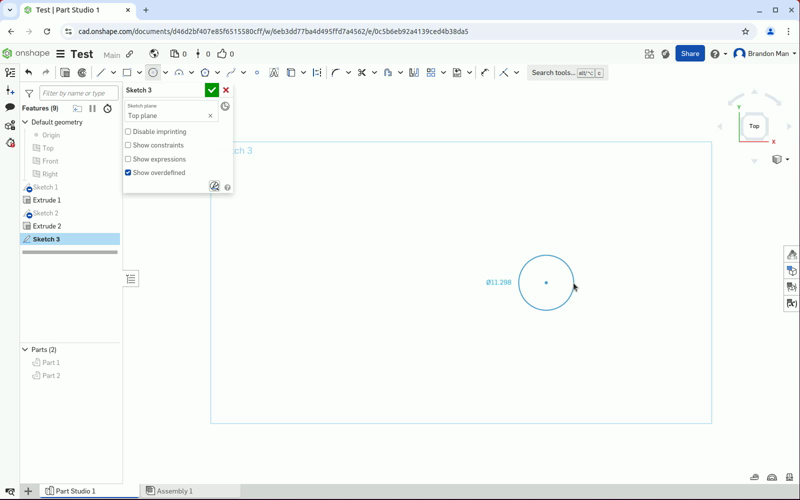
key(c)
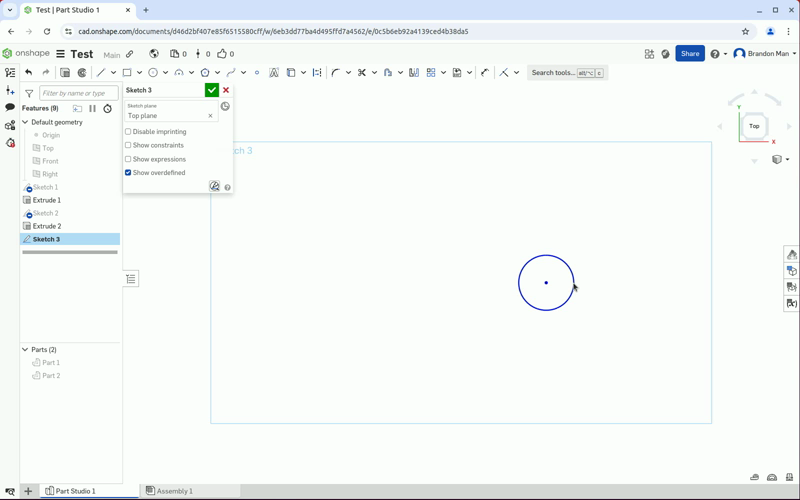
key_down(shift)
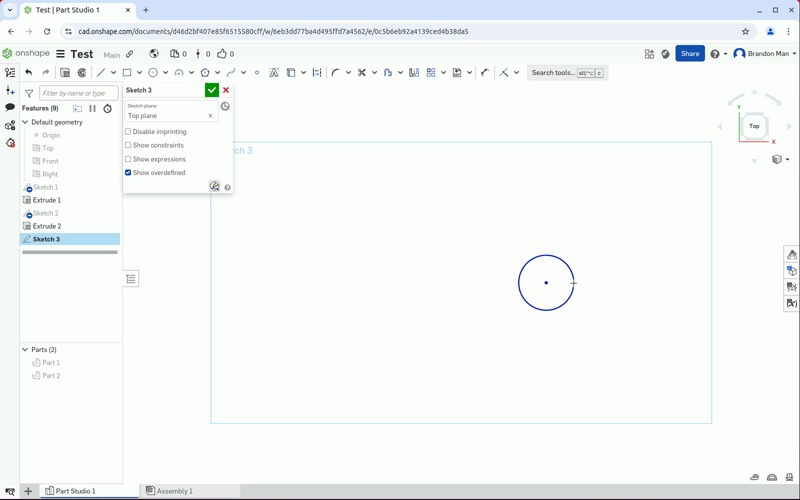
mouse_move(546, 282)
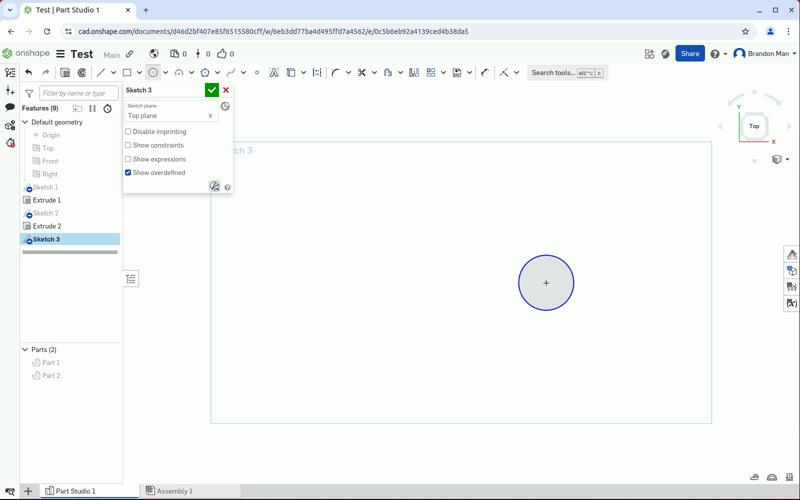
click(546, 282)
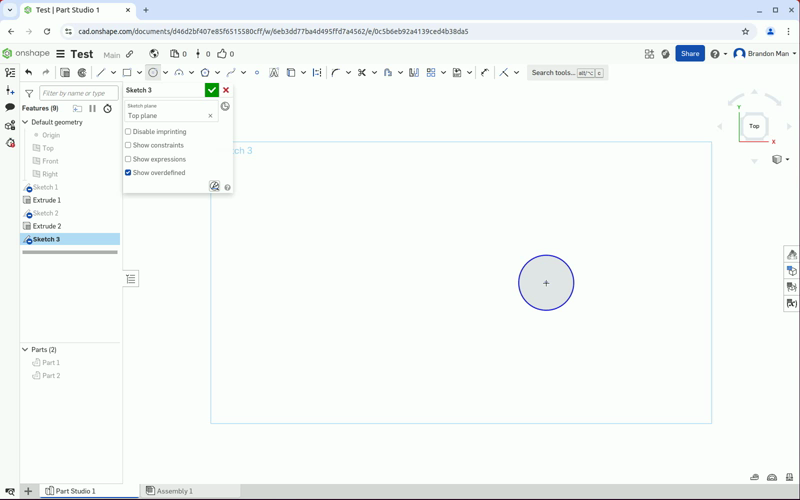
key_up(shift)
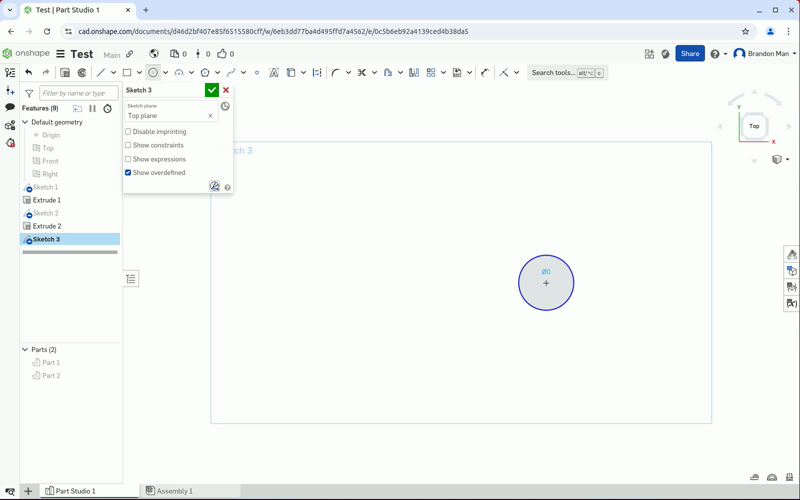
mouse_move(572, 282)
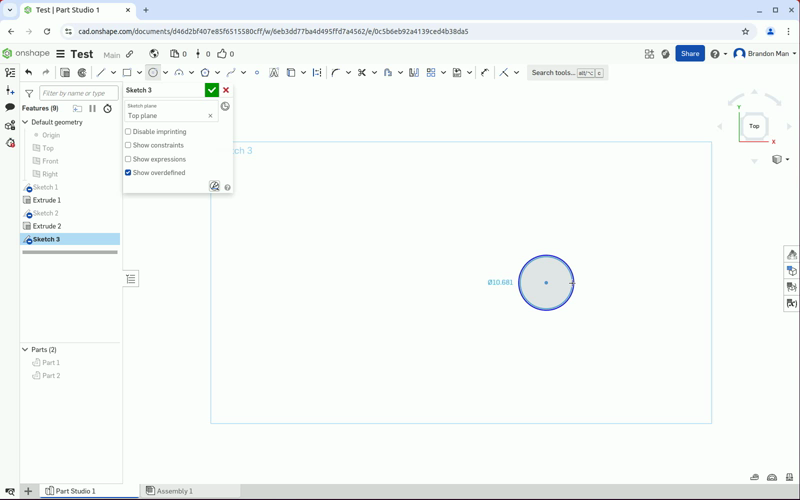
scroll(6)
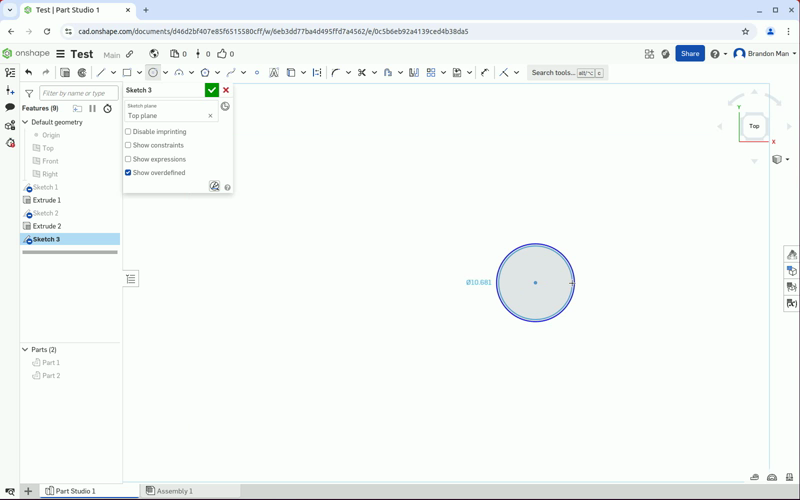
scroll(6)
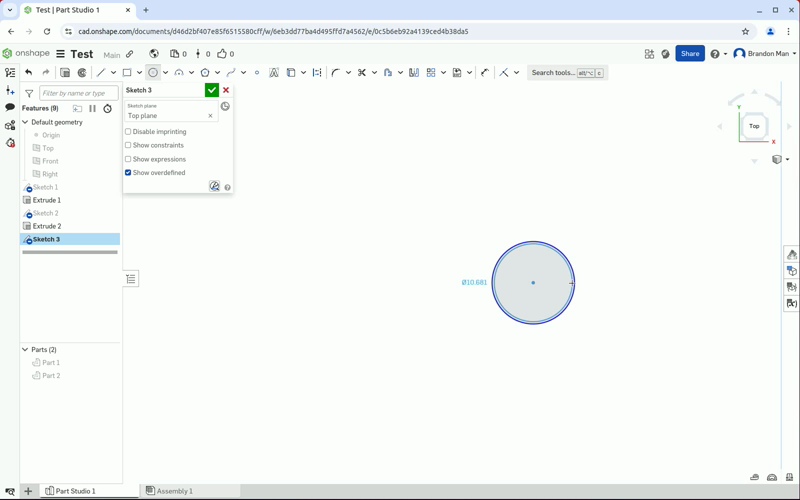
scroll(6)
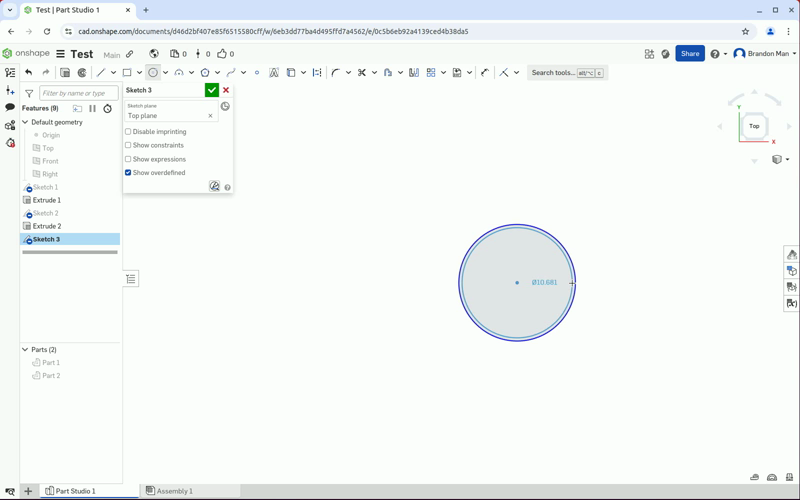
scroll(6)
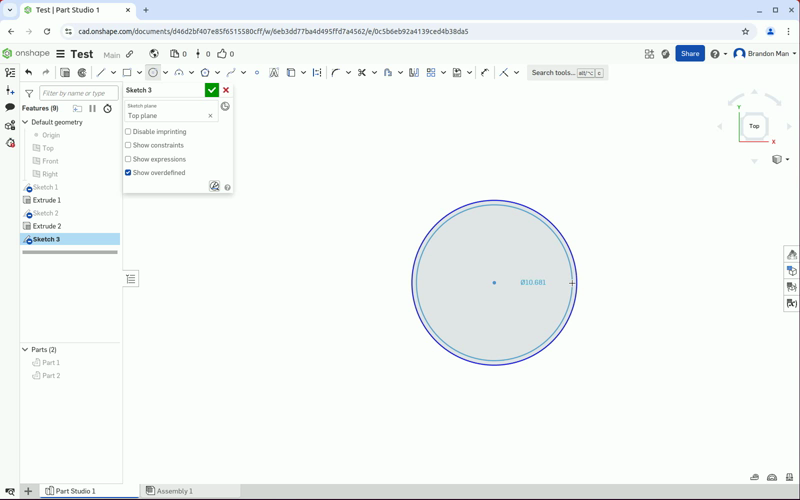
scroll(6)
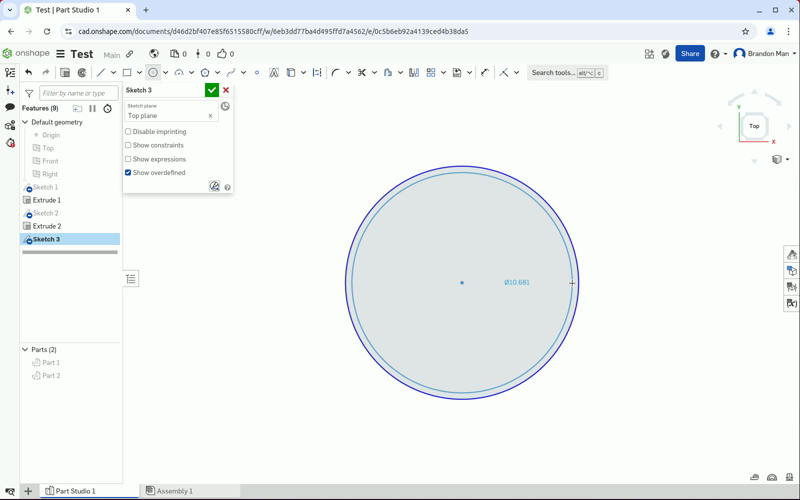
scroll(6)
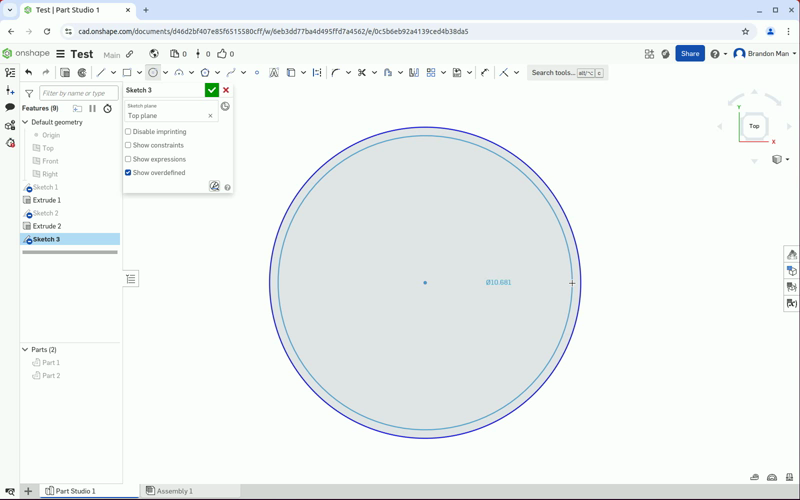
scroll(6)
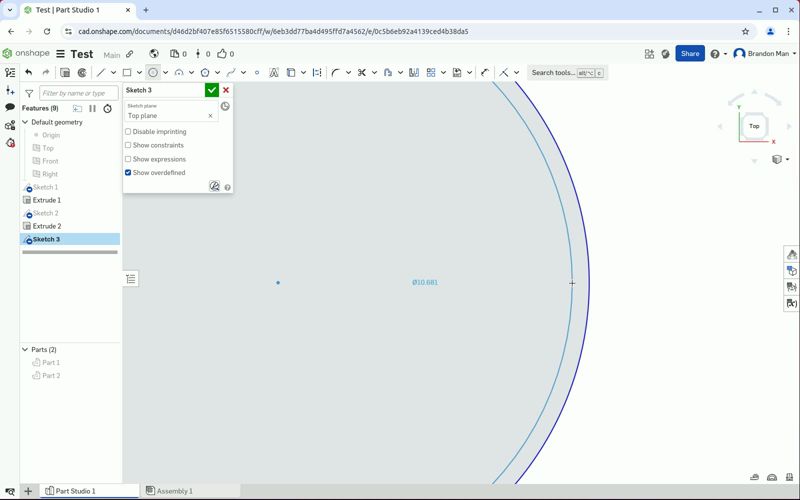
click(572, 282)
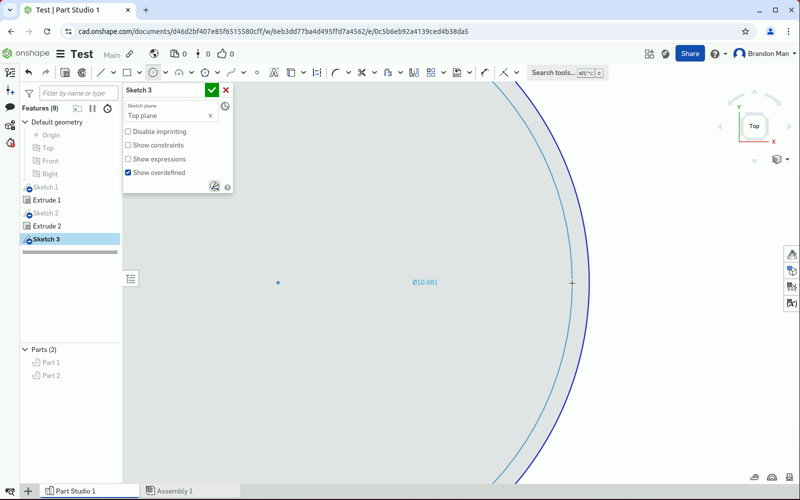
scroll(-6)
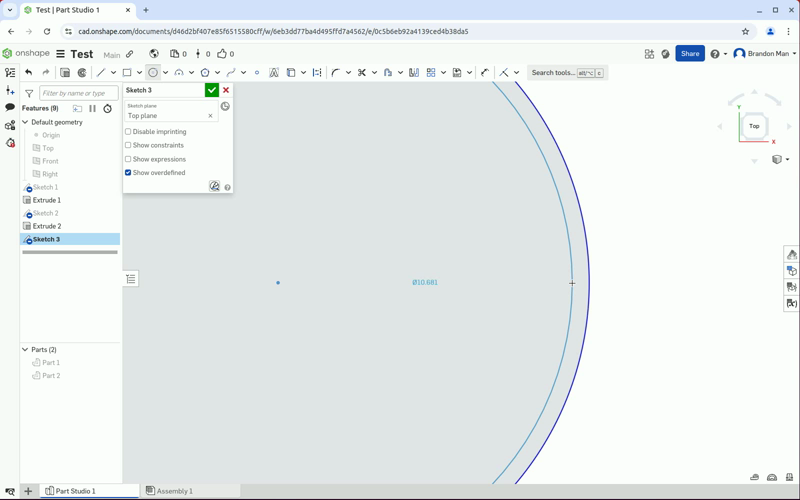
scroll(-6)
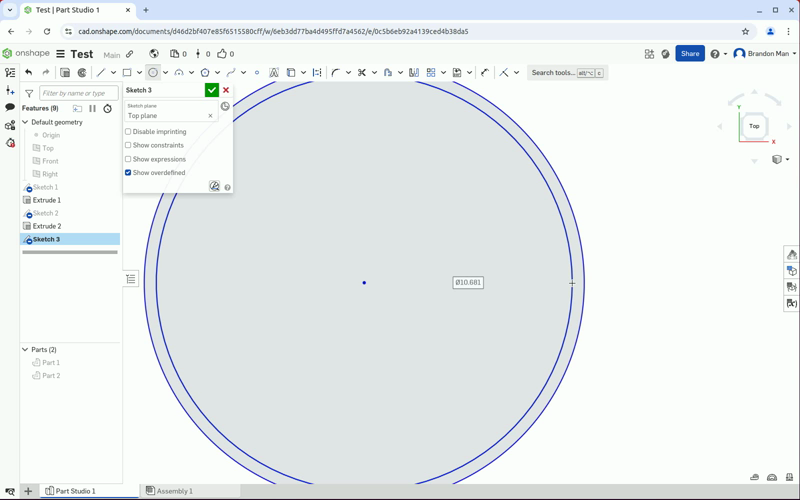
scroll(-6)
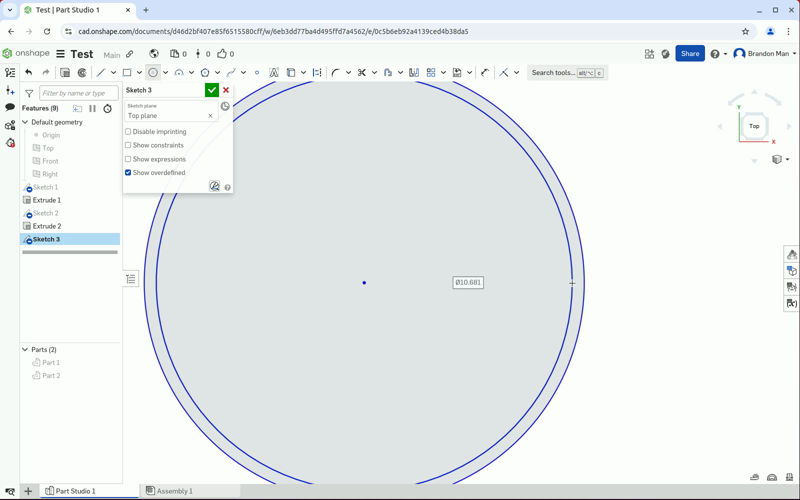
scroll(-6)
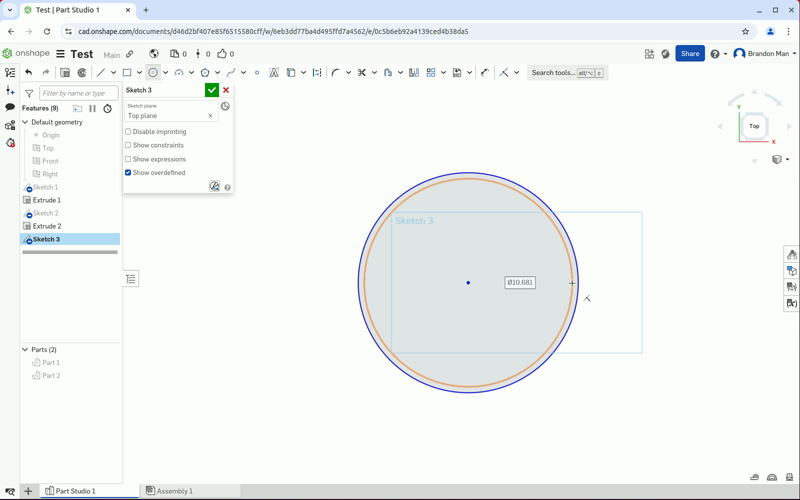
scroll(-6)
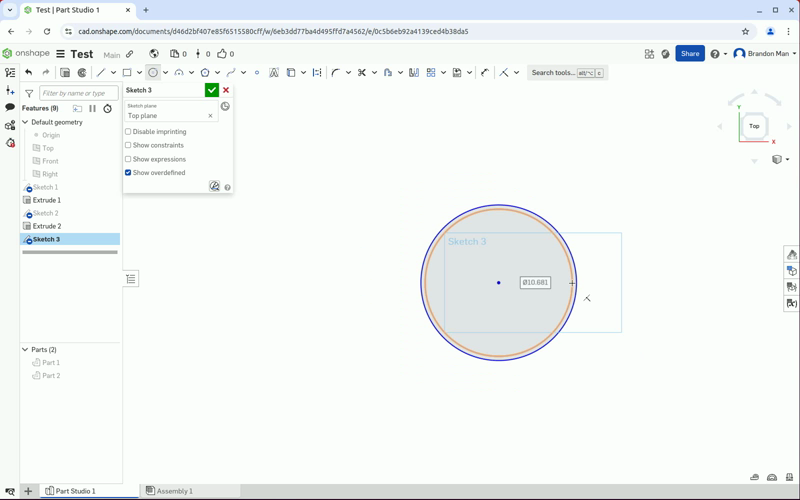
scroll(-6)
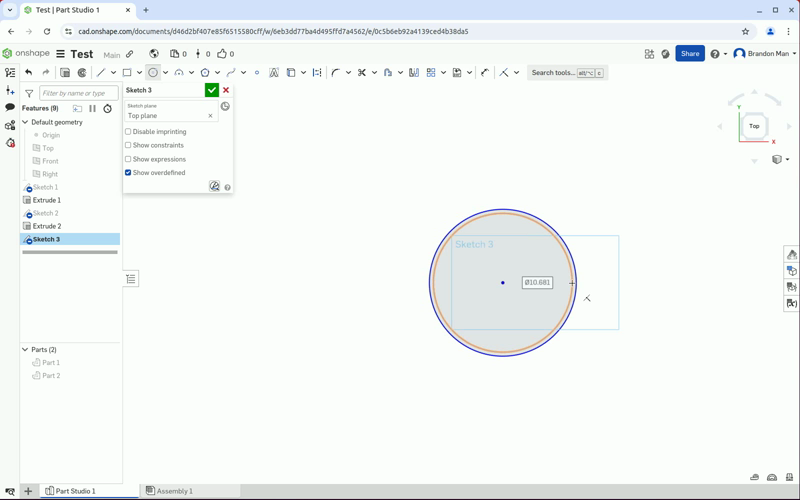
scroll(-6)
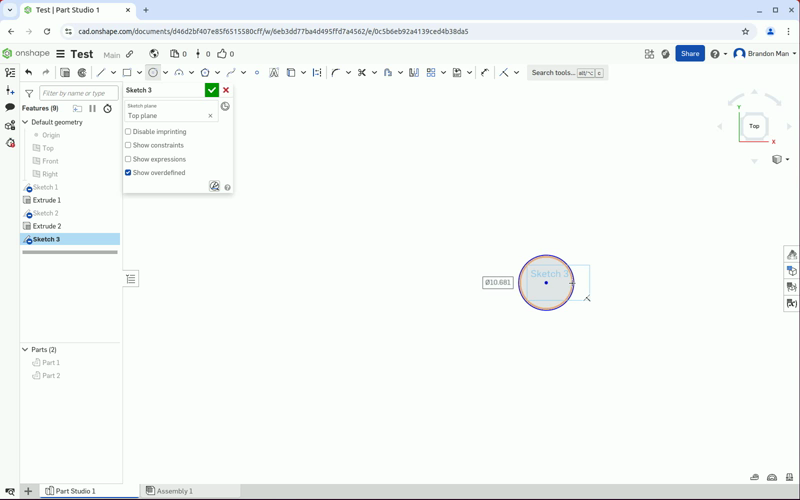
key(esc)
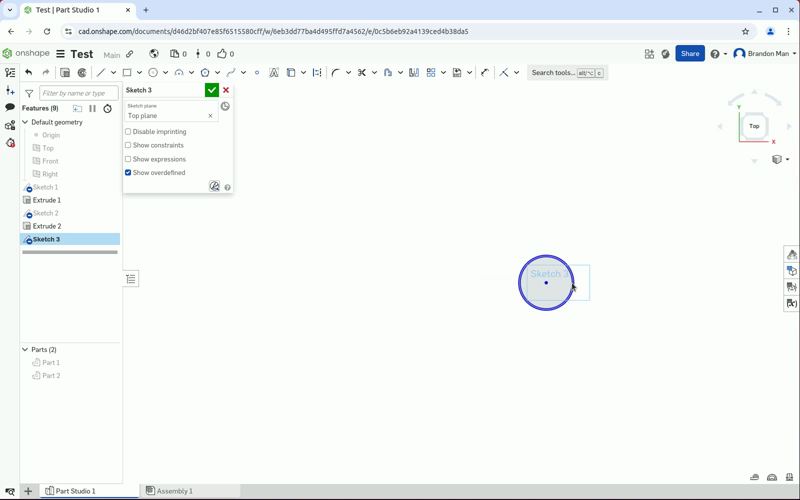
mouse_move(519, 284)
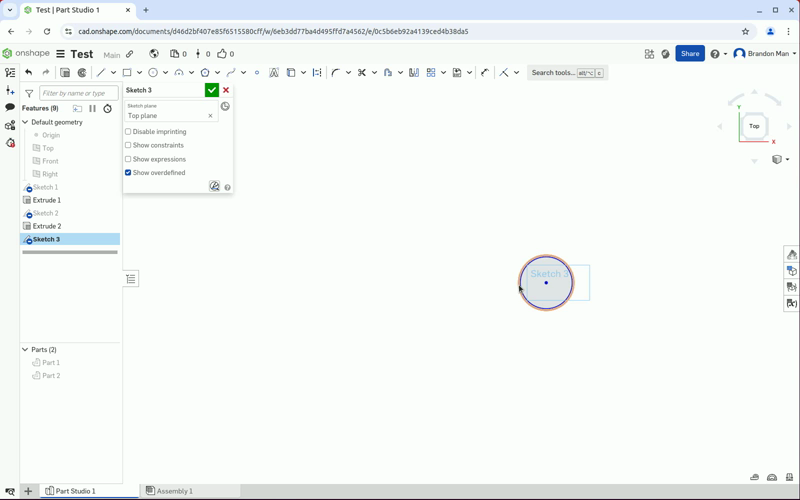
scroll(6)
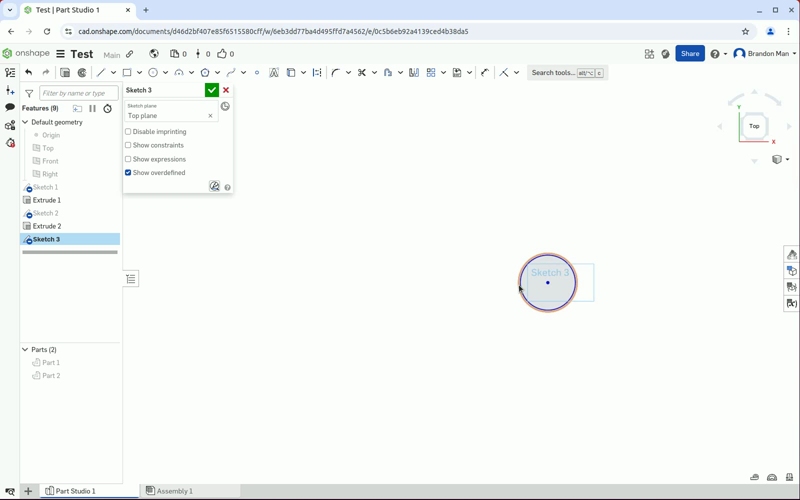
scroll(6)
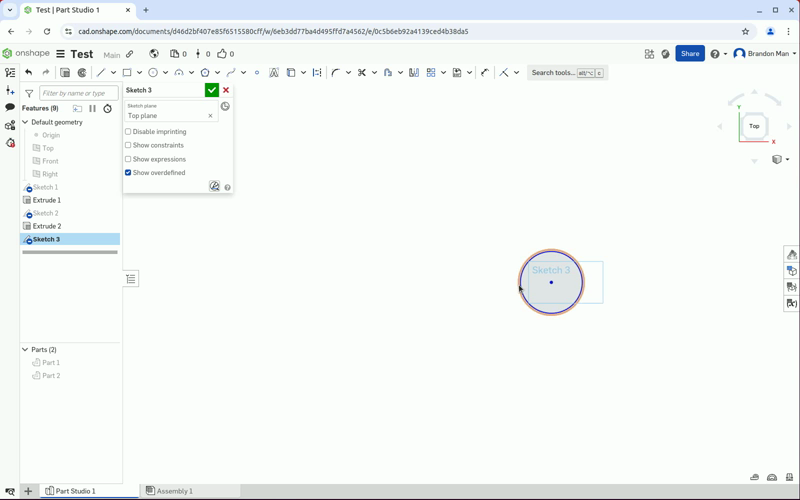
scroll(6)
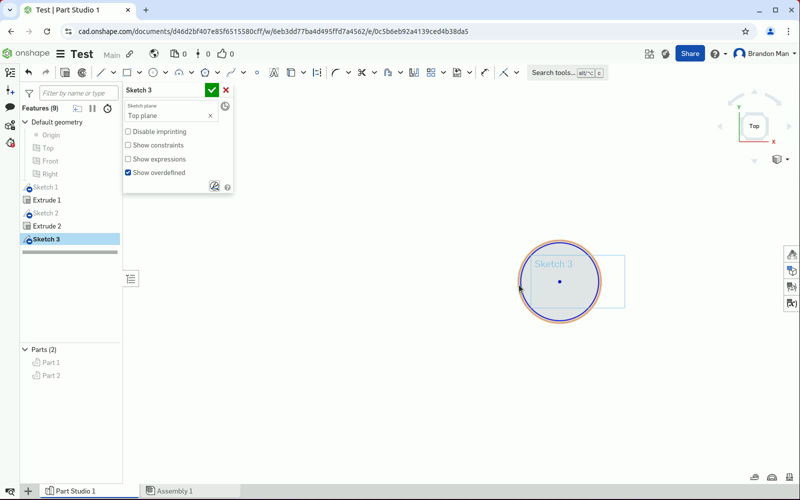
scroll(6)
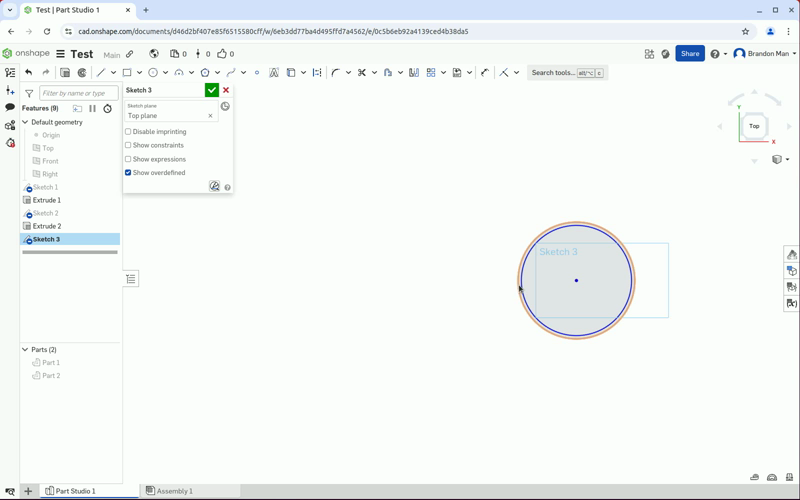
scroll(6)
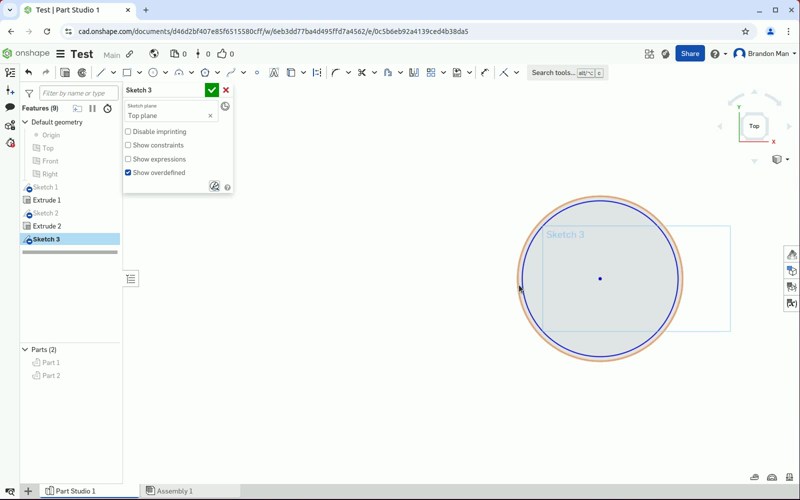
scroll(6)
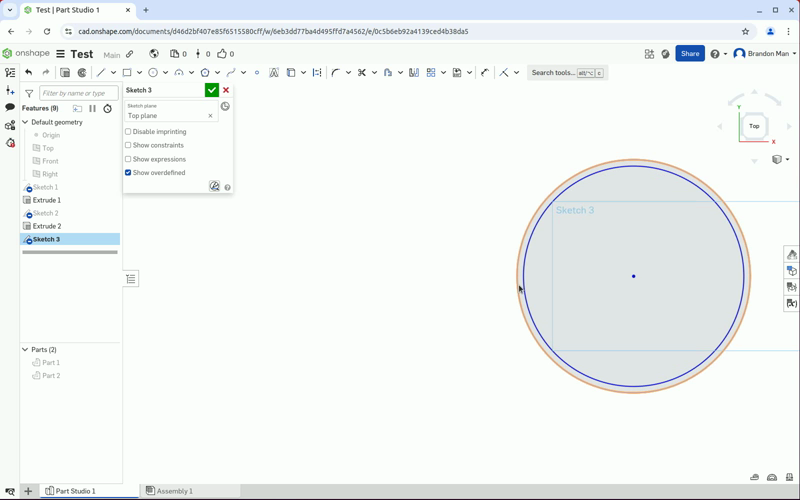
scroll(6)
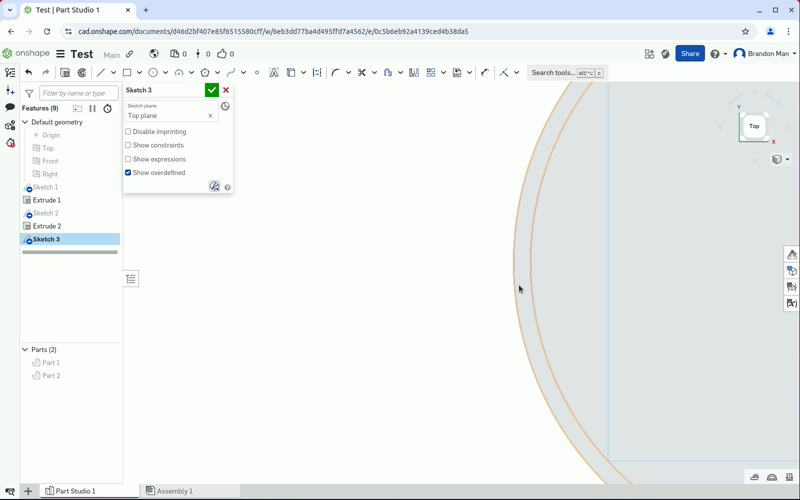
click(519, 284)
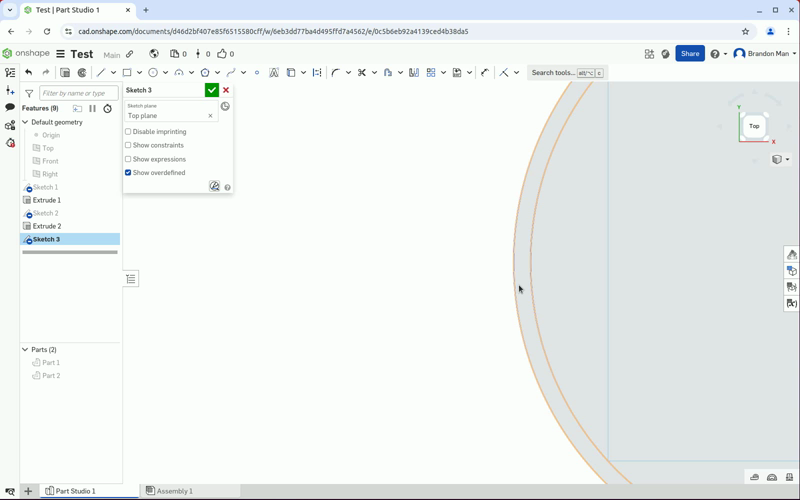
scroll(-6)
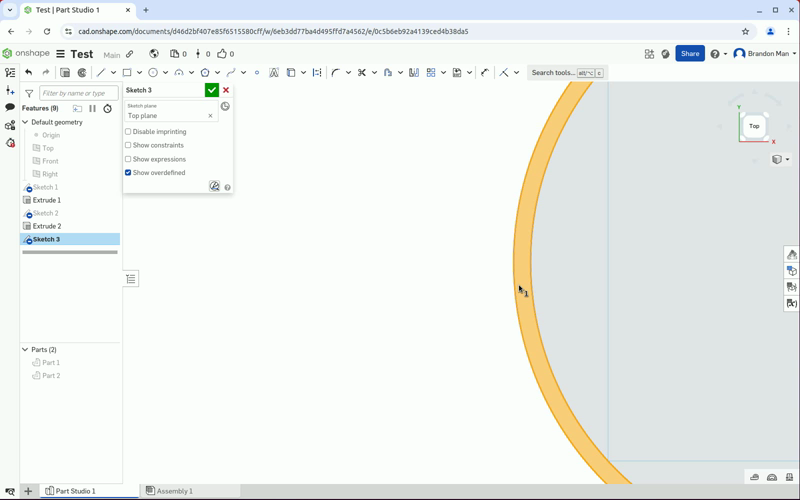
scroll(-6)
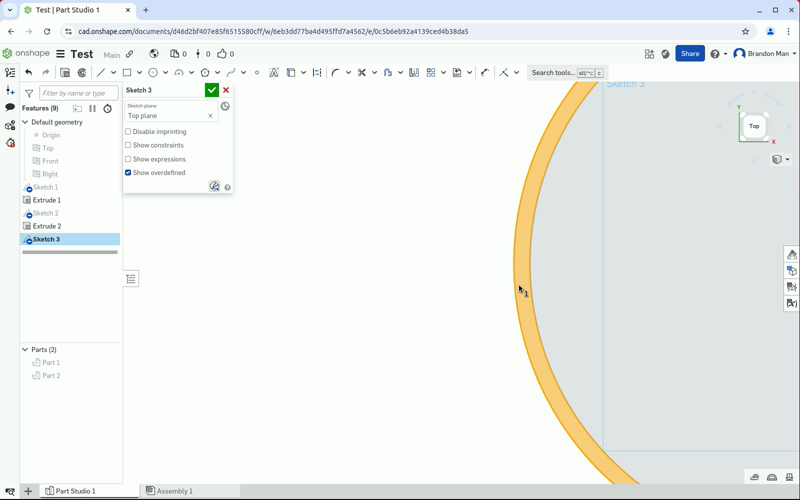
scroll(-6)
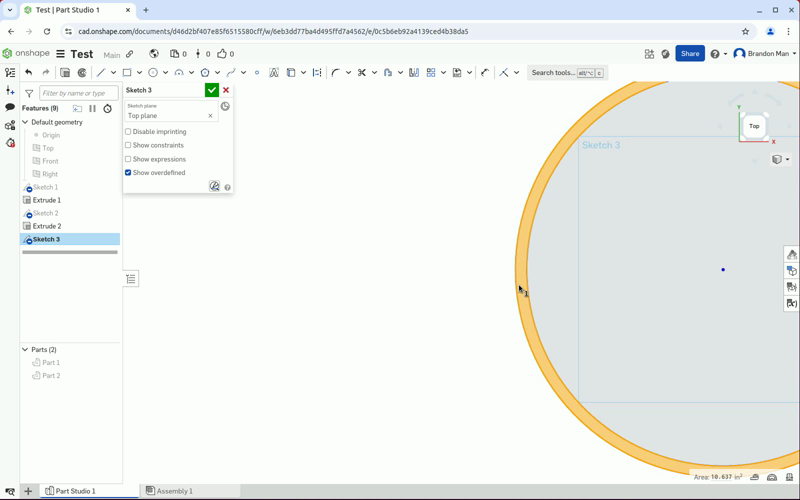
scroll(-6)
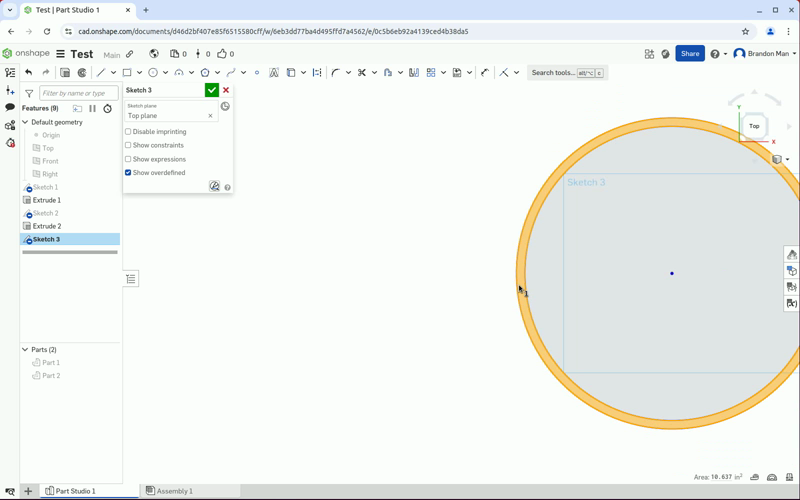
scroll(-6)
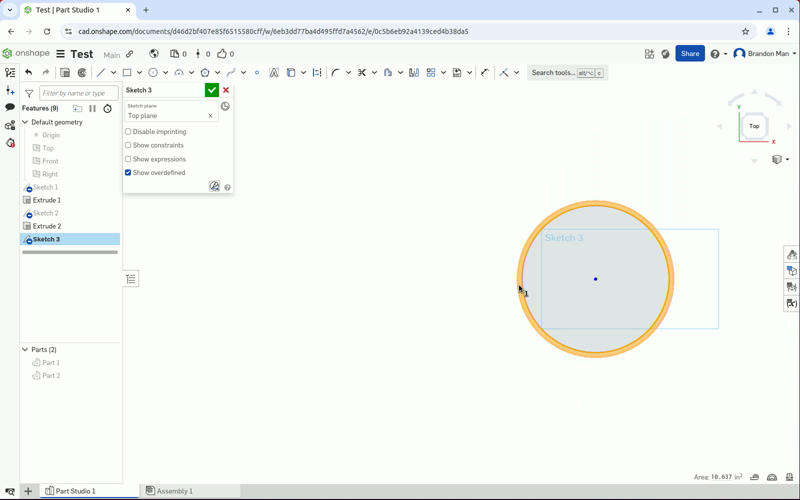
scroll(-6)
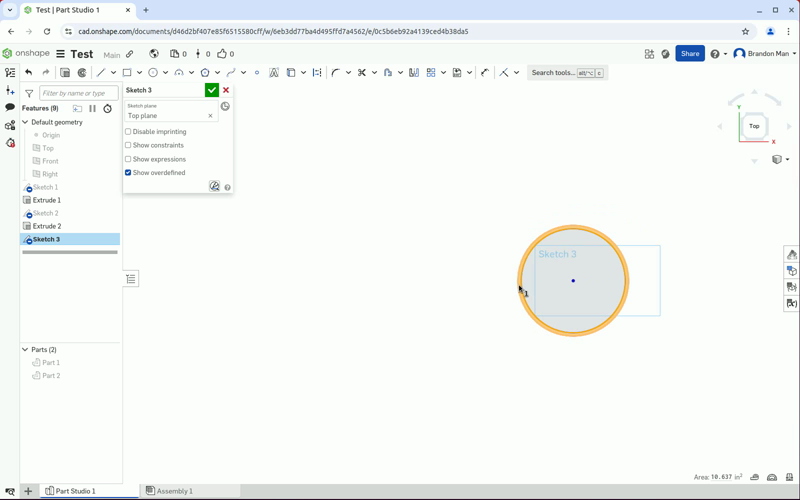
scroll(-6)
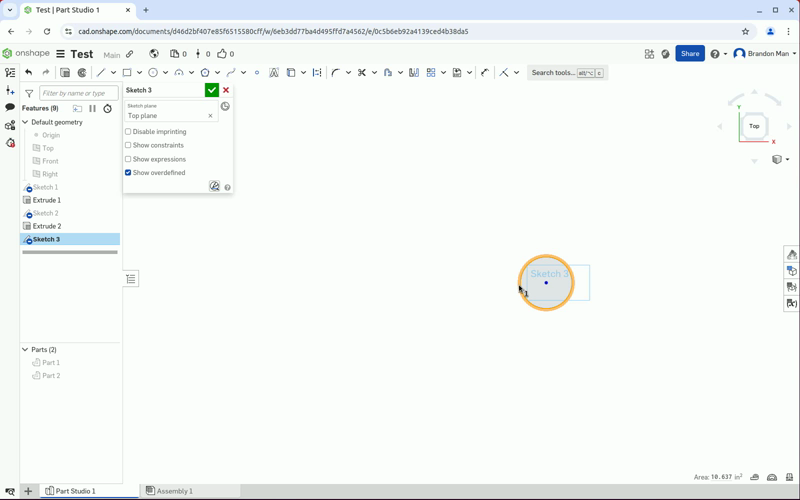
mouse_move(73, 352)
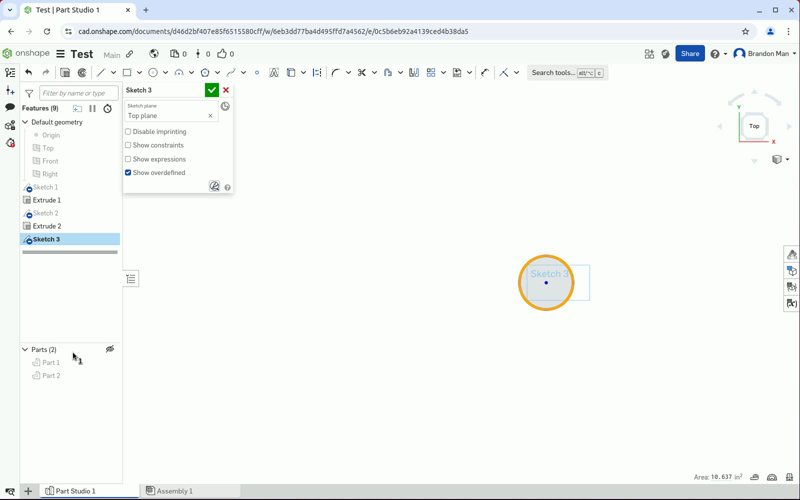
key(shift+y)
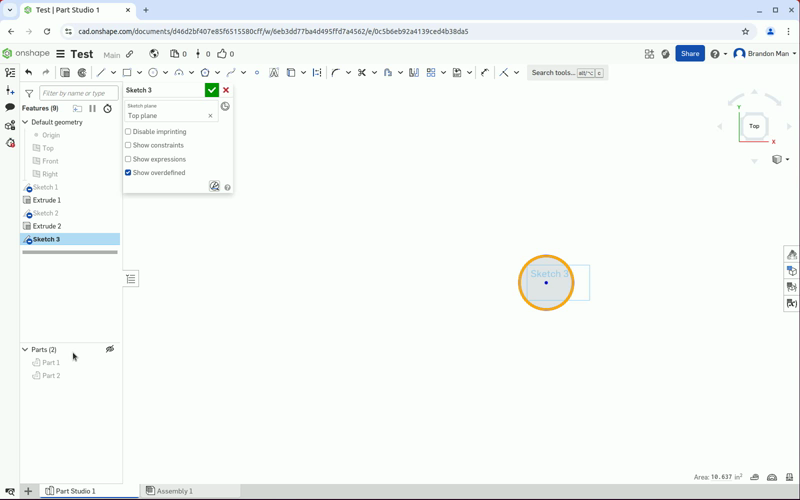
key(shift+e)
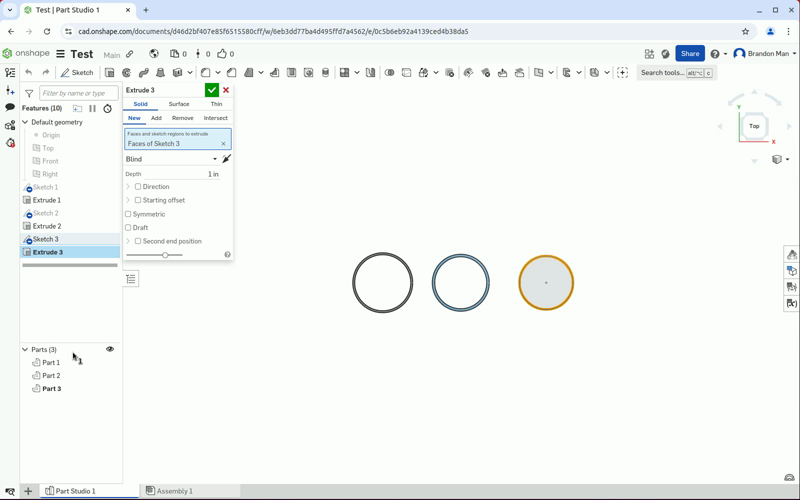
mouse_move(143, 106)
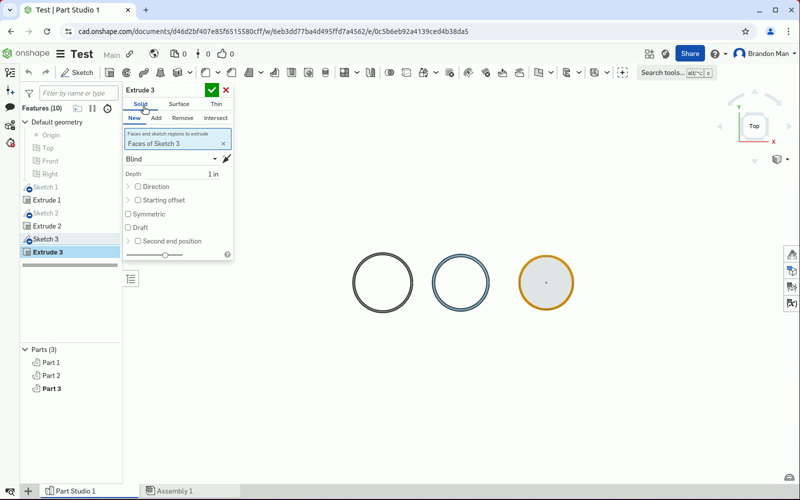
click(143, 106)
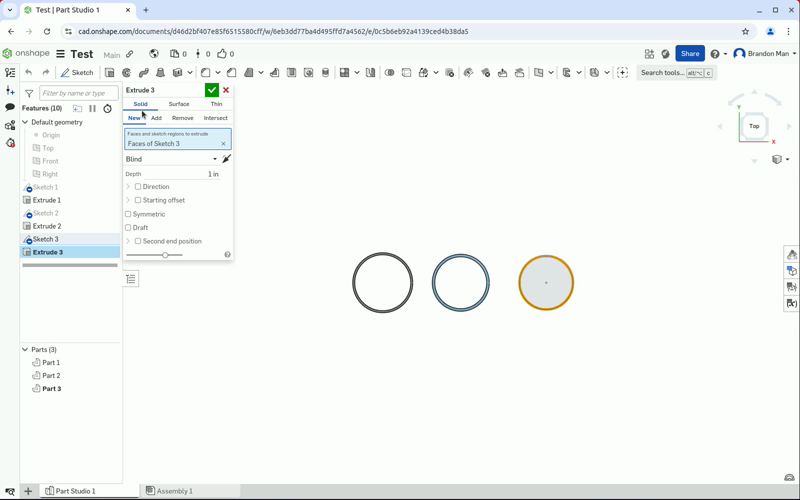
mouse_move(137, 120)
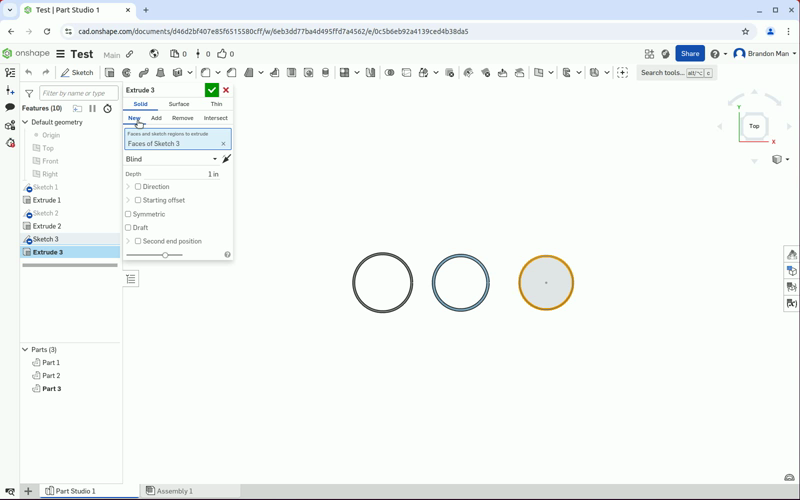
click(137, 120)
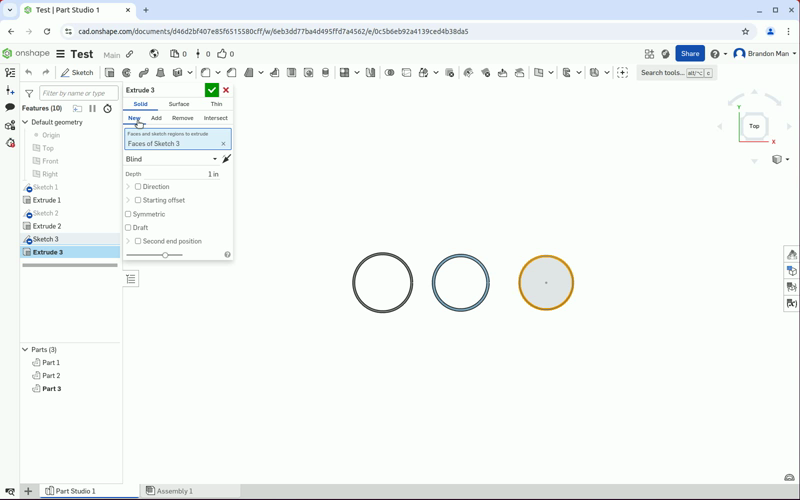
key(tab, 4)
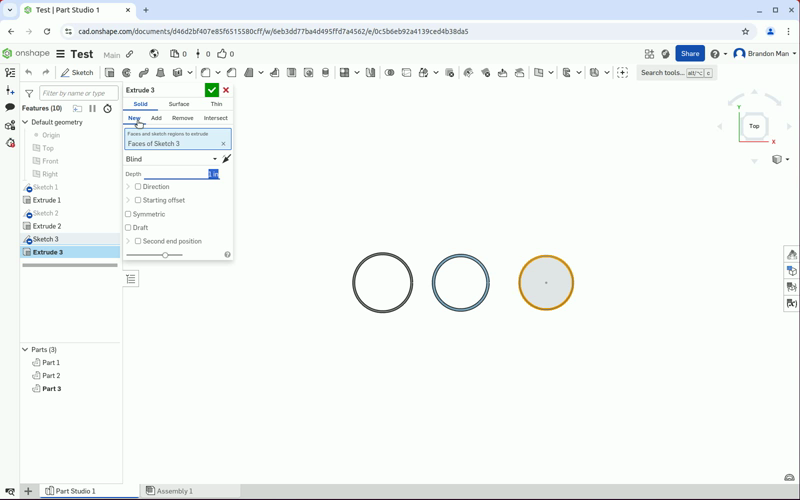
text(11.313)
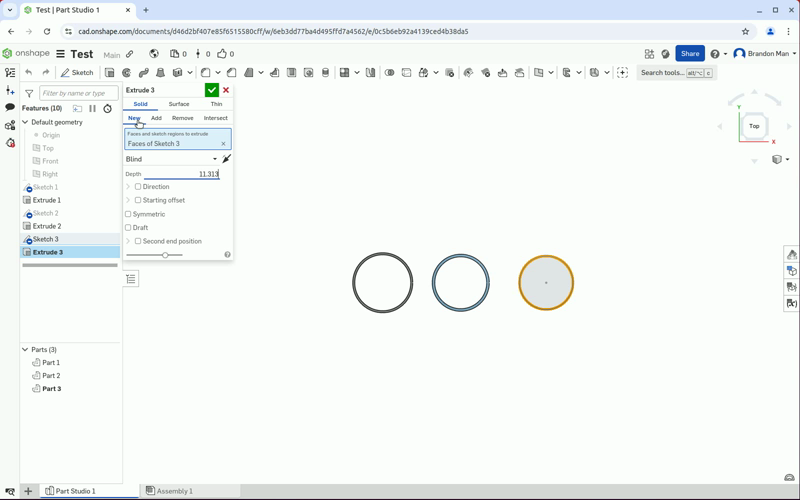
key(enter)
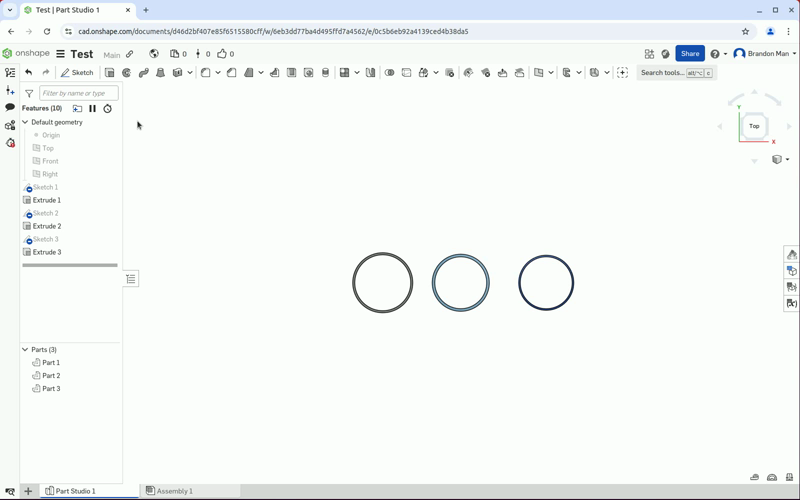
key(shift+h)
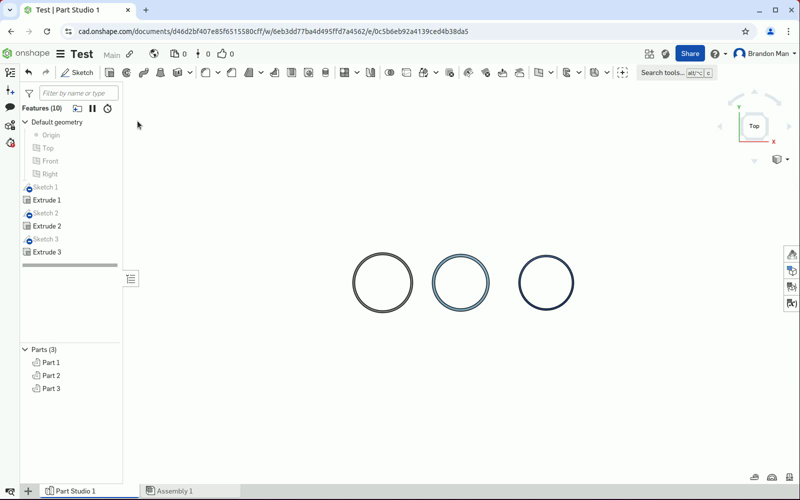
key(shift+h)
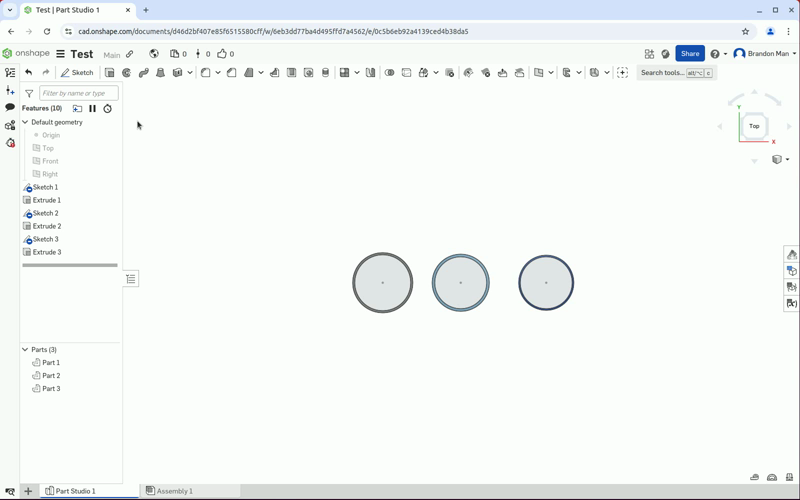
key(shift+7)
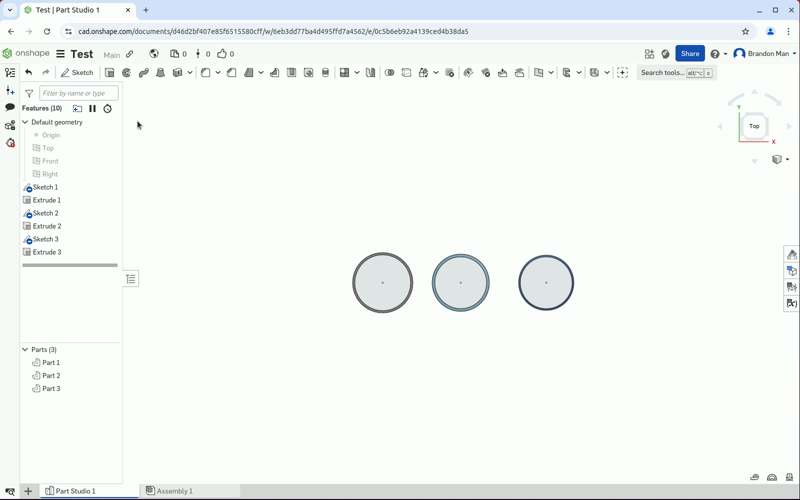
key(up, 3)
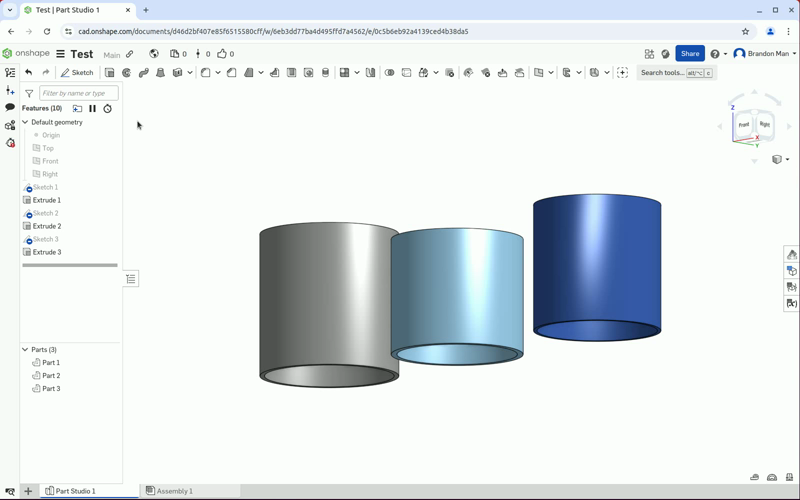
key(left, 3)
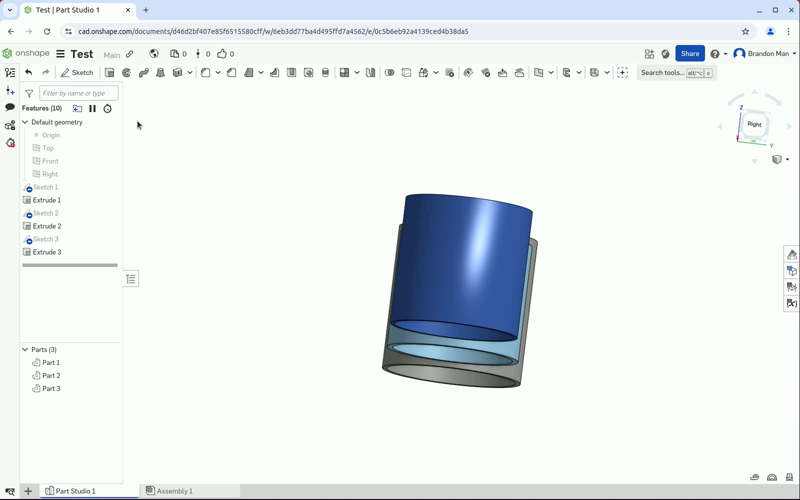
key(right, 3)
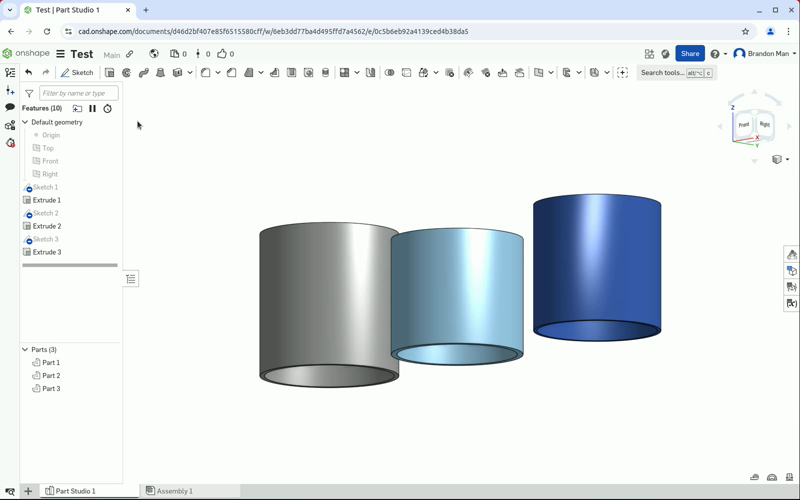
key(down, 3)
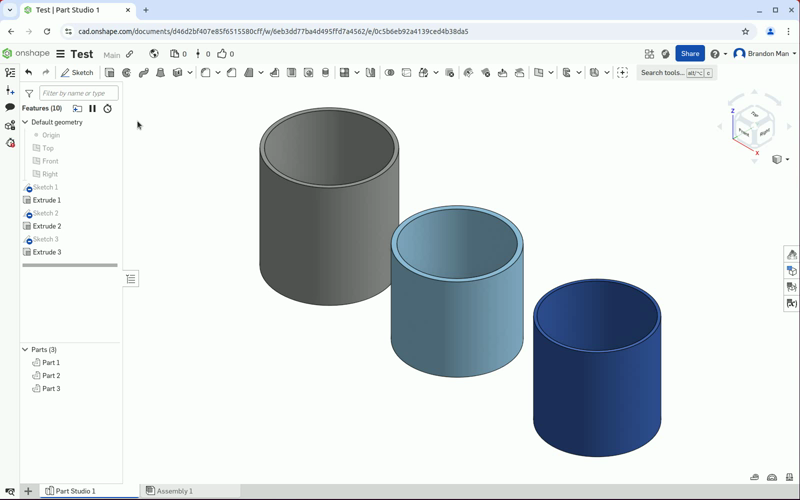
mouse_move(73, 189)
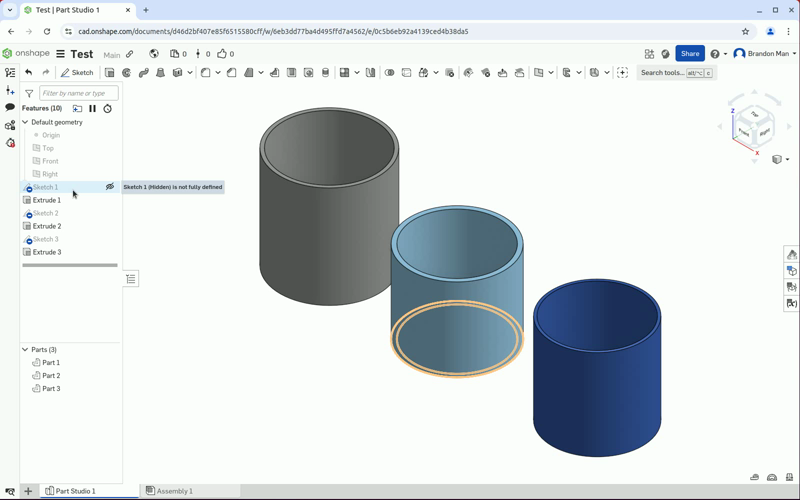
click(73, 189)